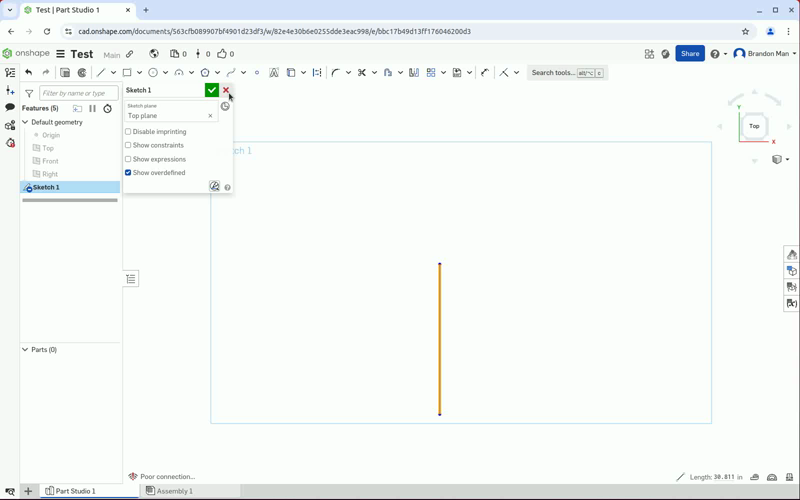
key(shift+h)
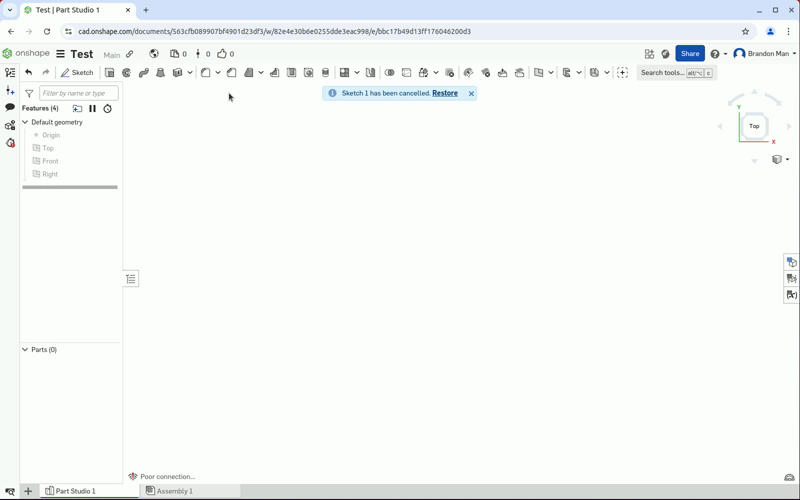
mouse_move(73, 352)
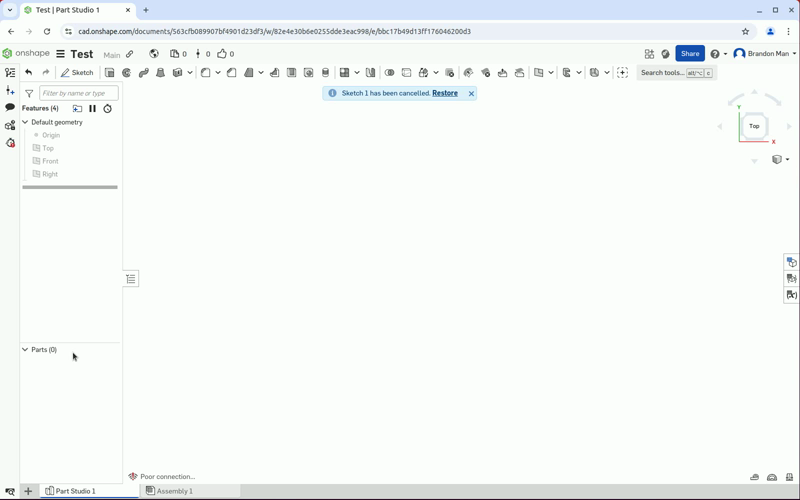
key(y)
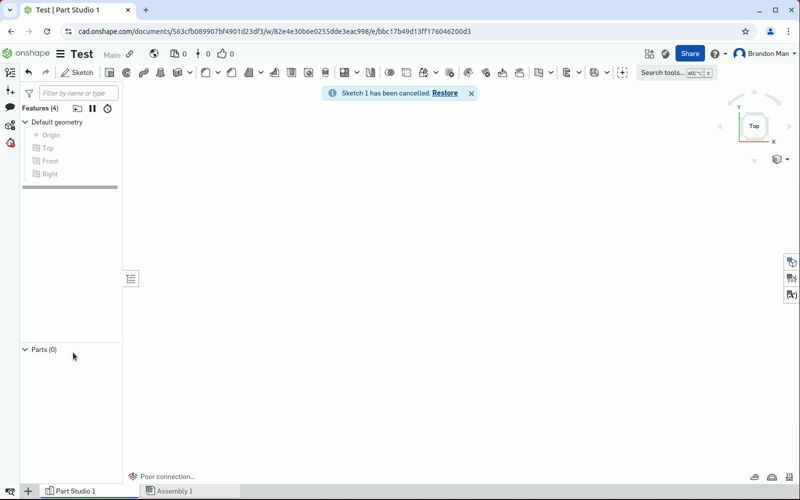
key(shift+p)
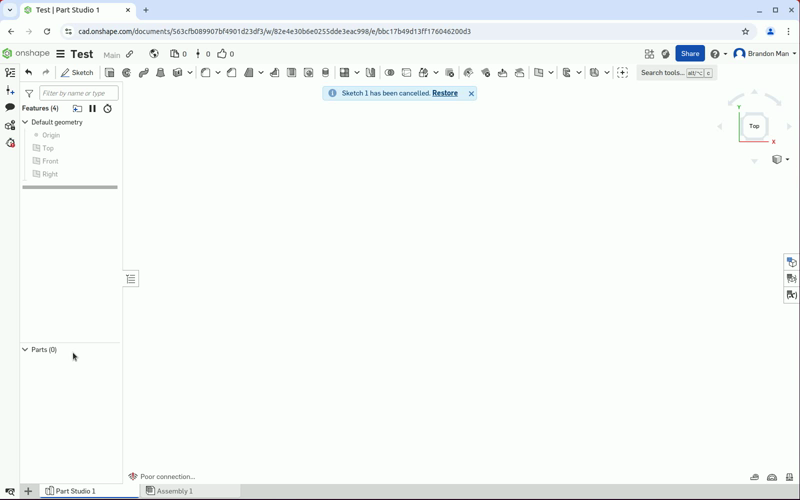
key(space)
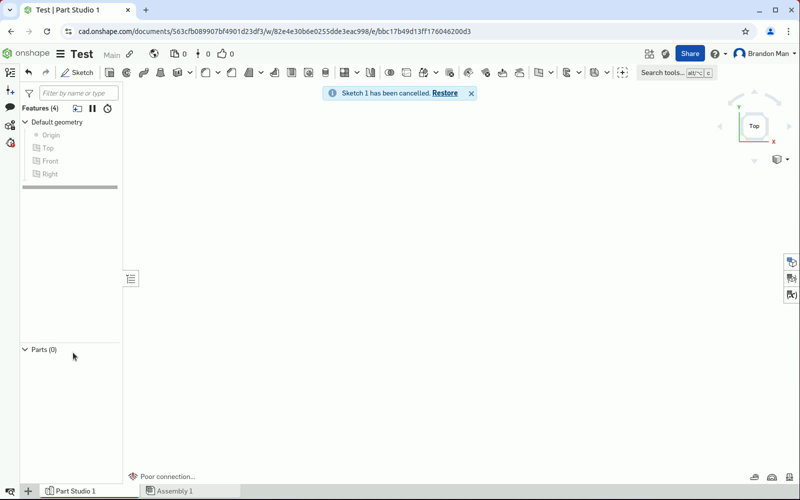
key_down(shift)
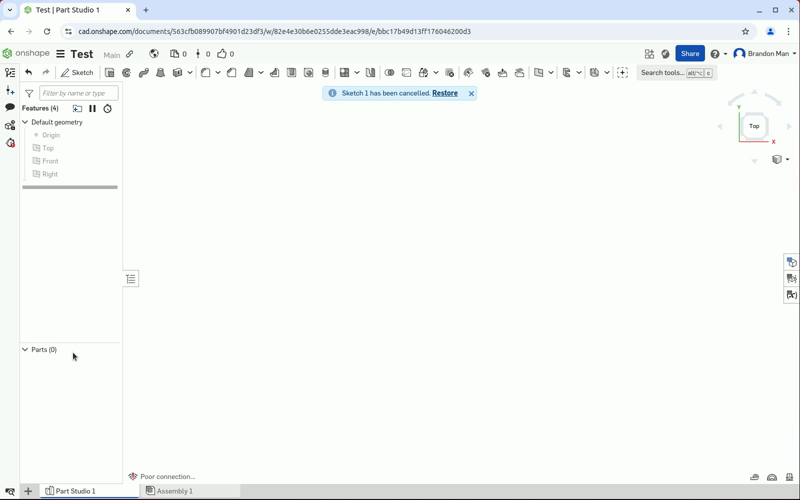
key(up)
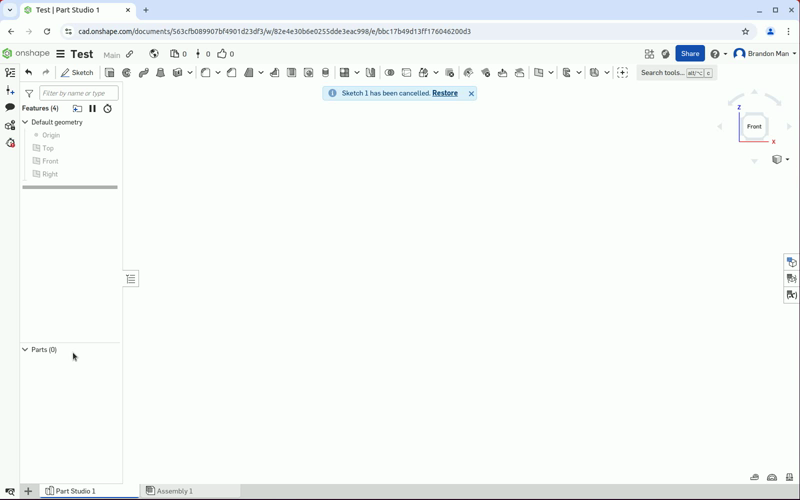
key_up(shift)
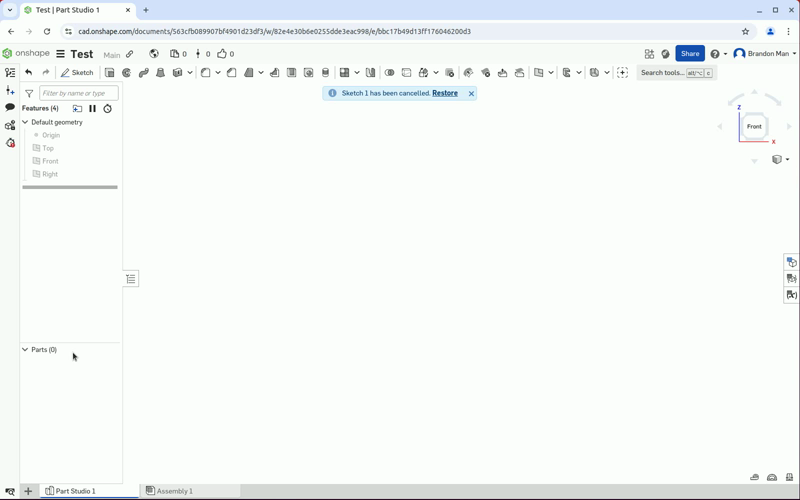
mouse_move(73, 352)
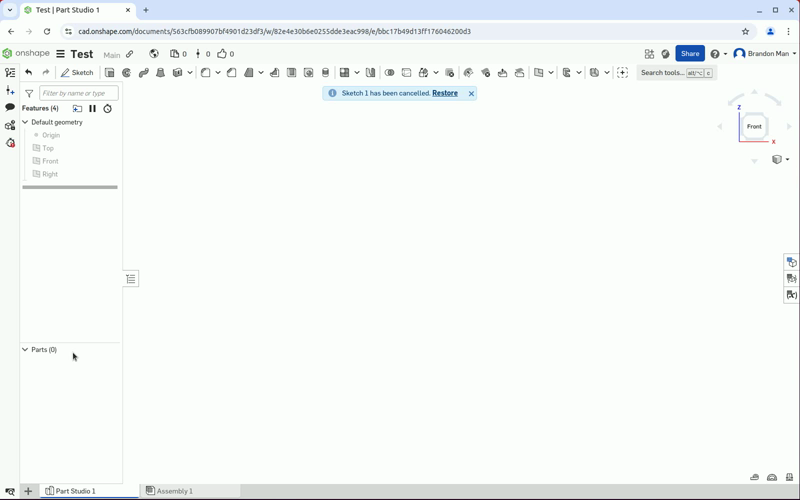
key(shift+y)
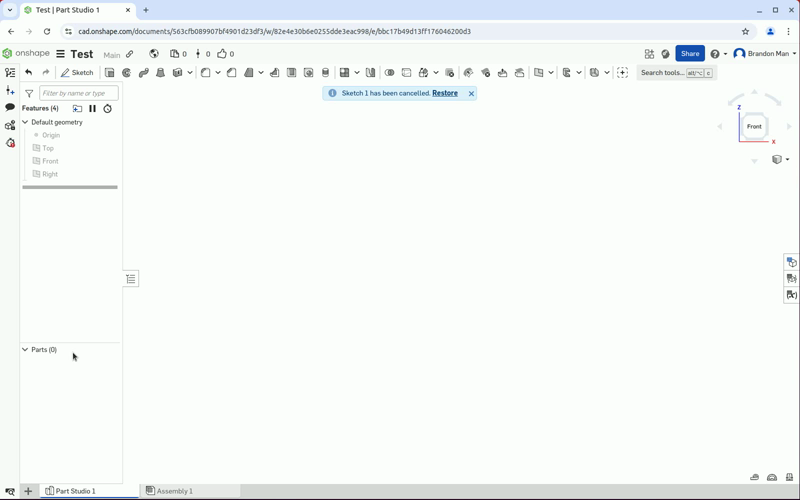
key(shift+s)
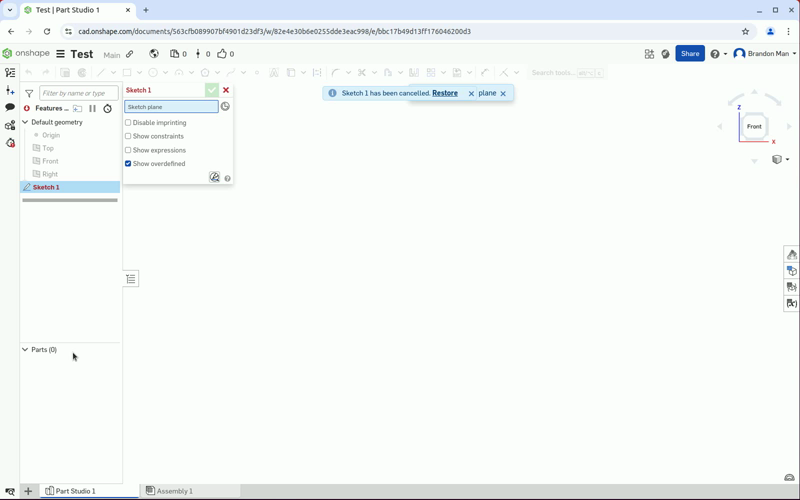
mouse_move(73, 163)
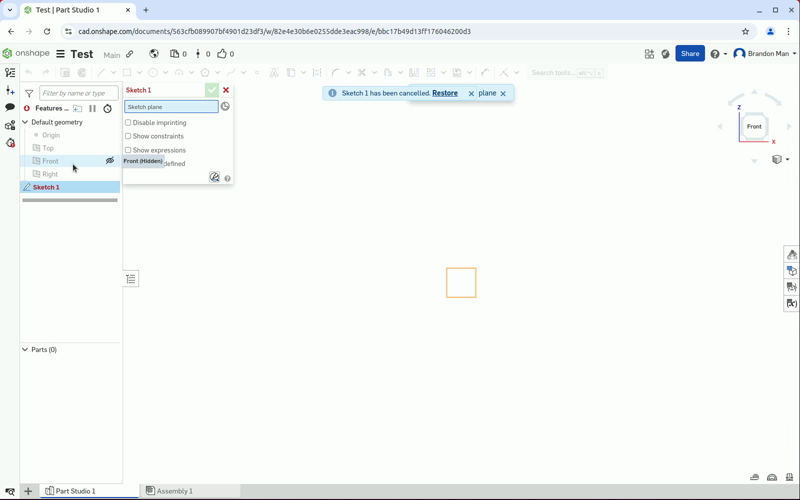
click(73, 163)
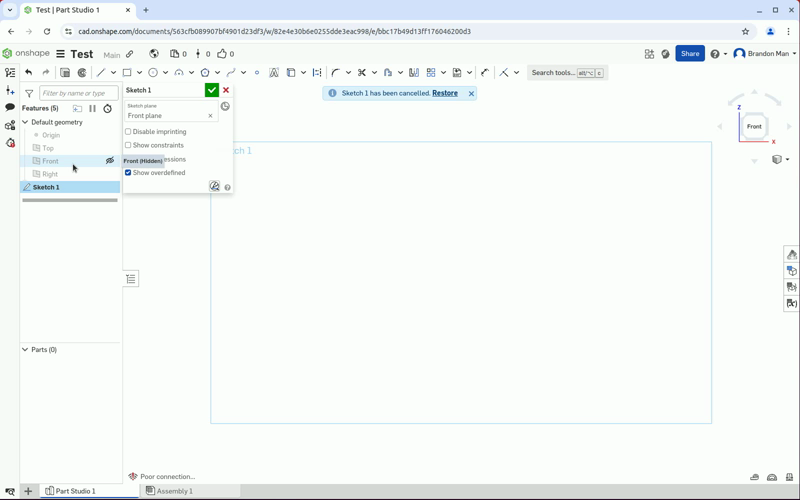
mouse_move(73, 352)
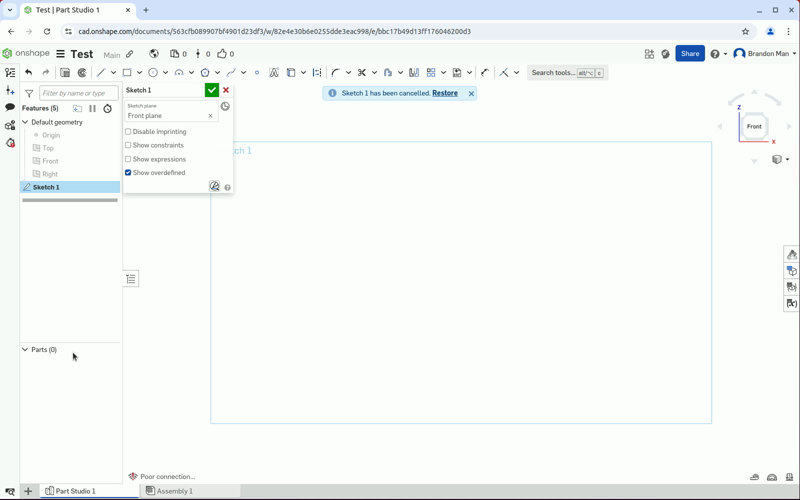
key(y)
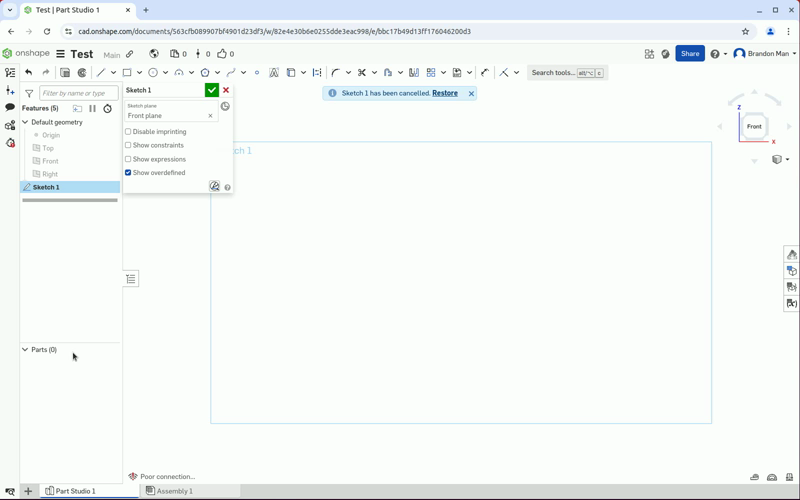
key(l)
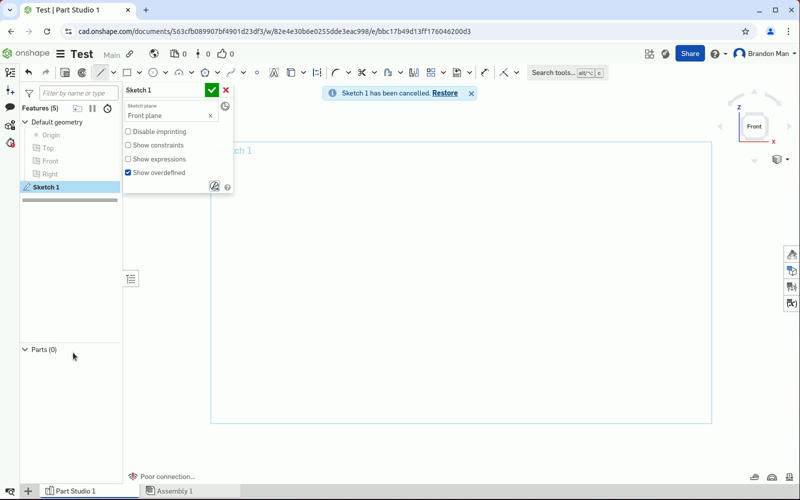
key_down(shift)
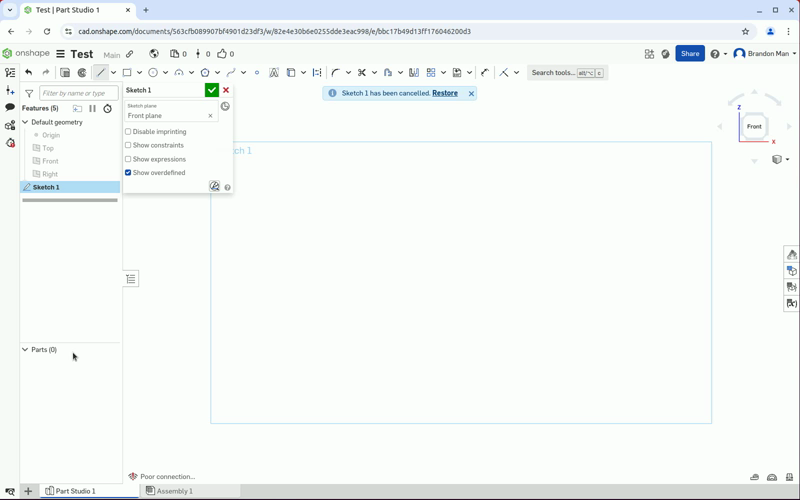
mouse_move(372, 224)
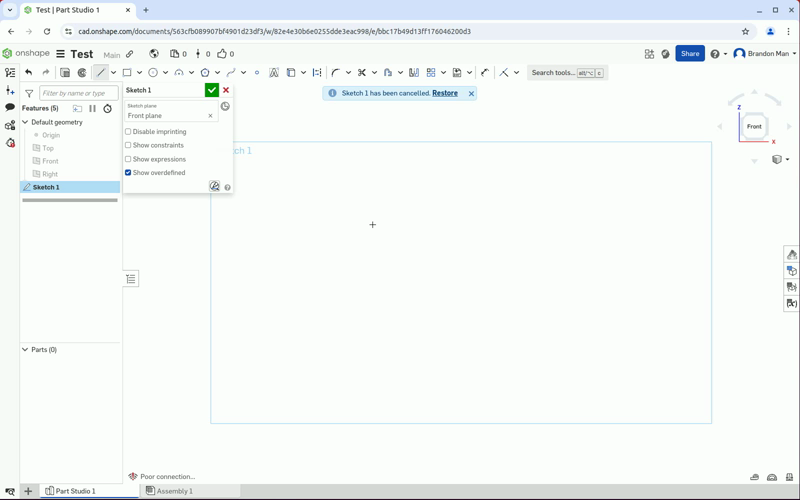
click(372, 224)
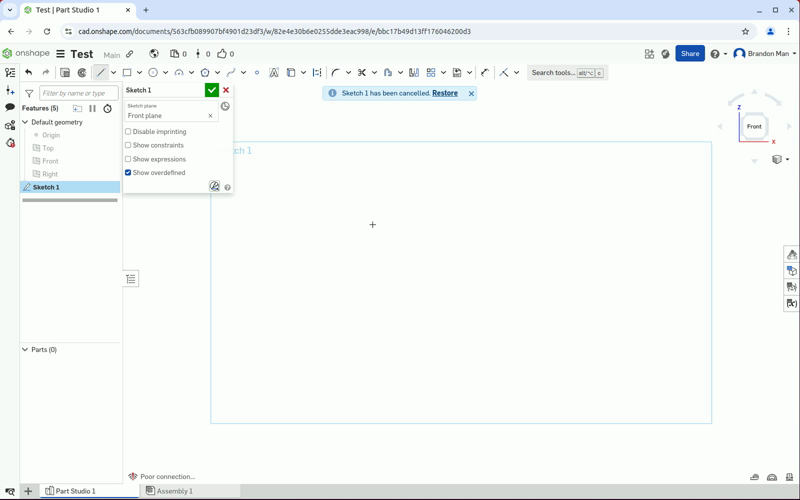
key_up(shift)
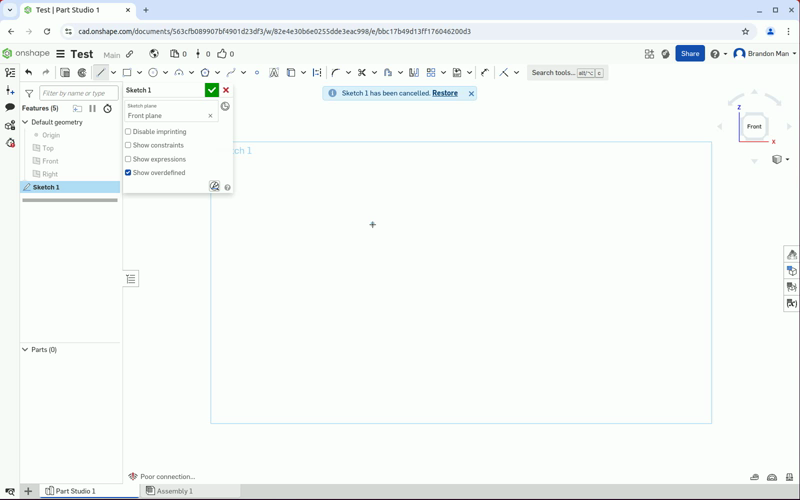
key_down(shift)
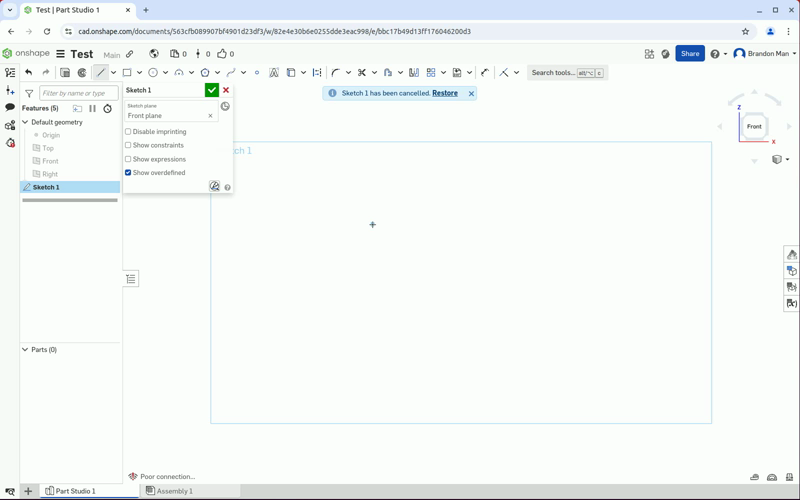
mouse_move(460, 375)
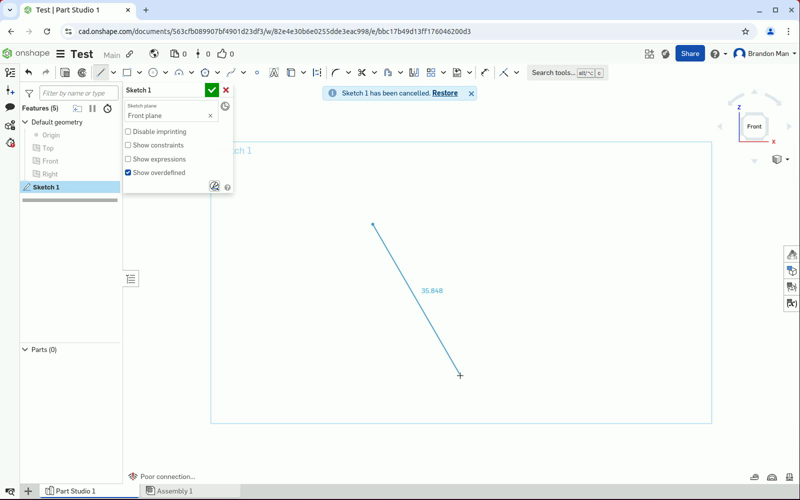
click(460, 375)
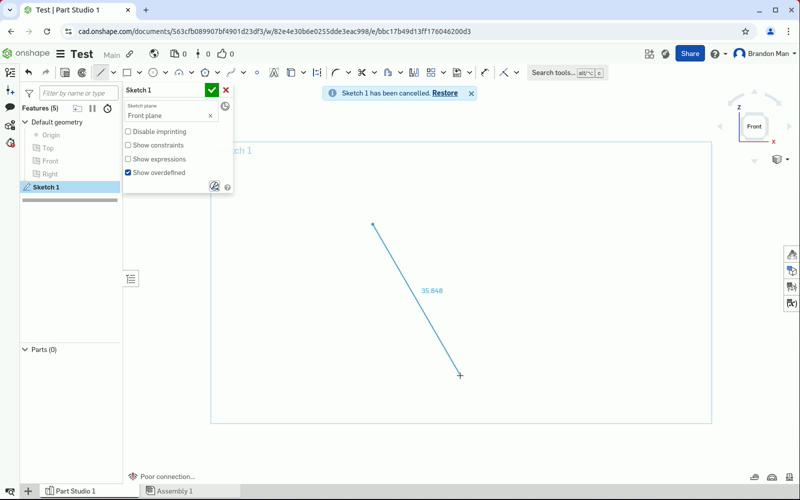
key_up(shift)
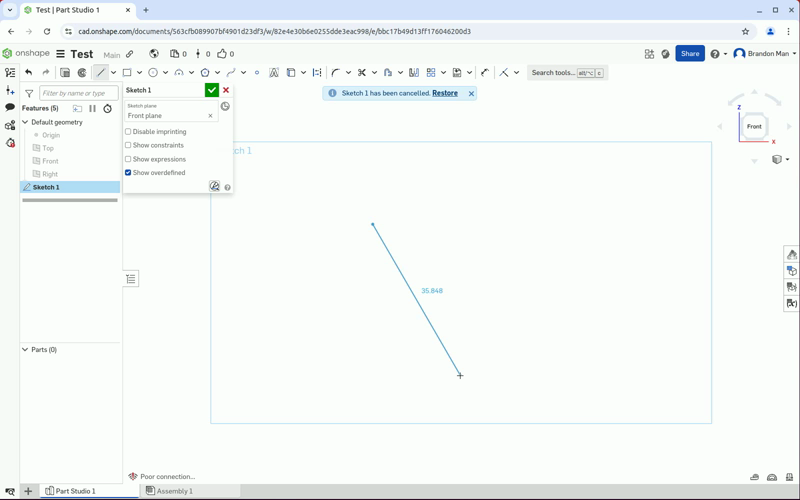
key_down(shift)
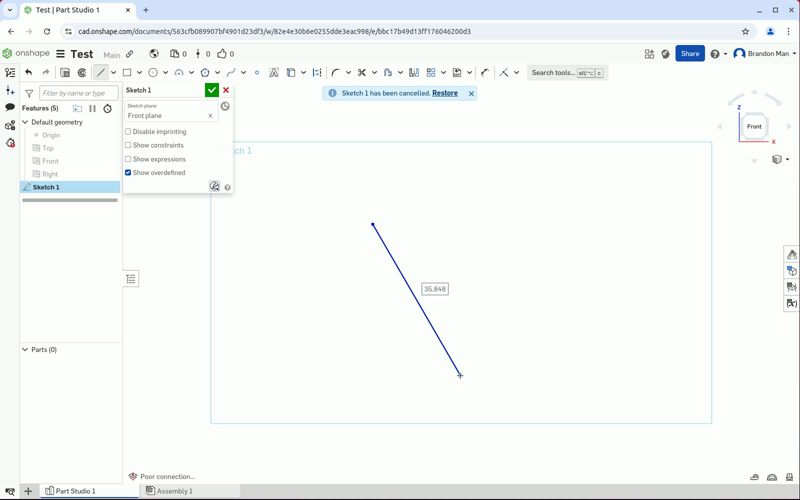
mouse_move(460, 222)
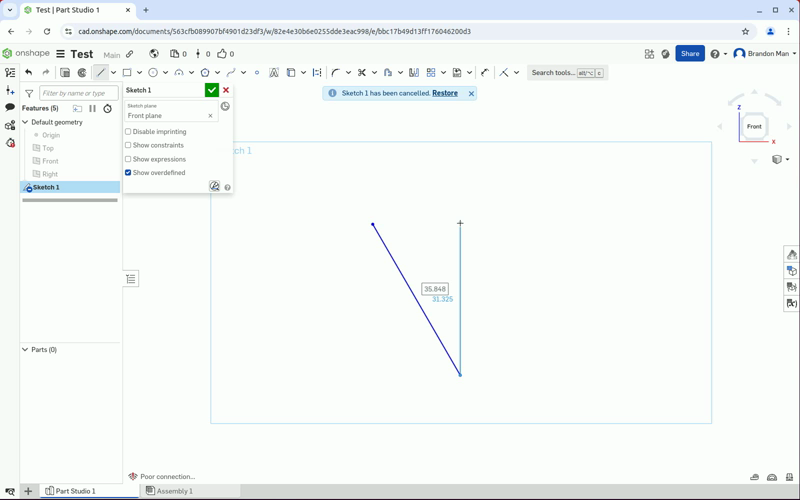
click(460, 222)
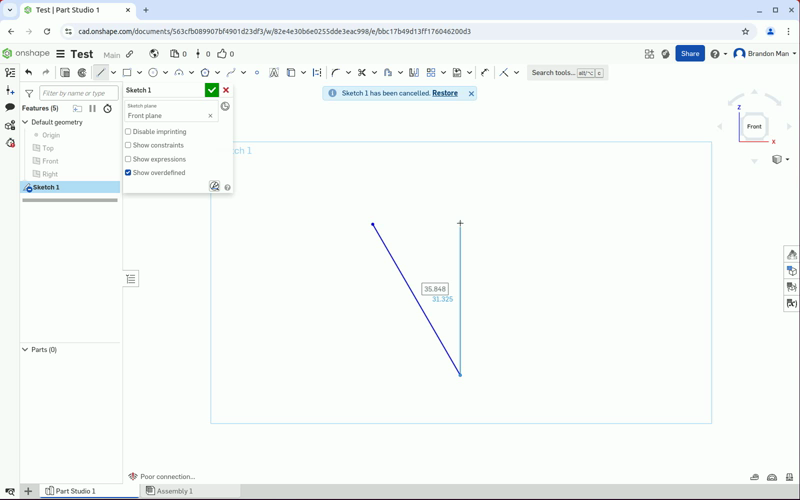
key_up(shift)
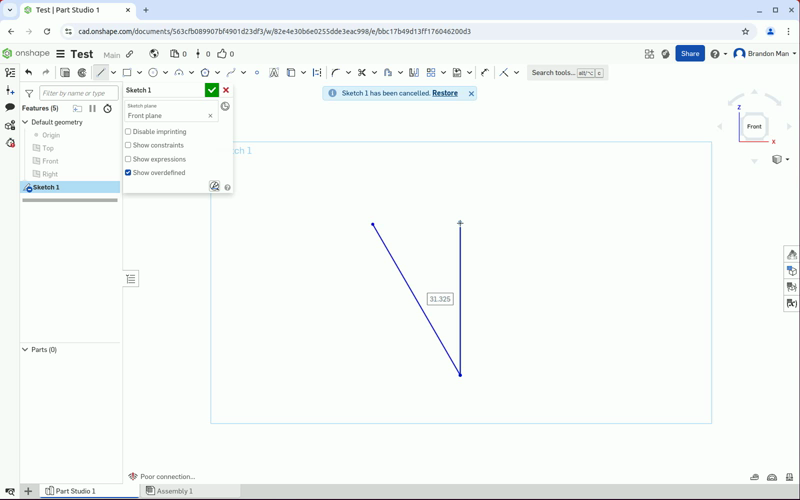
key(esc)
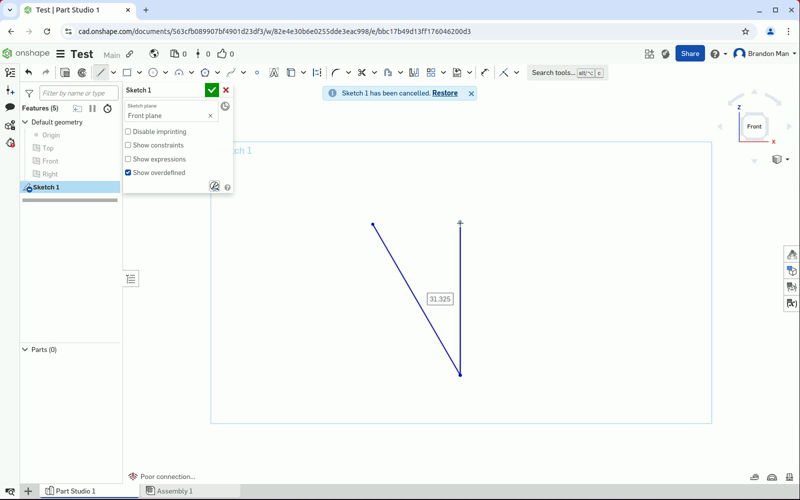
key(a)
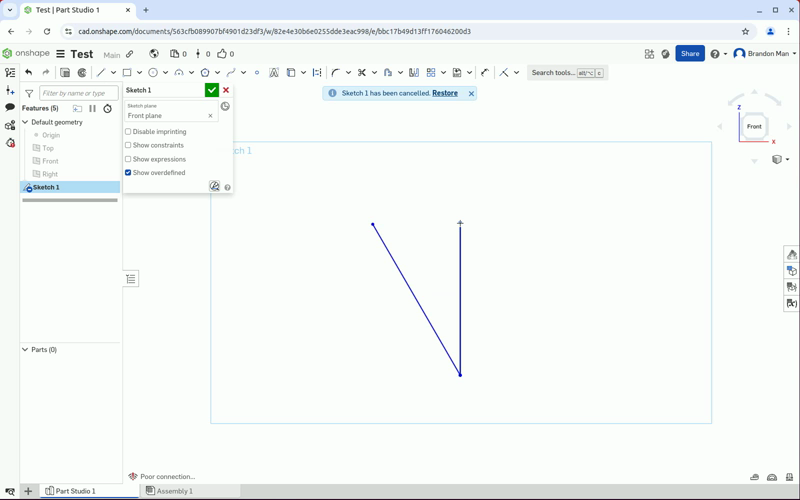
mouse_move(460, 222)
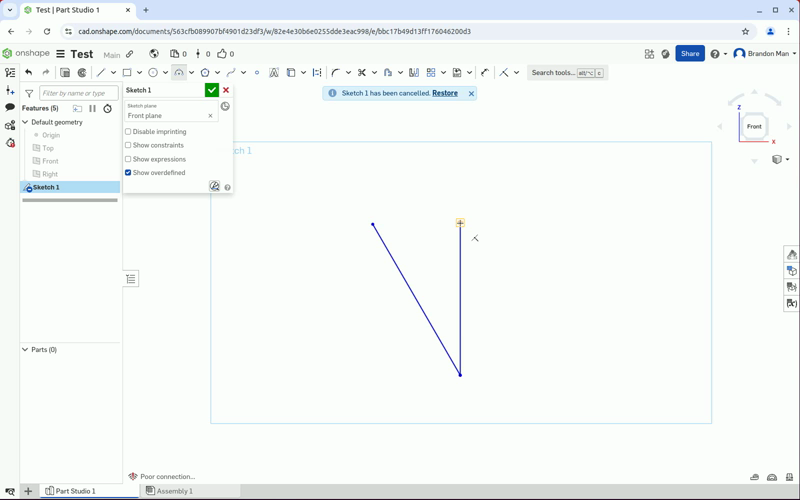
click(460, 222)
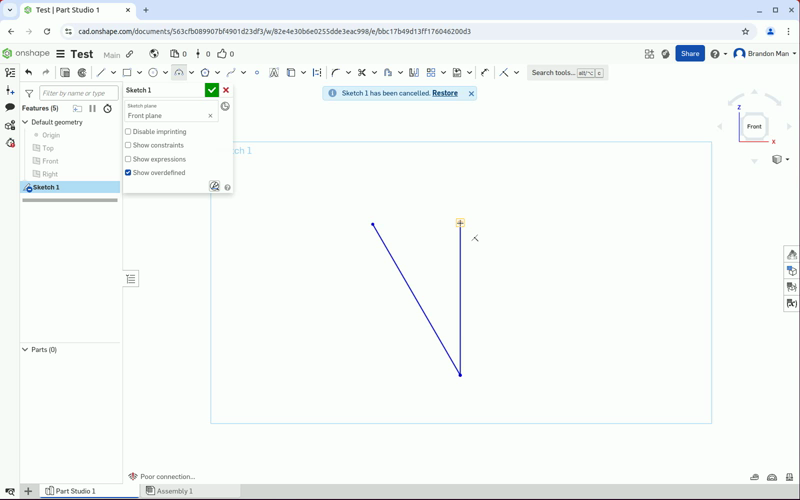
key_down(shift)
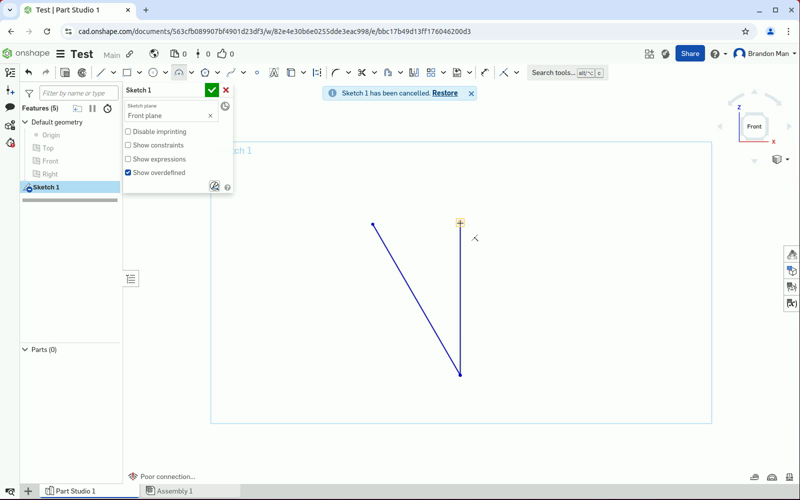
mouse_move(460, 206)
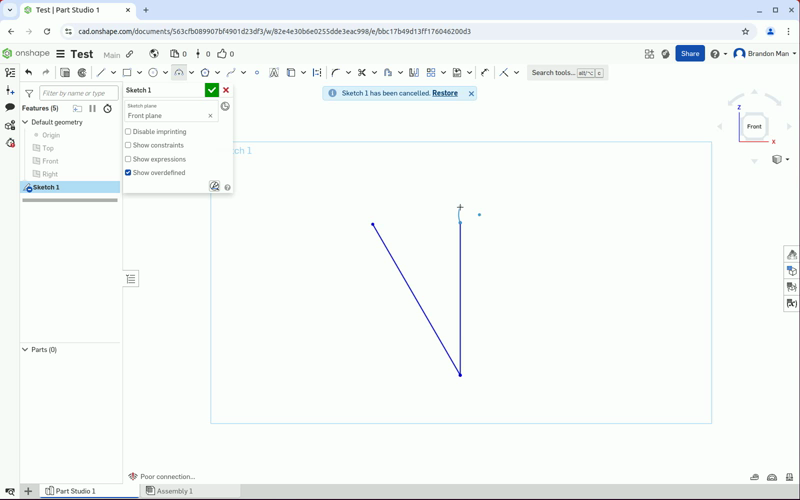
click(460, 206)
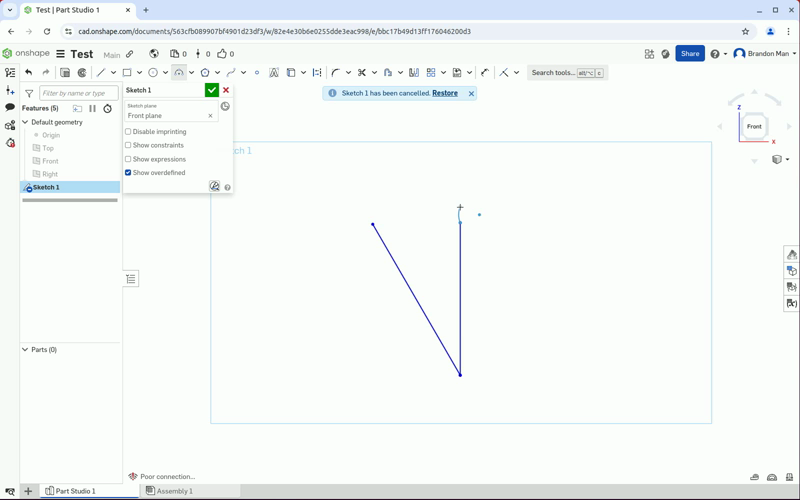
mouse_move(460, 214)
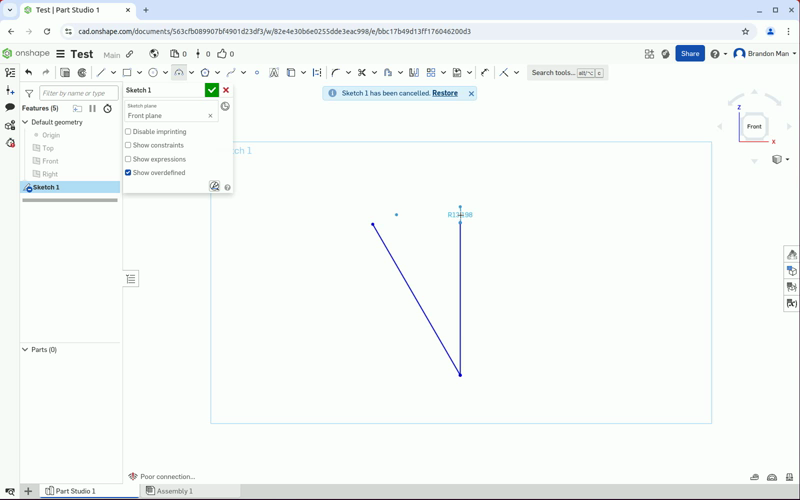
click(460, 214)
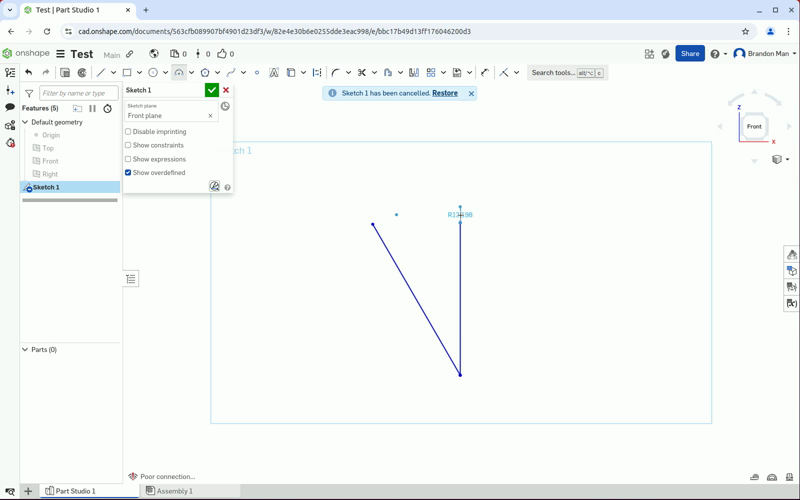
key_up(shift)
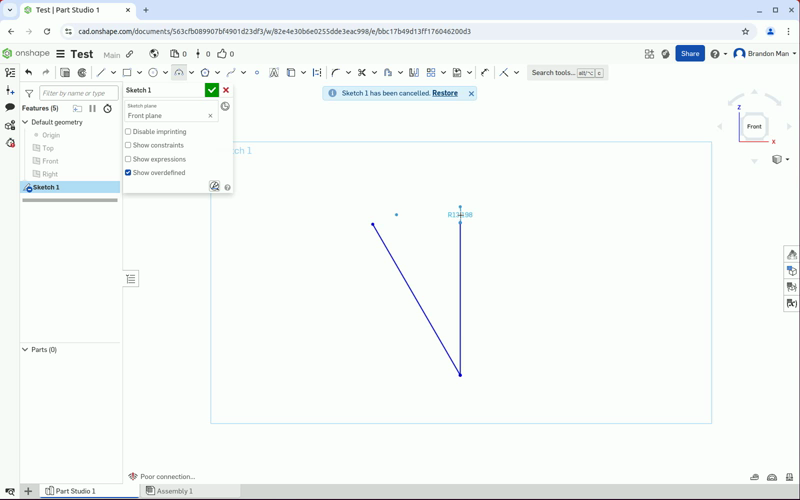
mouse_move(460, 206)
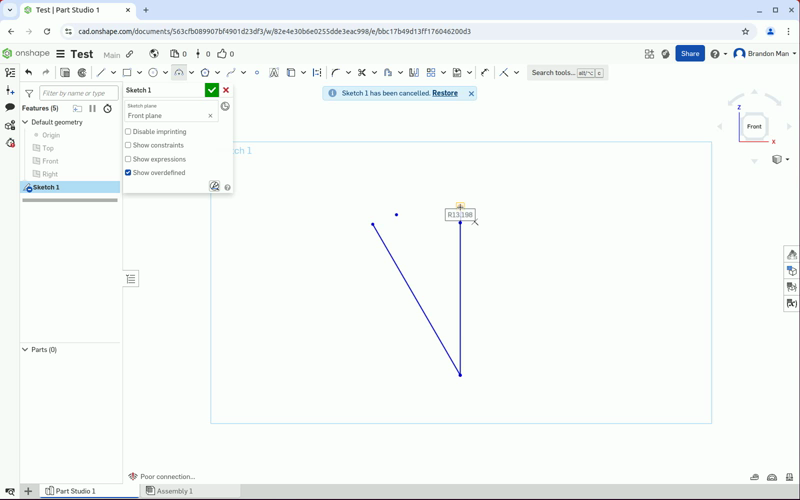
click(460, 206)
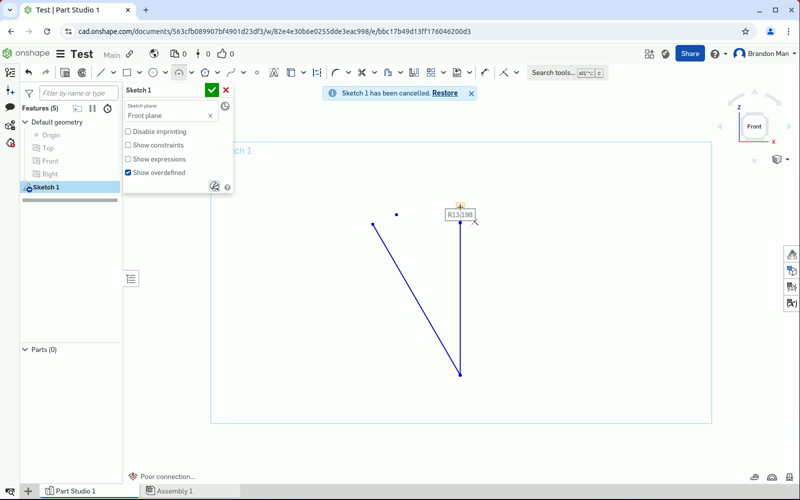
mouse_move(372, 224)
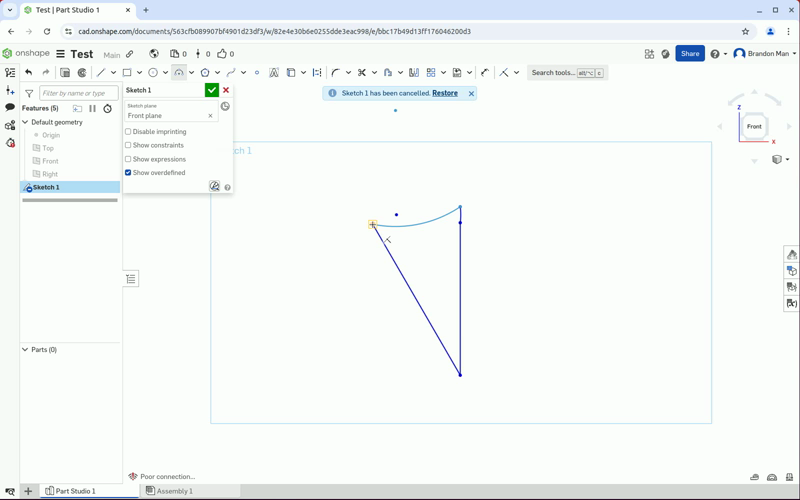
click(372, 224)
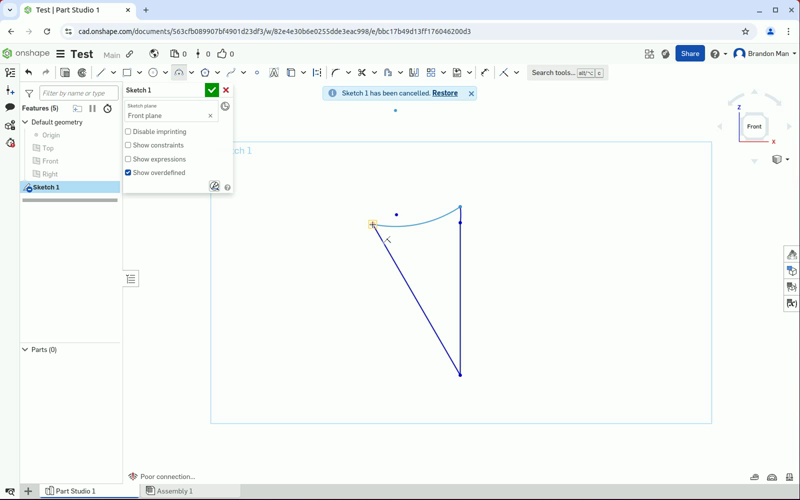
key_down(shift)
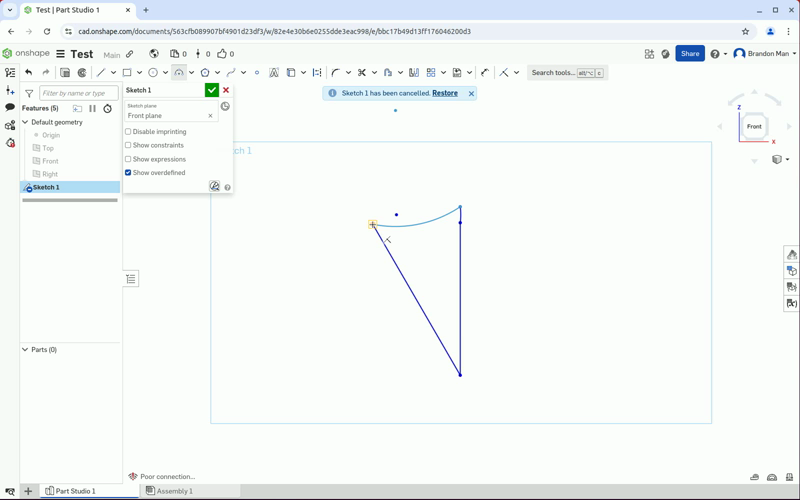
mouse_move(407, 171)
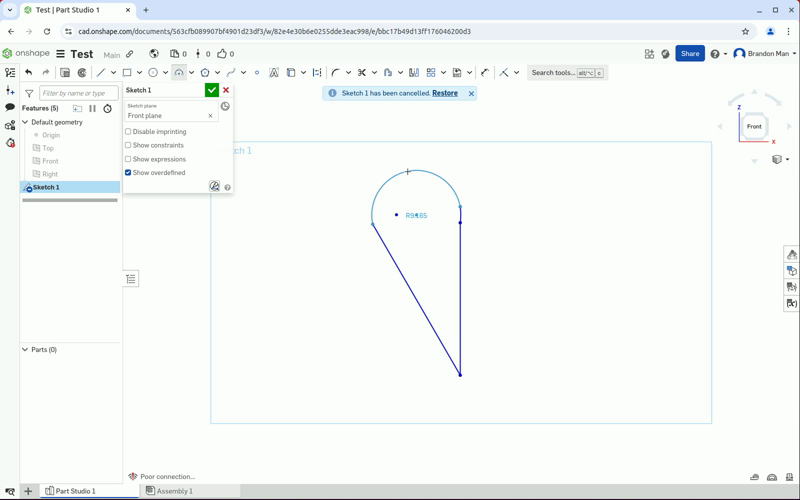
click(407, 171)
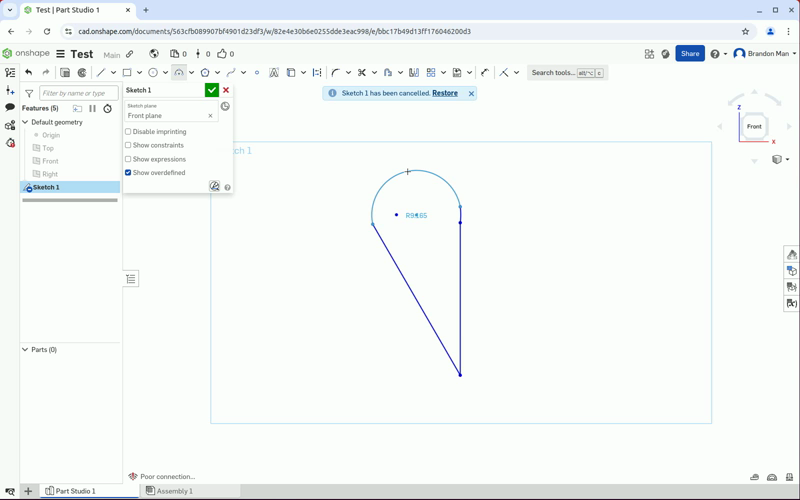
key_up(shift)
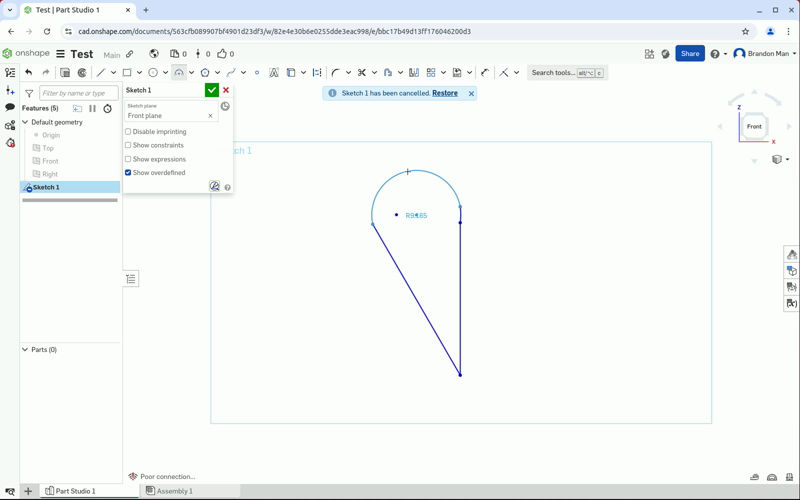
key(esc)
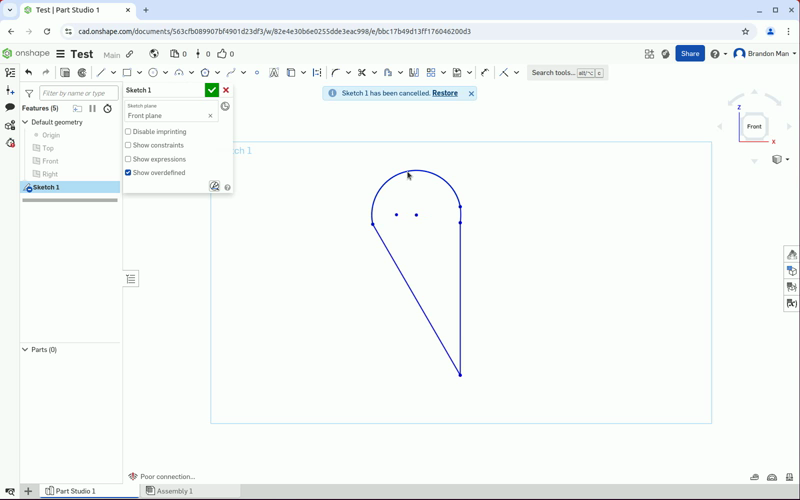
mouse_move(440, 294)
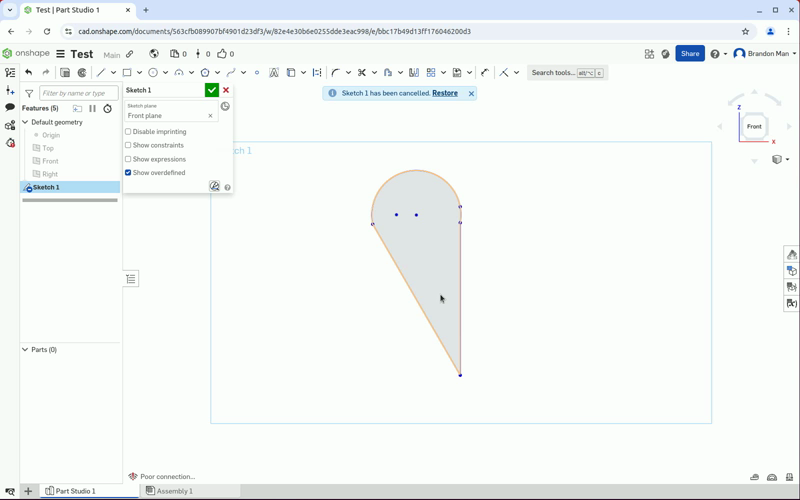
click(440, 294)
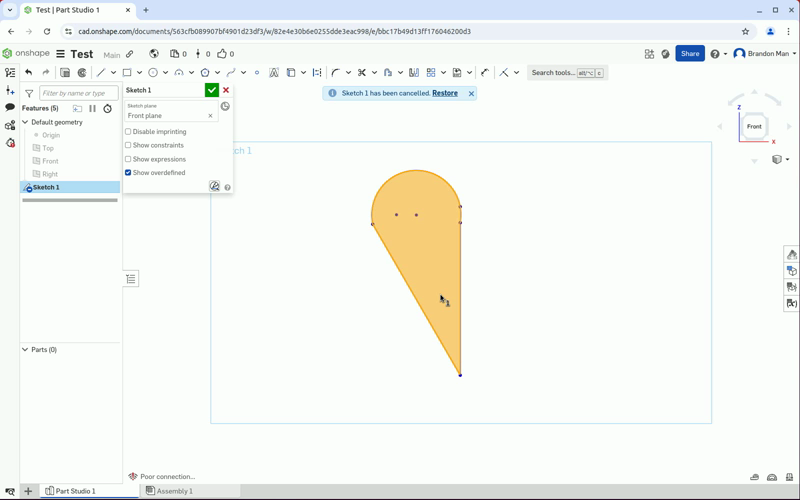
mouse_move(73, 352)
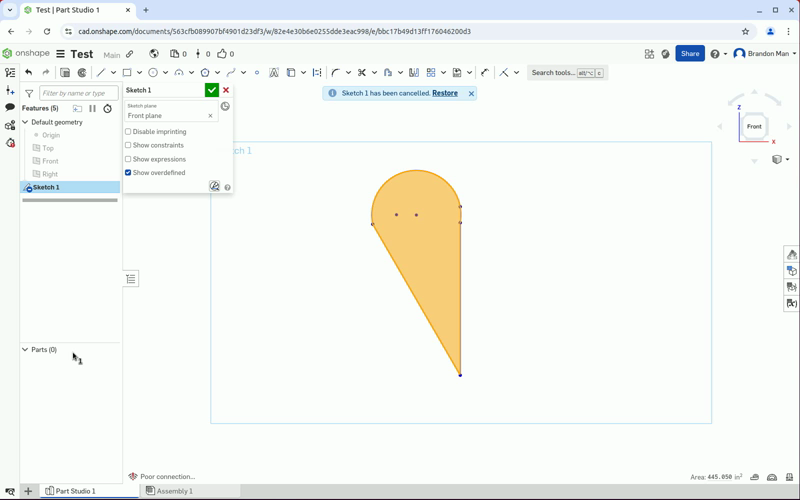
key(shift+y)
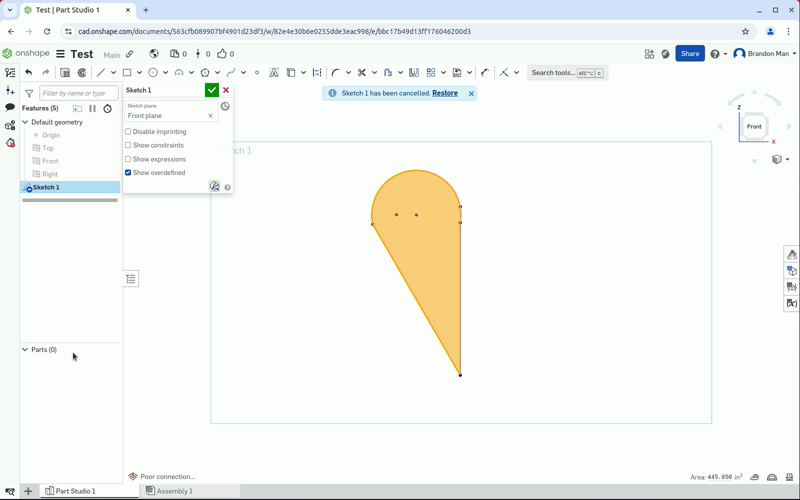
key(shift+e)
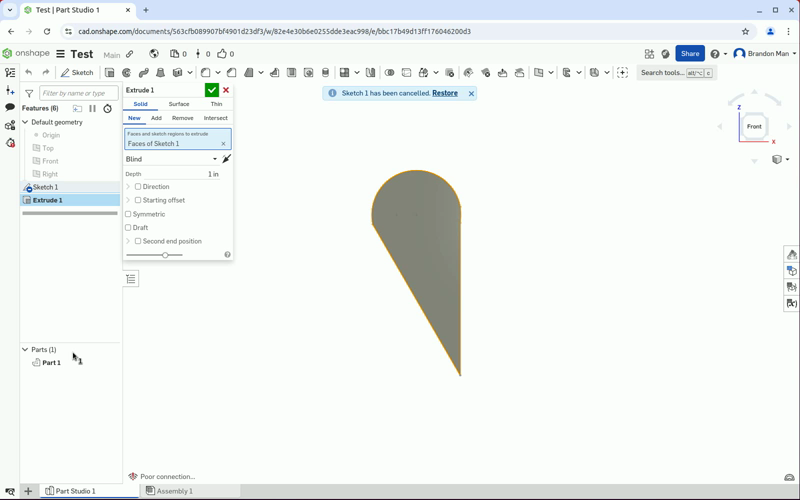
mouse_move(143, 106)
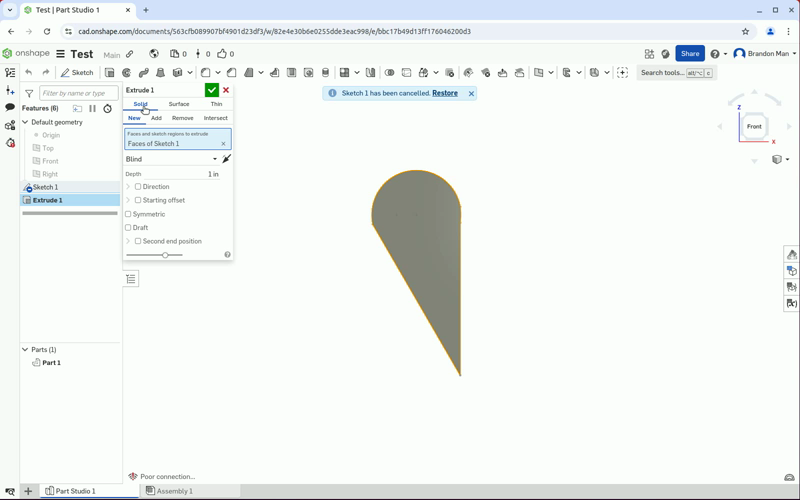
click(143, 106)
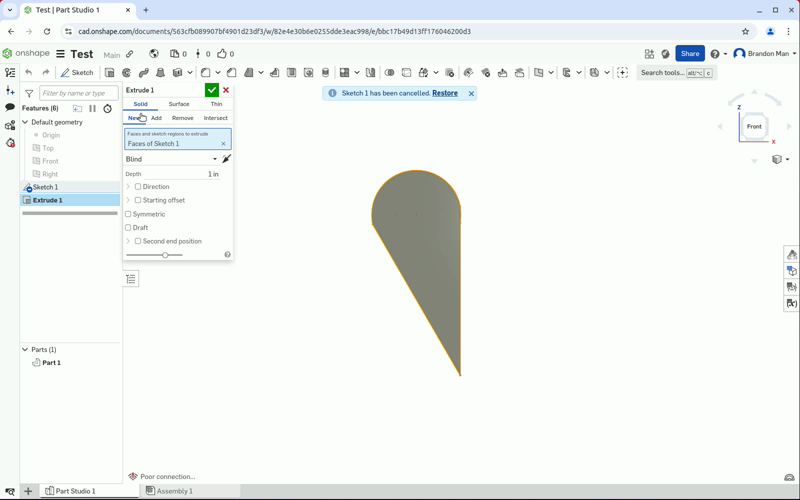
mouse_move(137, 120)
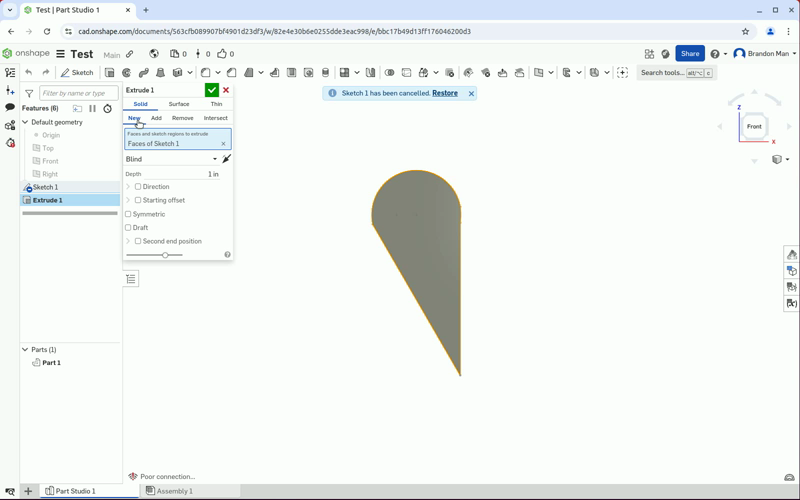
click(137, 120)
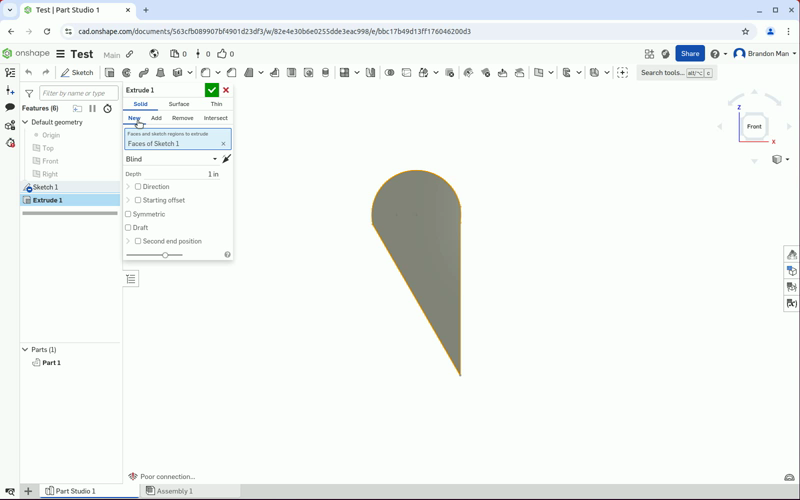
key(tab, 4)
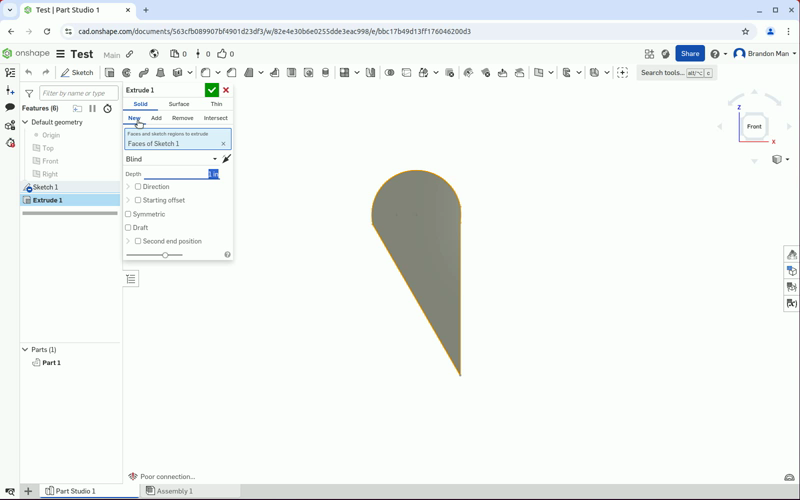
text(14.443)
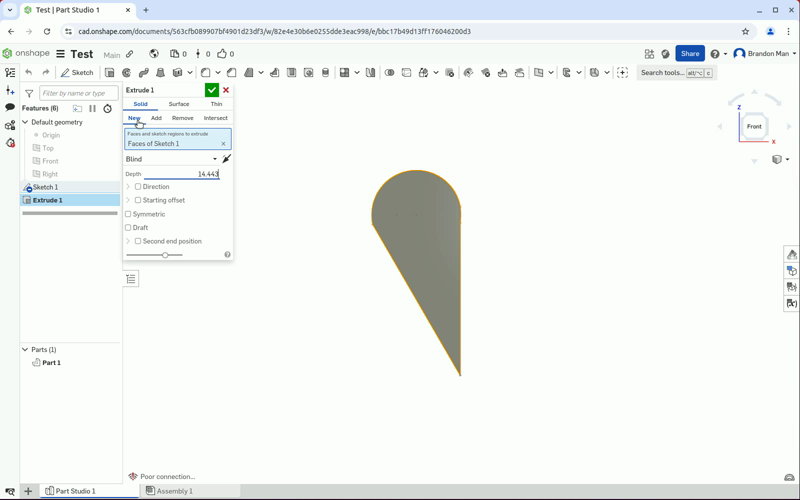
key(enter)
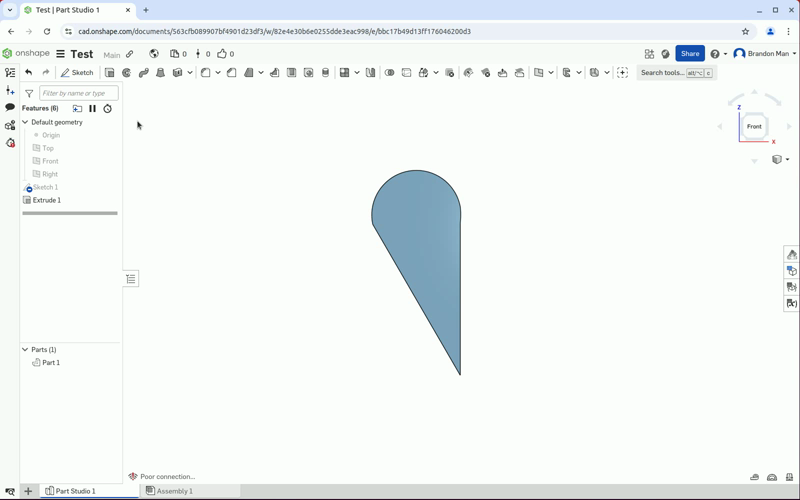
key(shift+h)
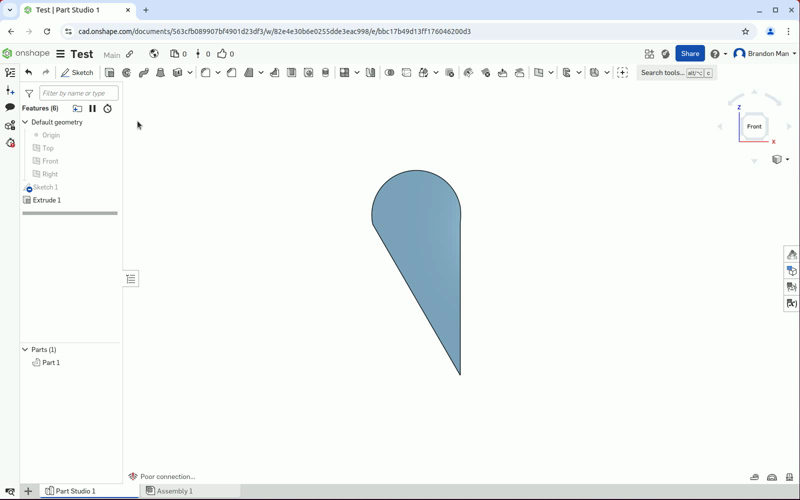
key(shift+h)
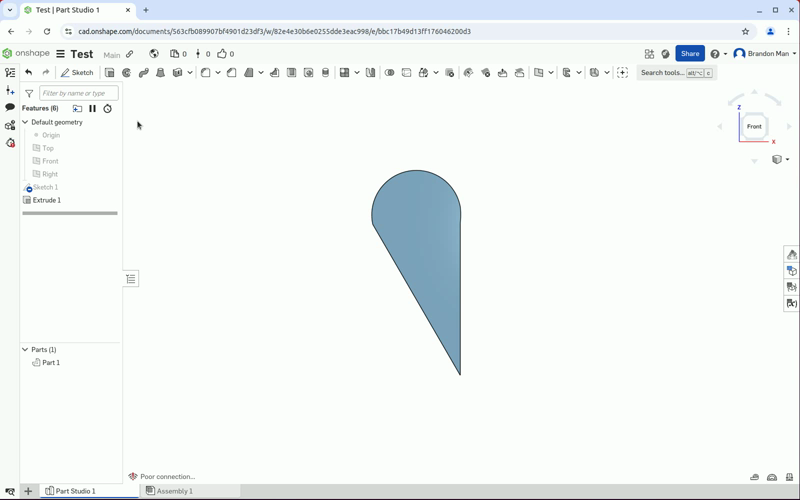
mouse_move(73, 189)
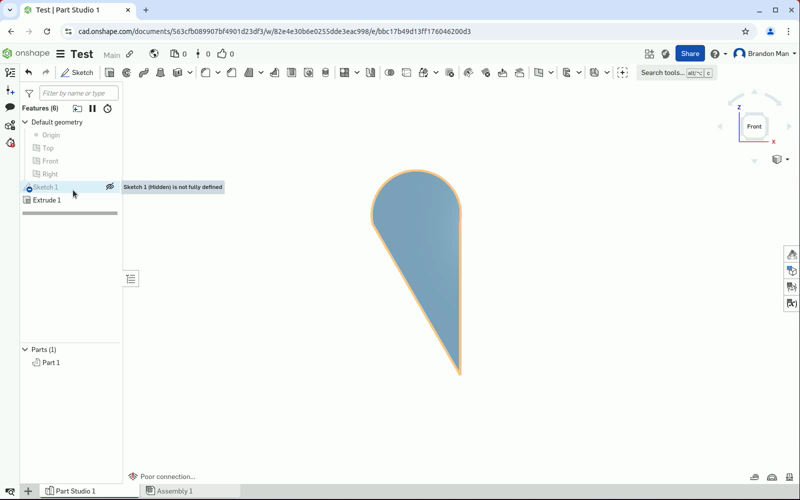
click(73, 189)
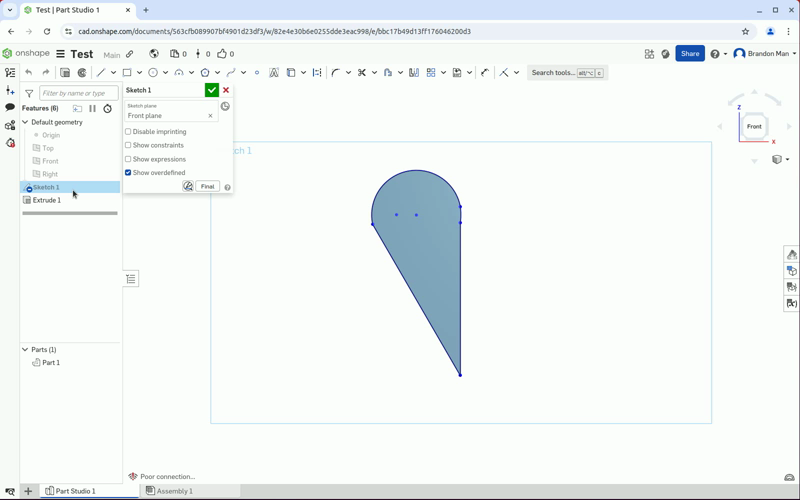
mouse_move(229, 92)
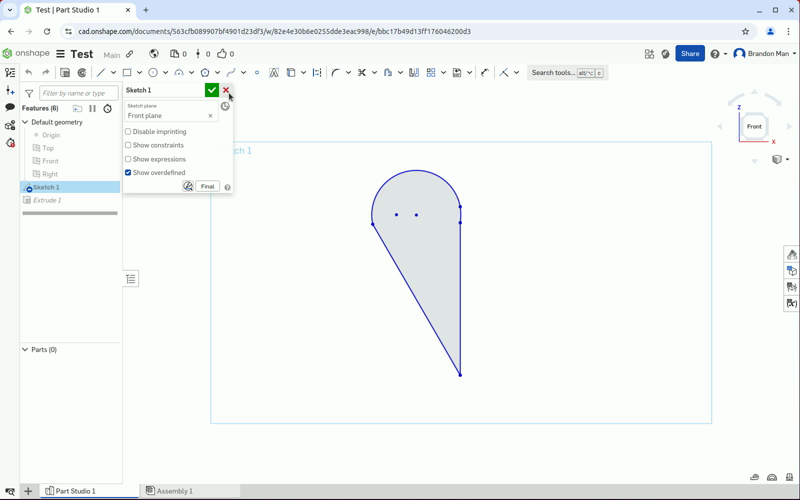
click(229, 92)
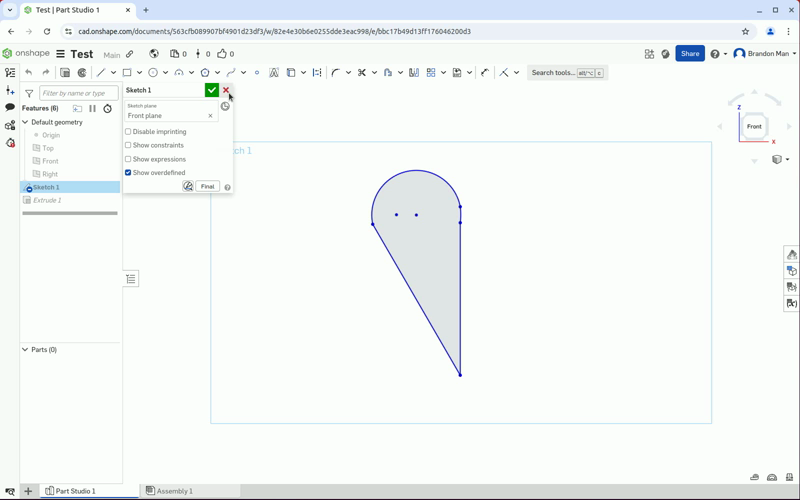
key(shift+s)
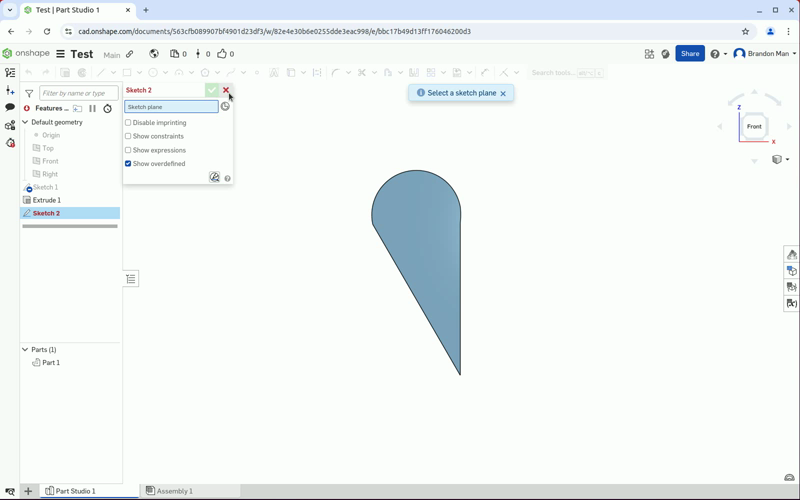
mouse_move(73, 163)
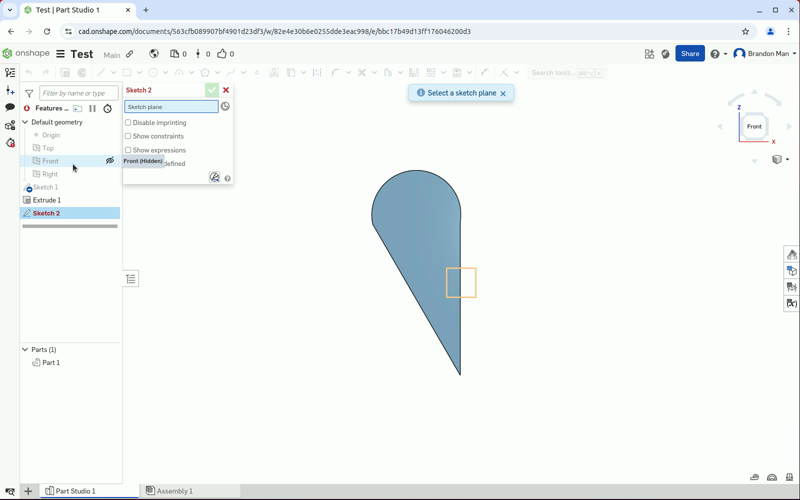
click(73, 163)
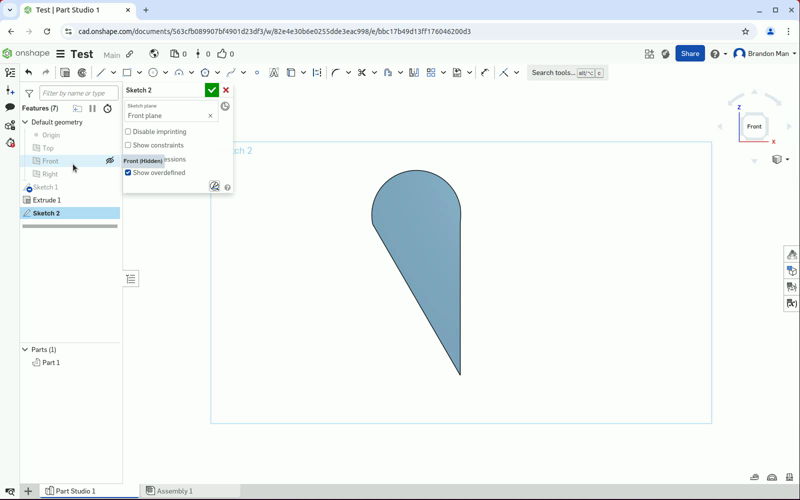
mouse_move(73, 352)
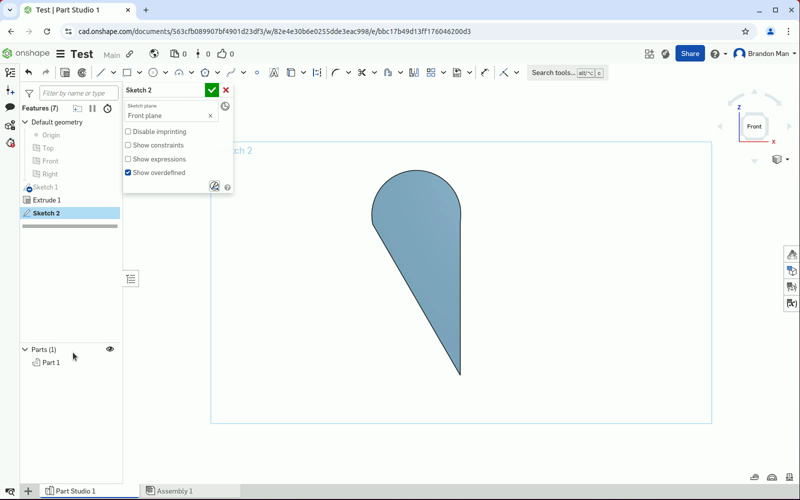
key(y)
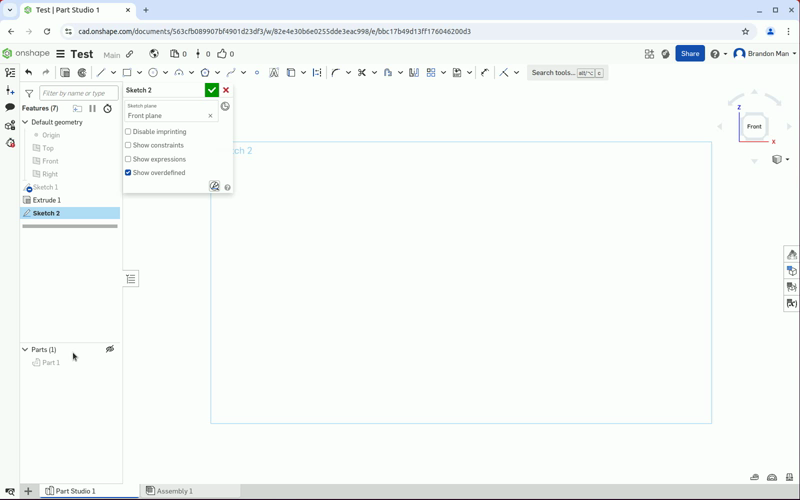
key(l)
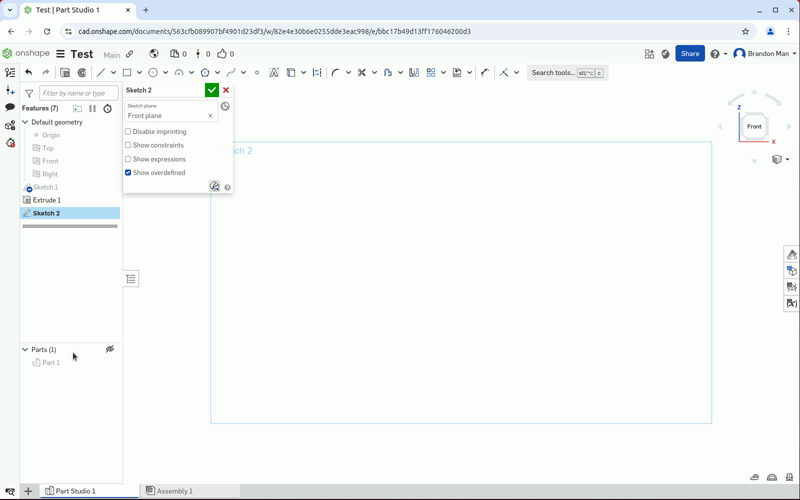
key_down(shift)
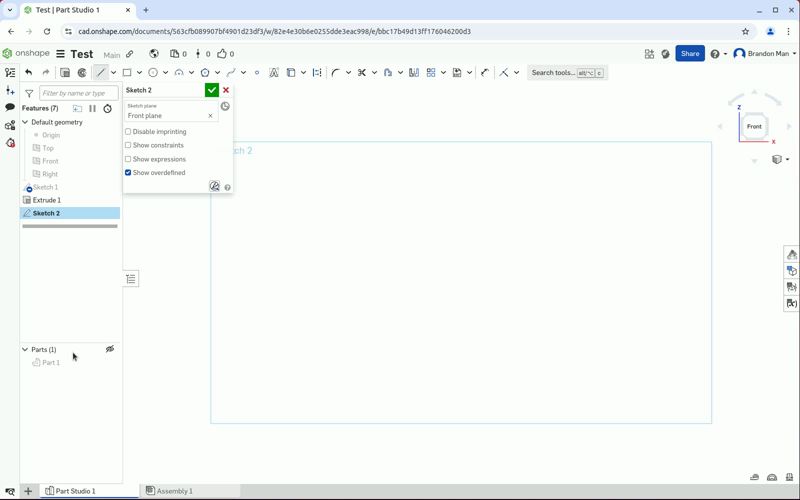
mouse_move(460, 375)
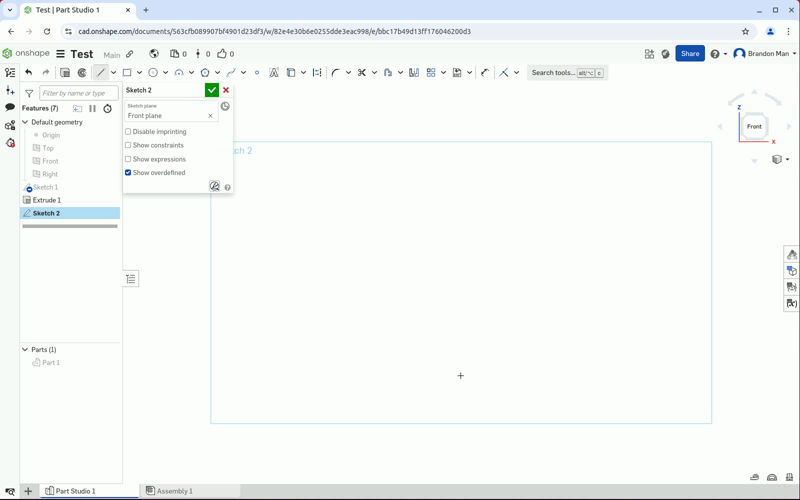
click(460, 375)
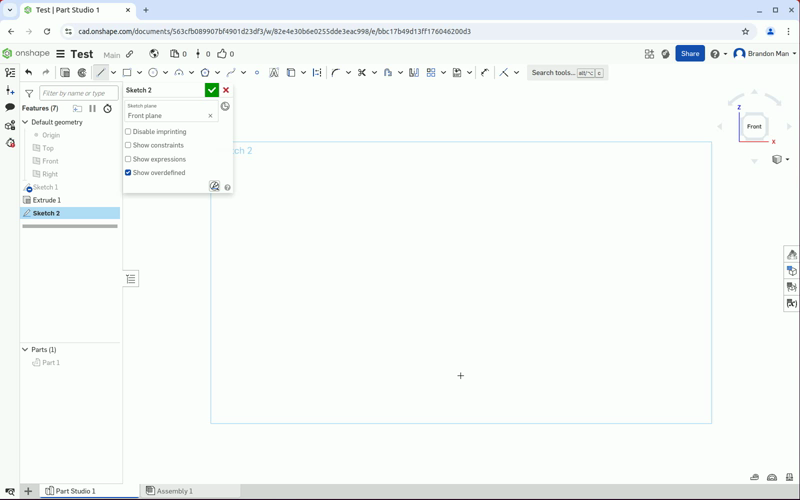
key_up(shift)
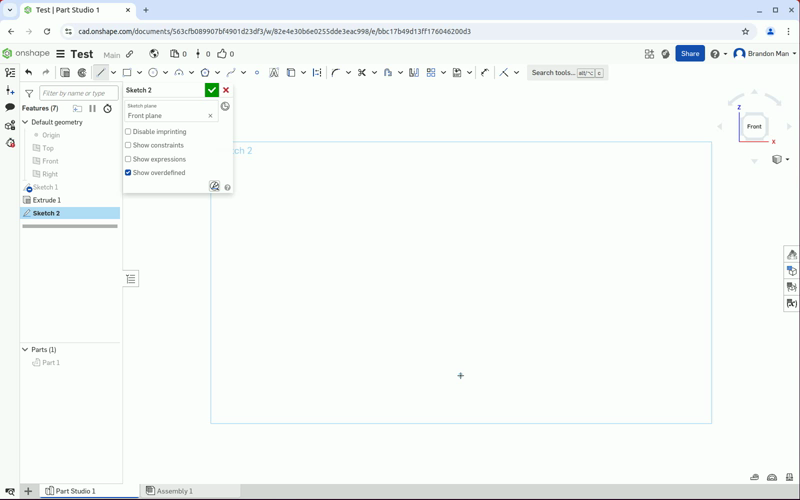
key_down(shift)
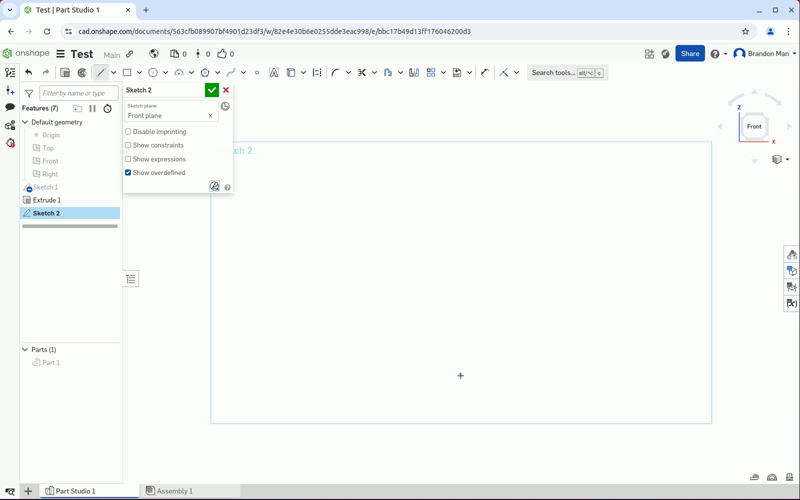
mouse_move(549, 225)
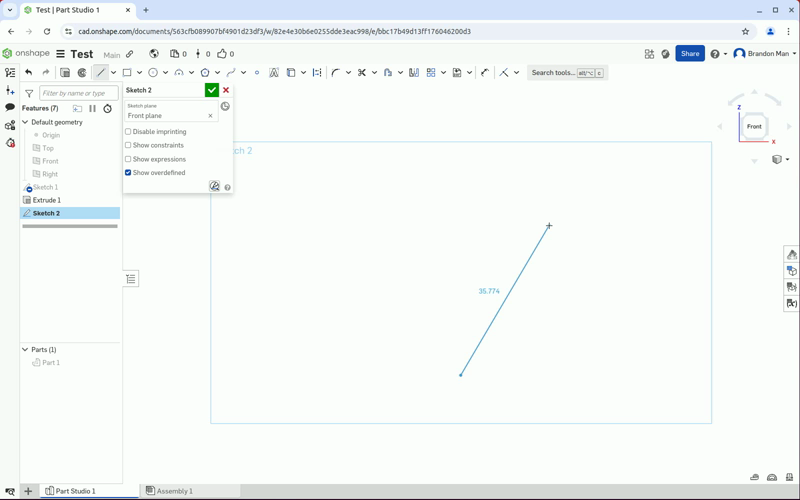
click(549, 225)
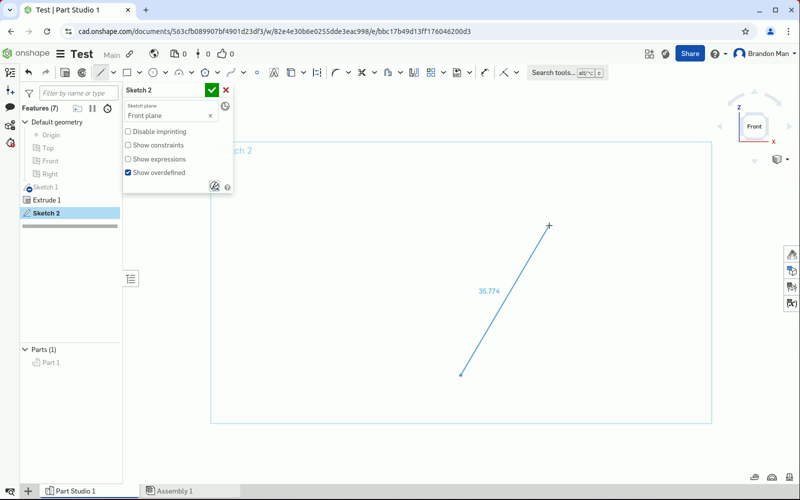
key_up(shift)
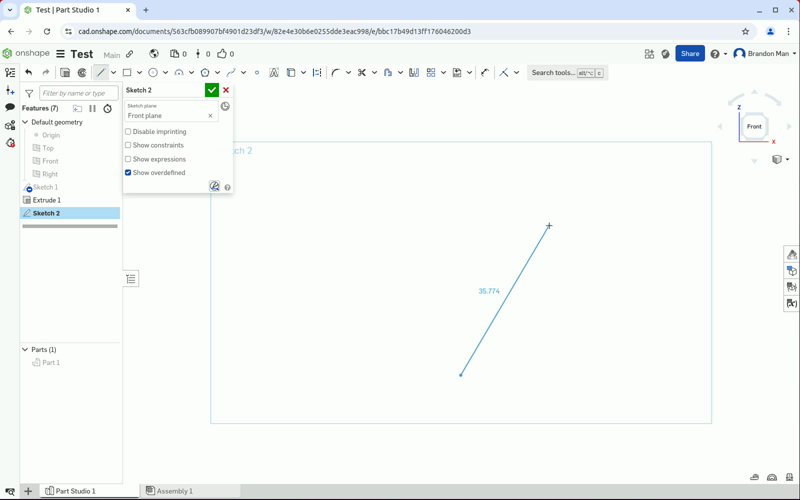
key(esc)
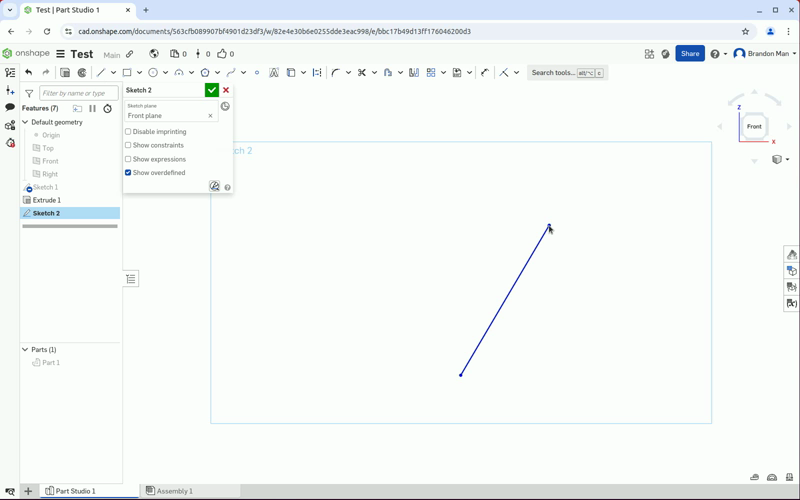
key(a)
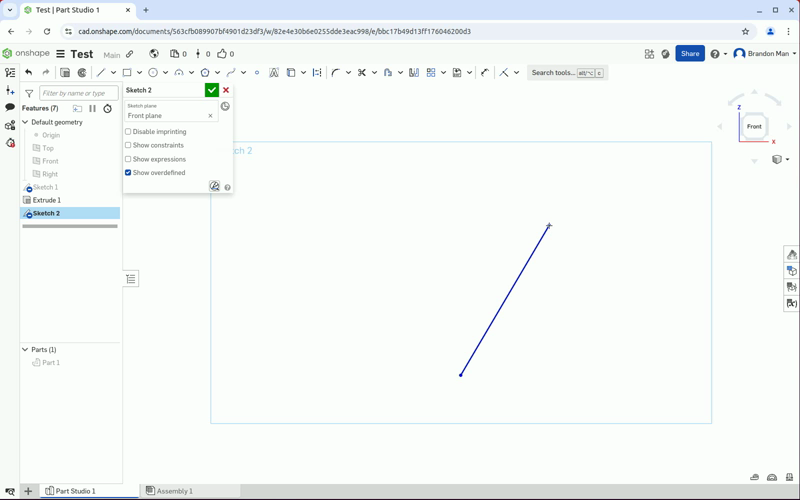
mouse_move(549, 225)
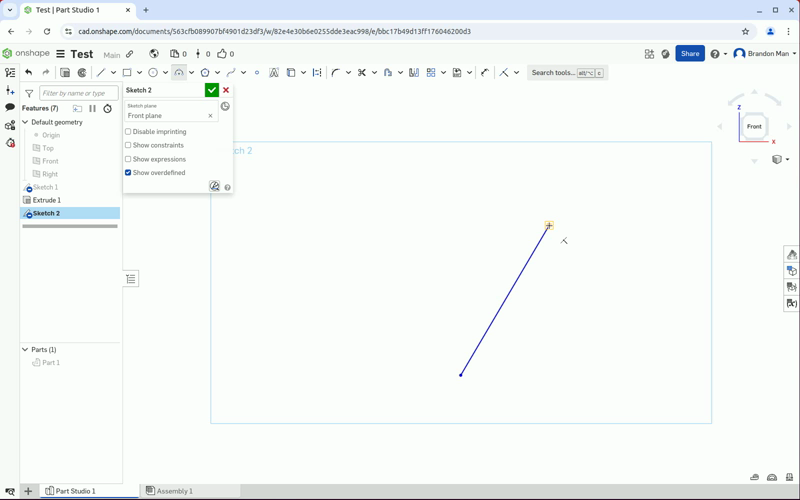
click(549, 225)
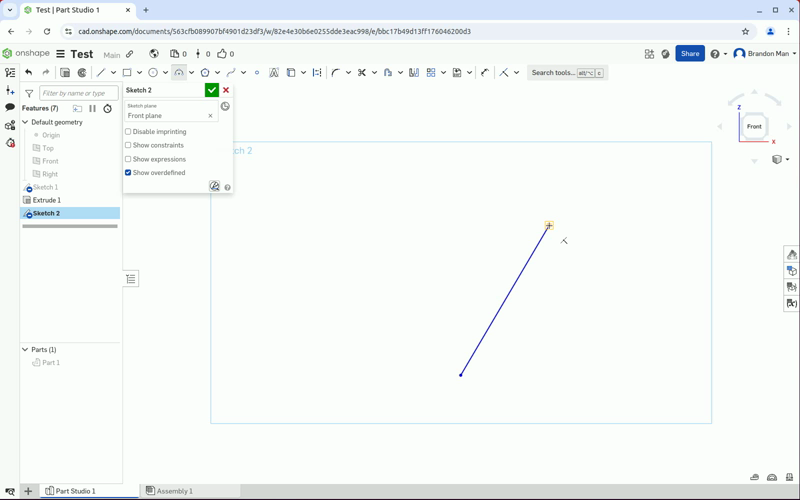
key_down(shift)
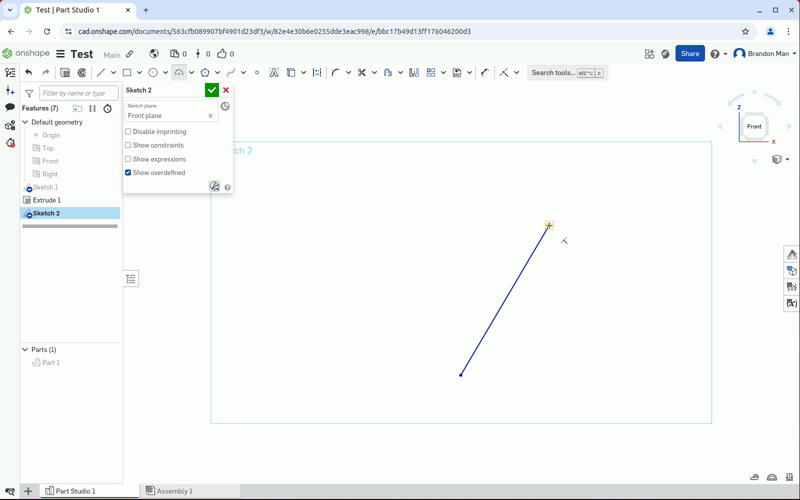
mouse_move(460, 207)
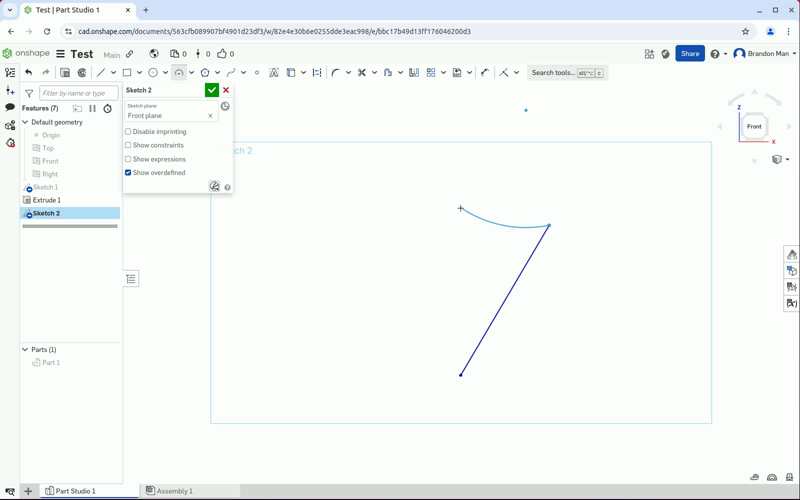
click(460, 207)
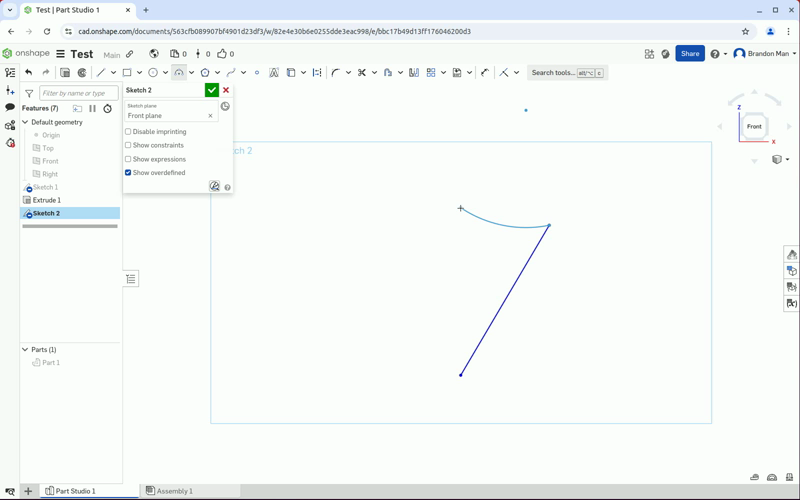
mouse_move(513, 171)
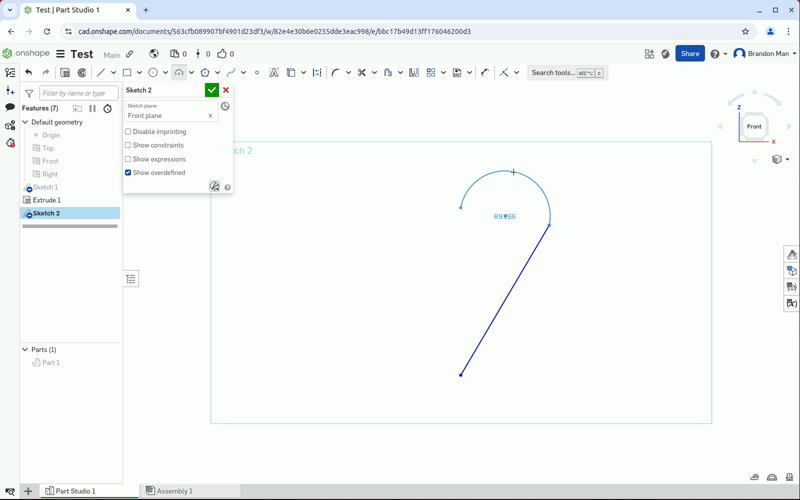
click(513, 171)
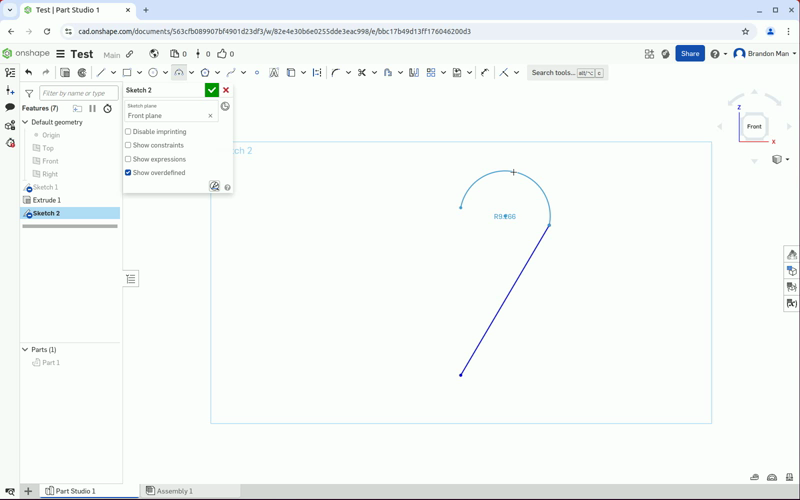
key_up(shift)
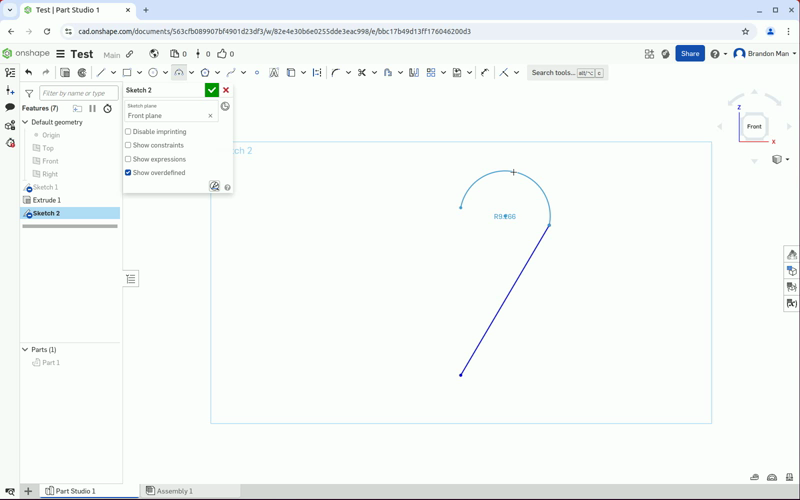
mouse_move(460, 207)
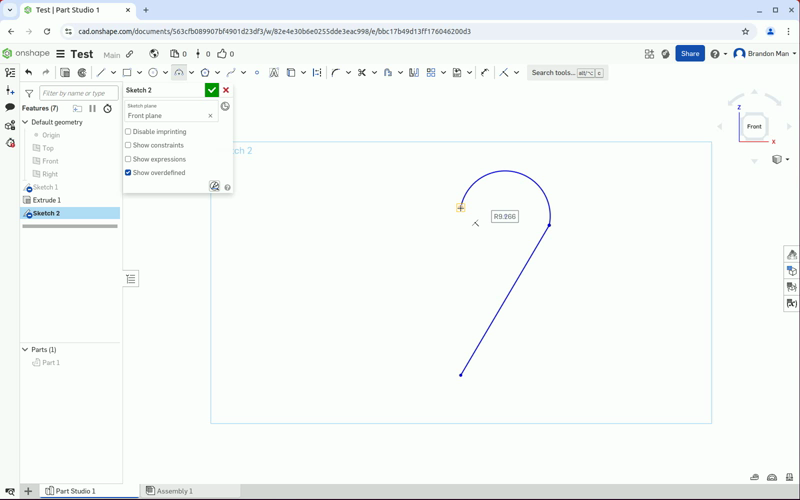
click(460, 207)
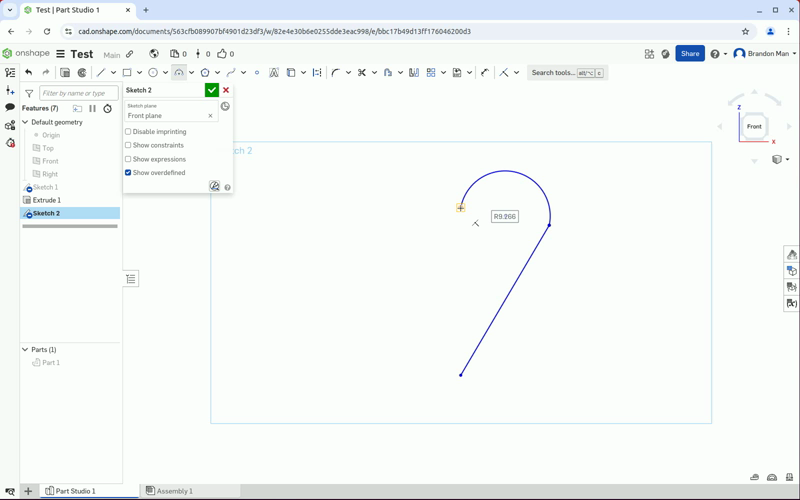
key_down(shift)
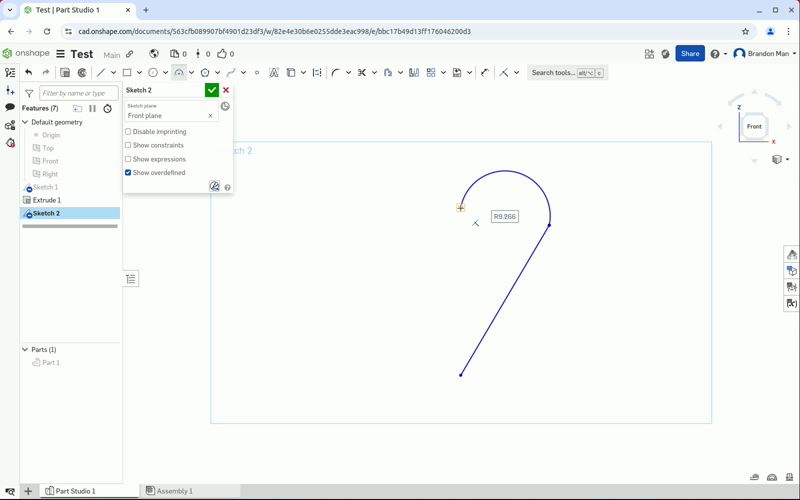
mouse_move(460, 222)
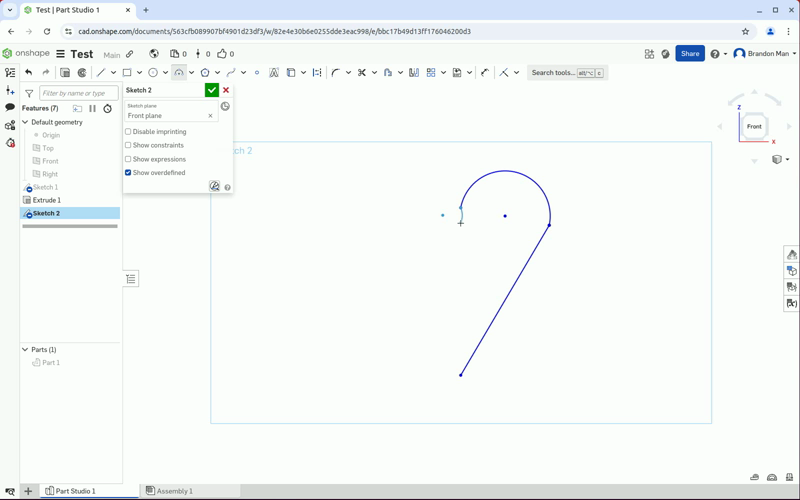
click(460, 222)
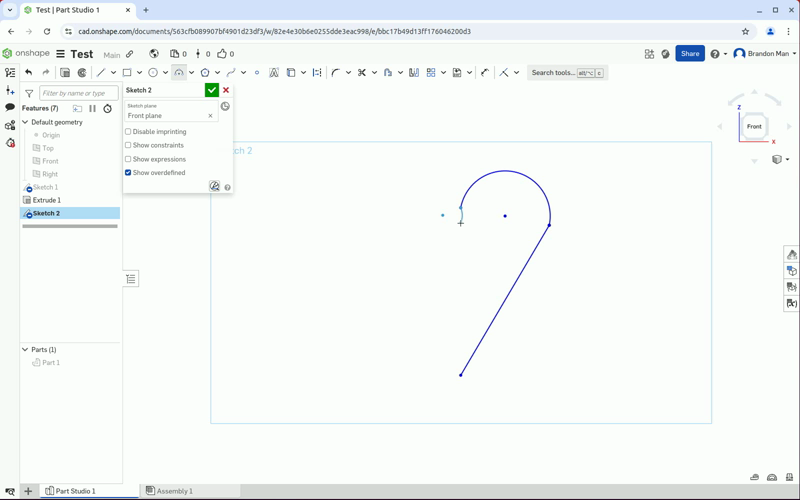
mouse_move(460, 215)
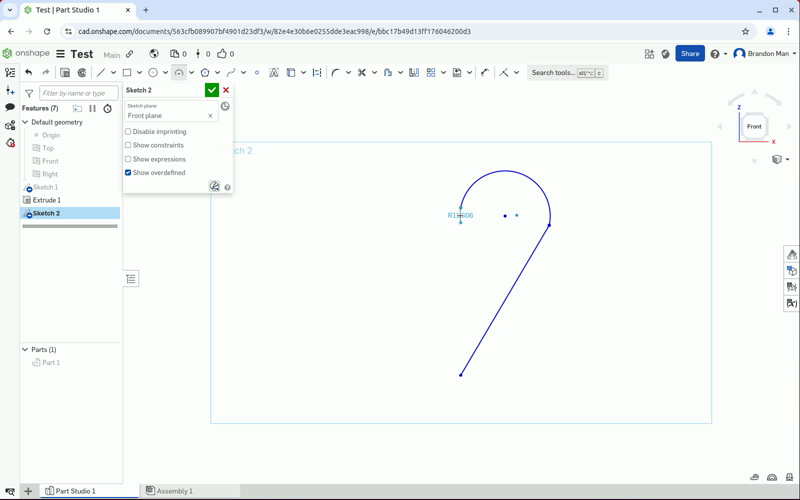
click(460, 215)
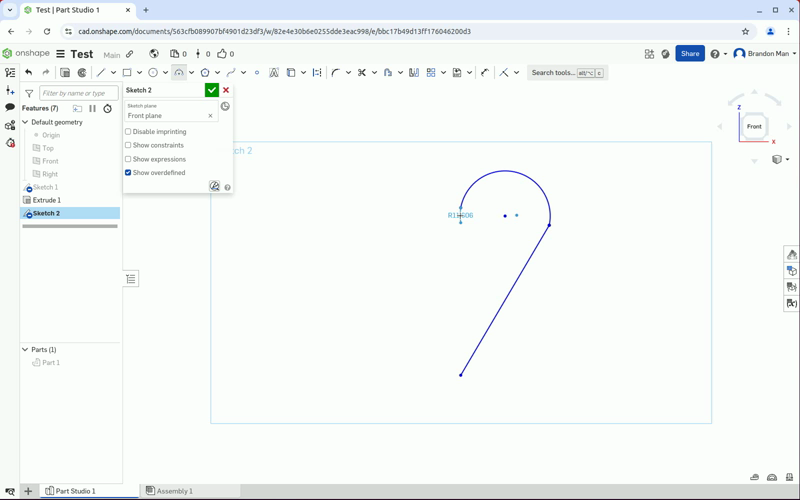
key_up(shift)
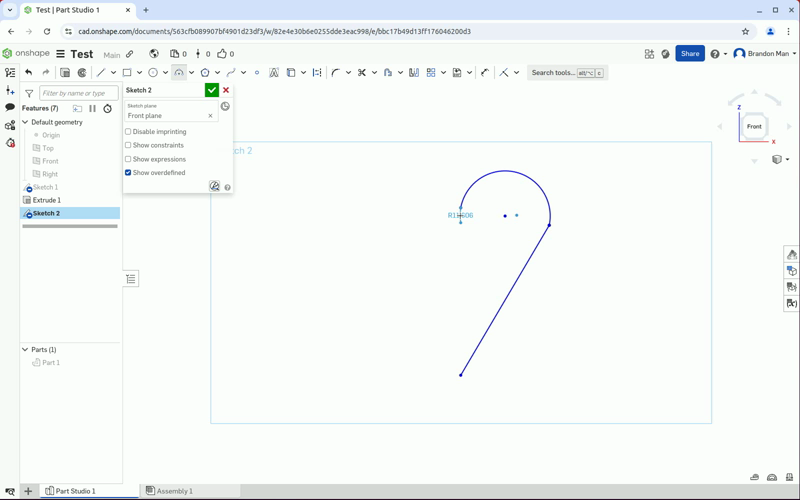
key(esc)
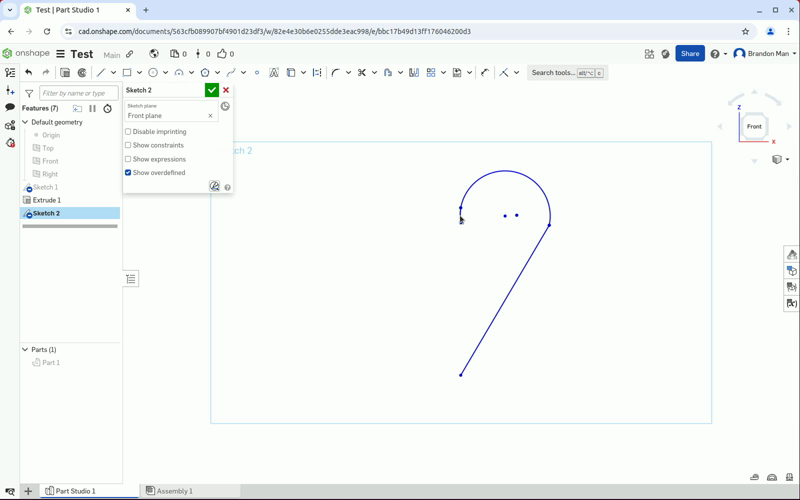
key(l)
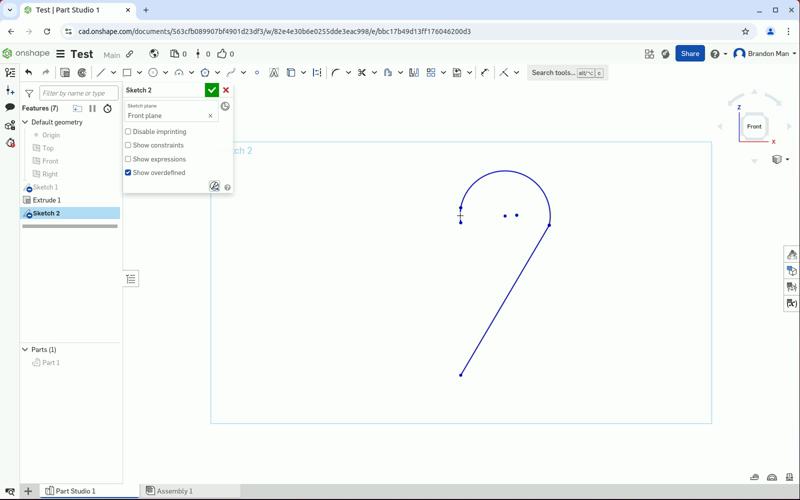
mouse_move(460, 222)
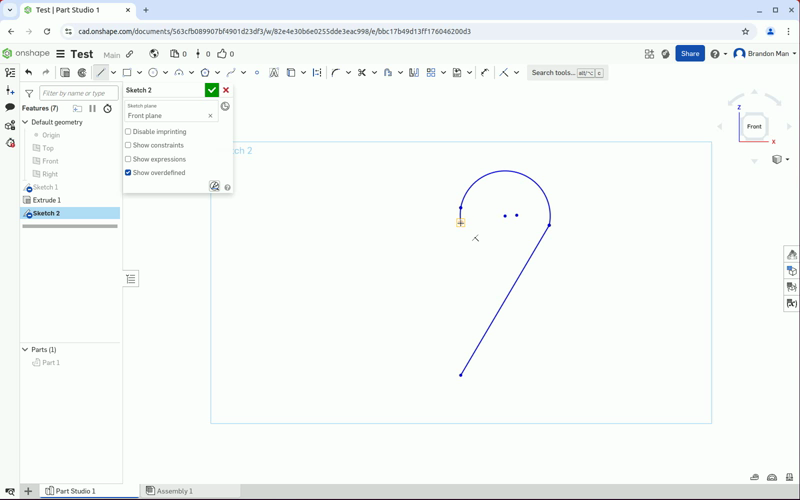
click(460, 222)
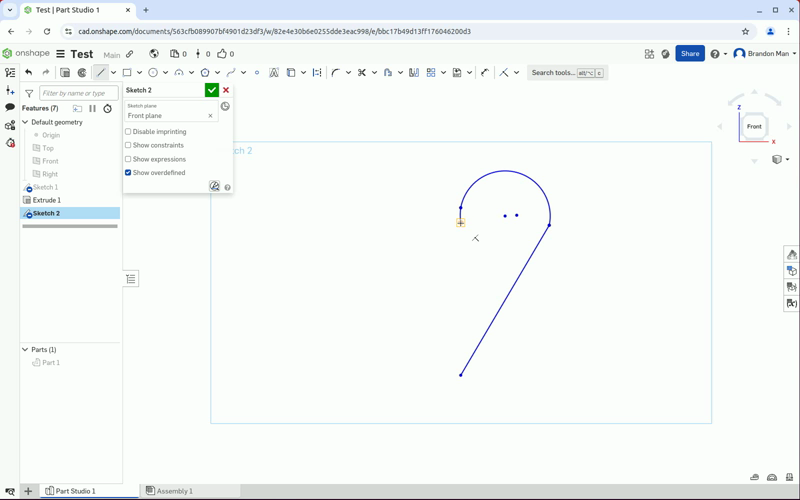
key_down(shift)
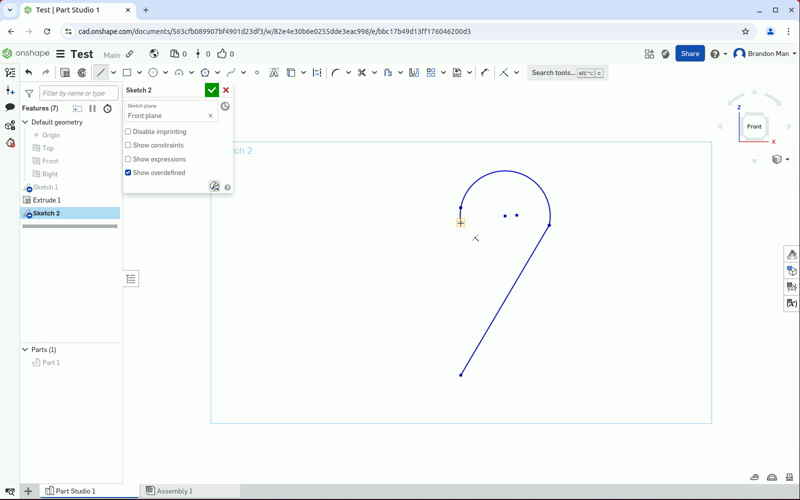
mouse_move(460, 375)
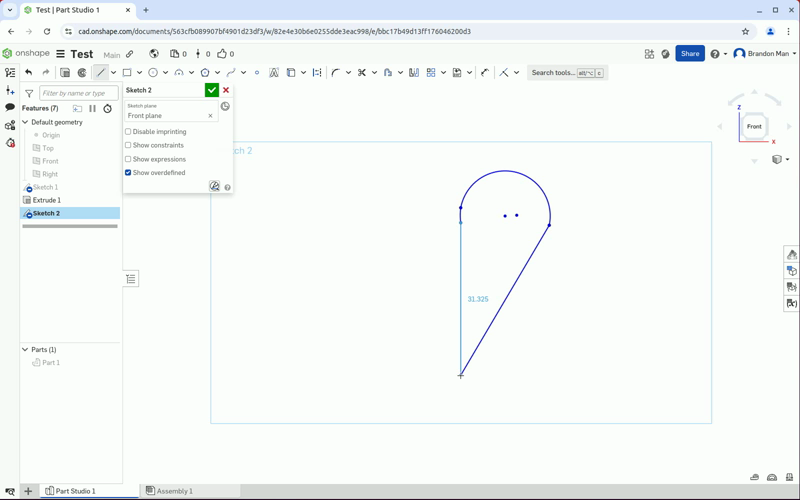
key_up(shift)
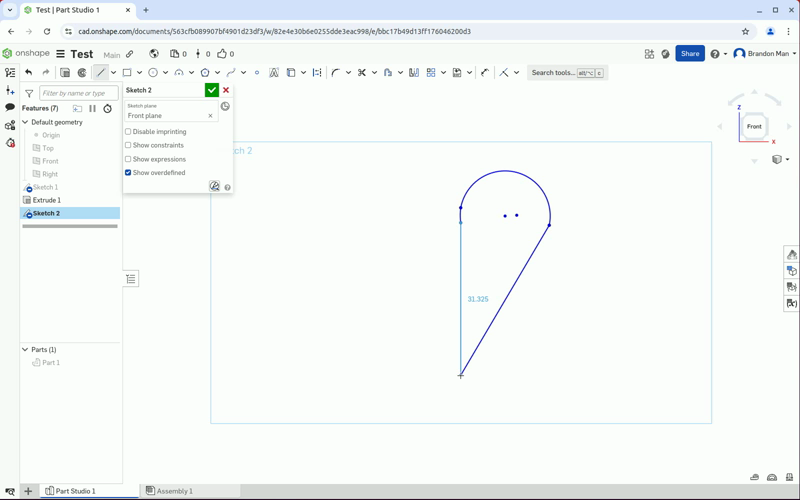
click(460, 375)
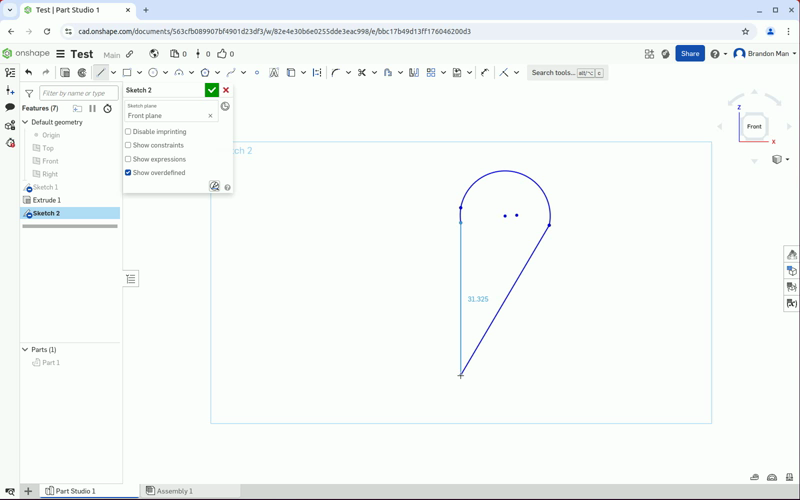
key(esc)
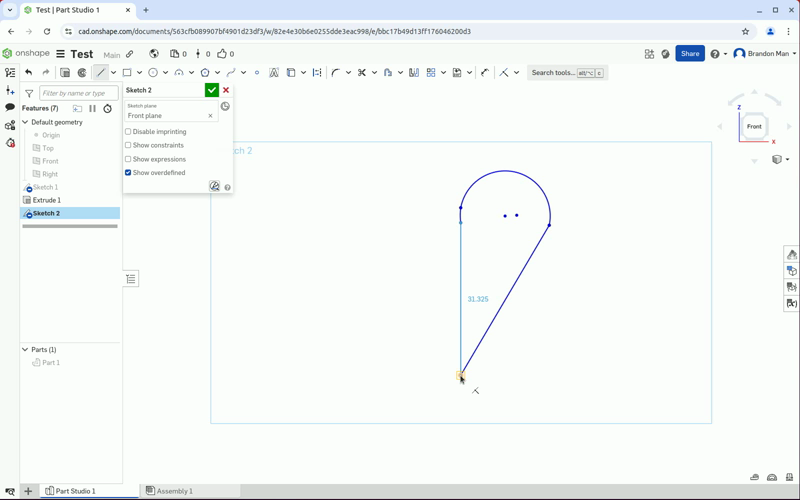
mouse_move(500, 197)
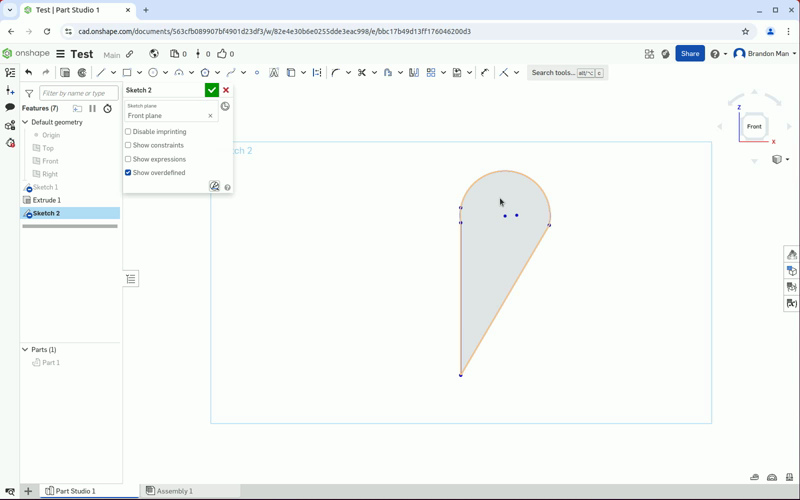
click(500, 197)
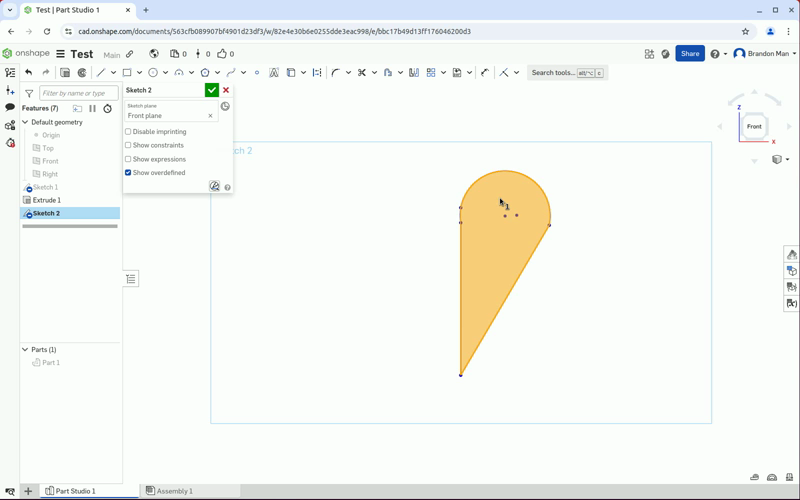
mouse_move(73, 352)
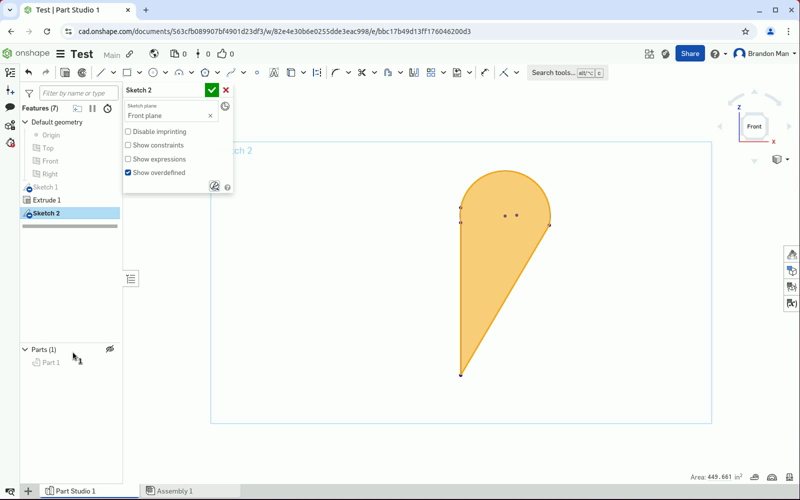
key(shift+y)
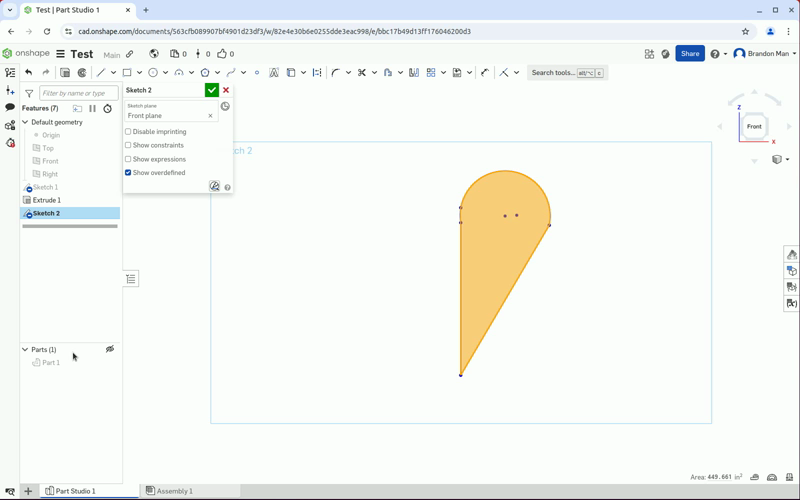
key(shift+e)
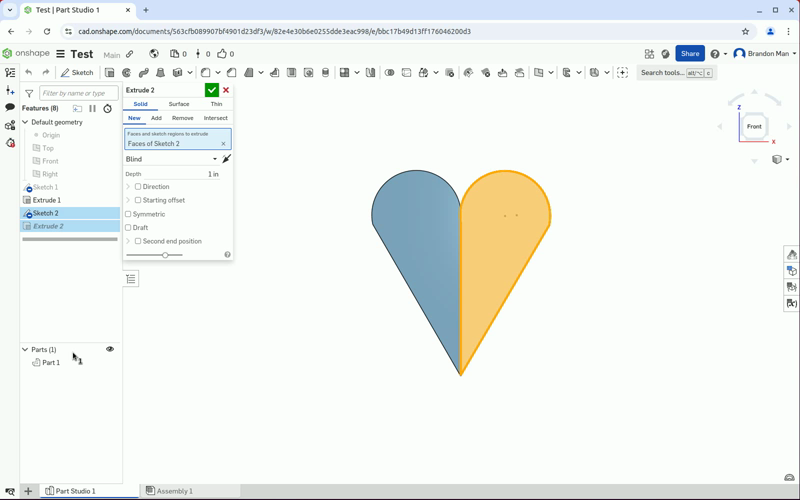
mouse_move(143, 106)
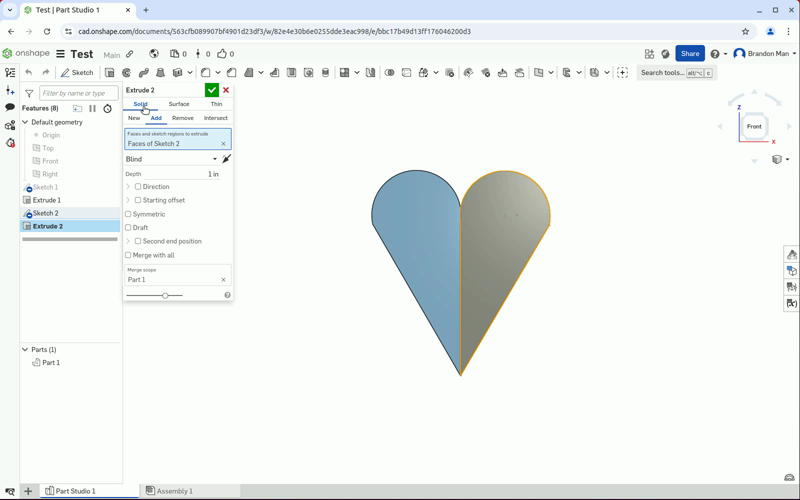
click(143, 106)
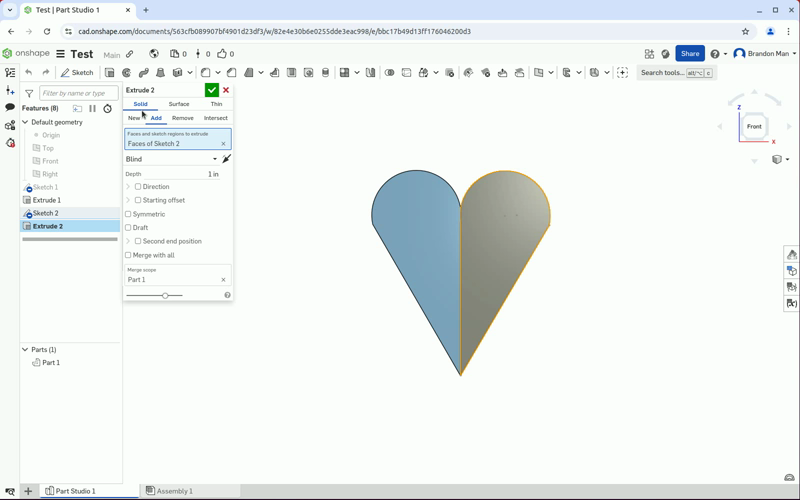
mouse_move(137, 120)
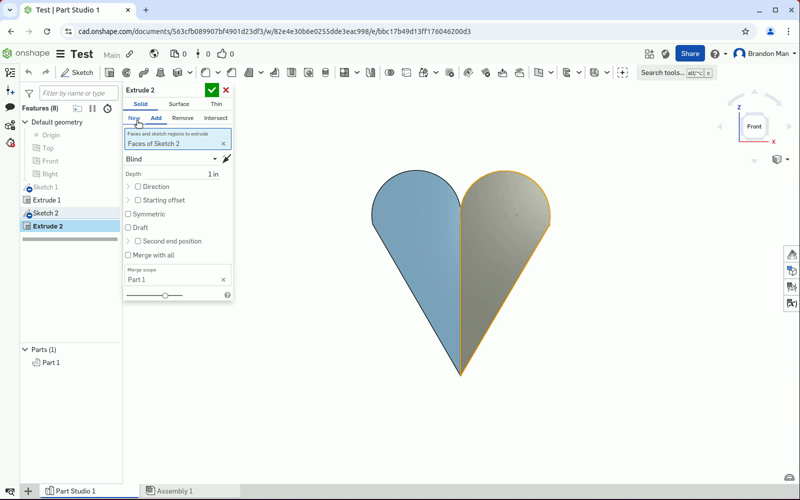
click(137, 120)
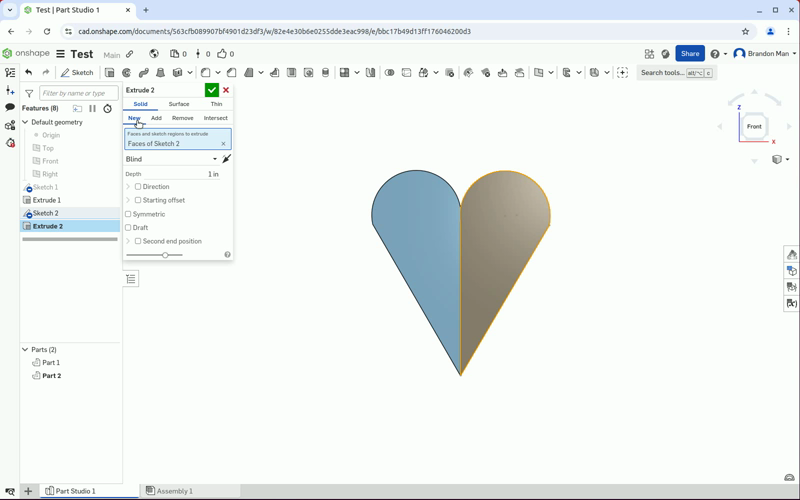
key(tab, 4)
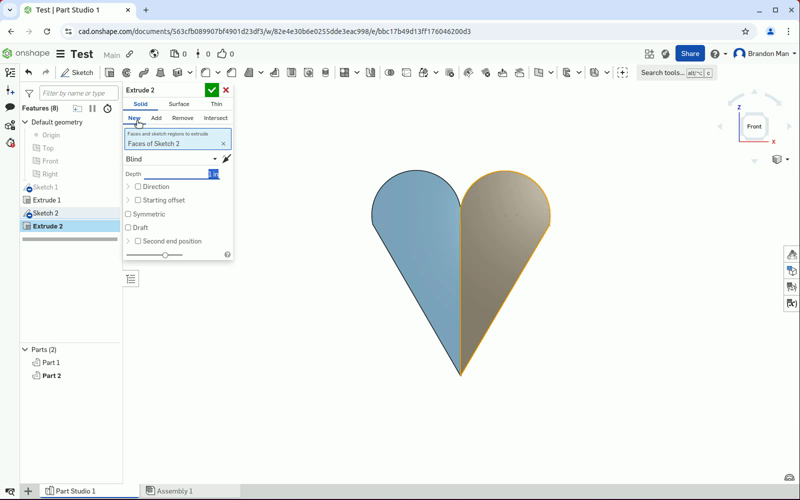
text(14.443)
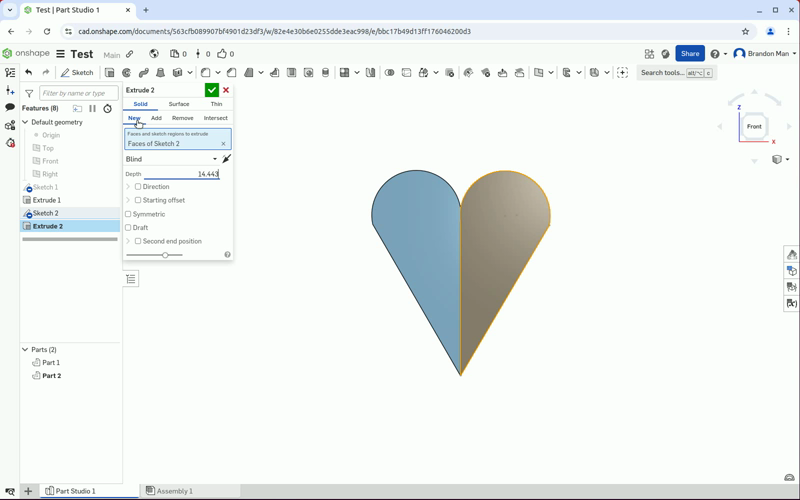
key(enter)
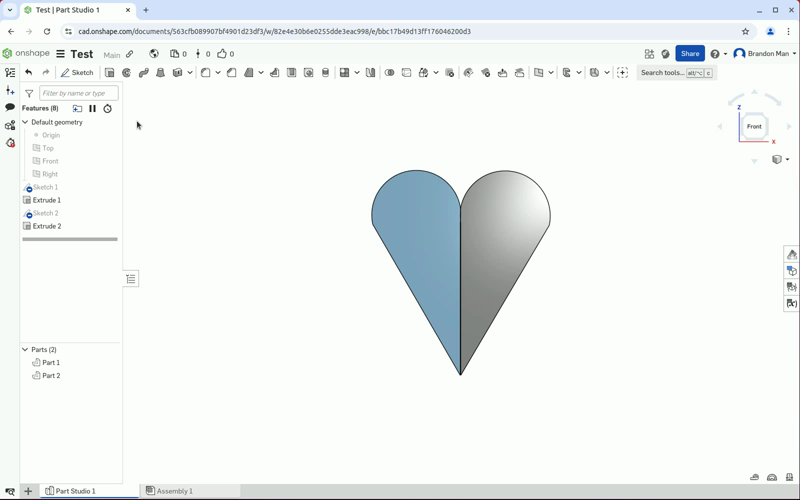
key(shift+h)
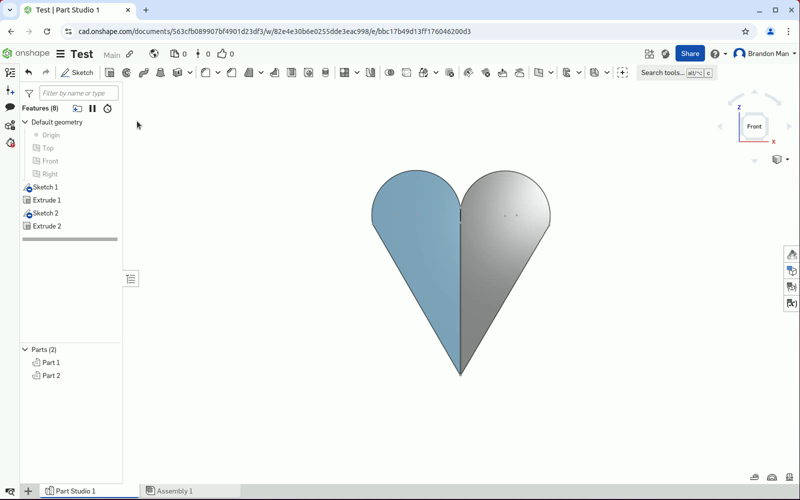
key(shift+h)
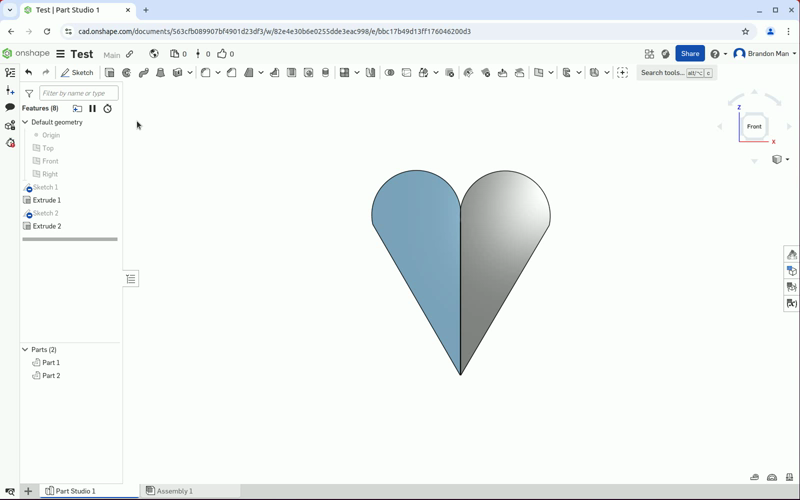
mouse_move(73, 189)
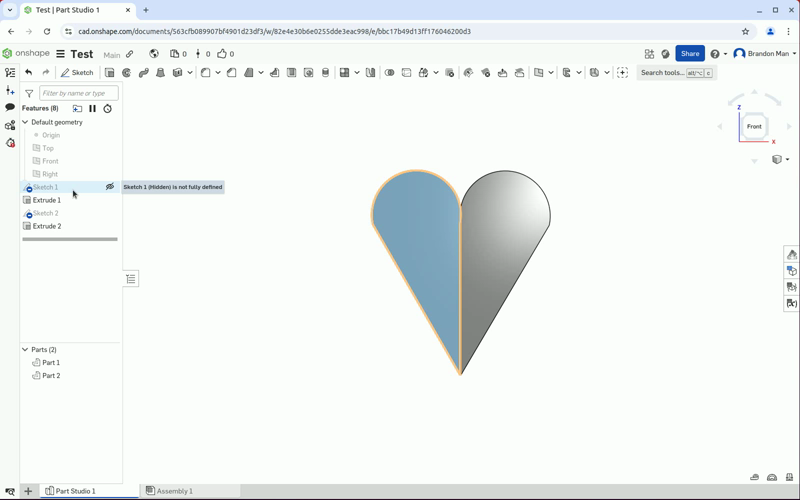
click(73, 189)
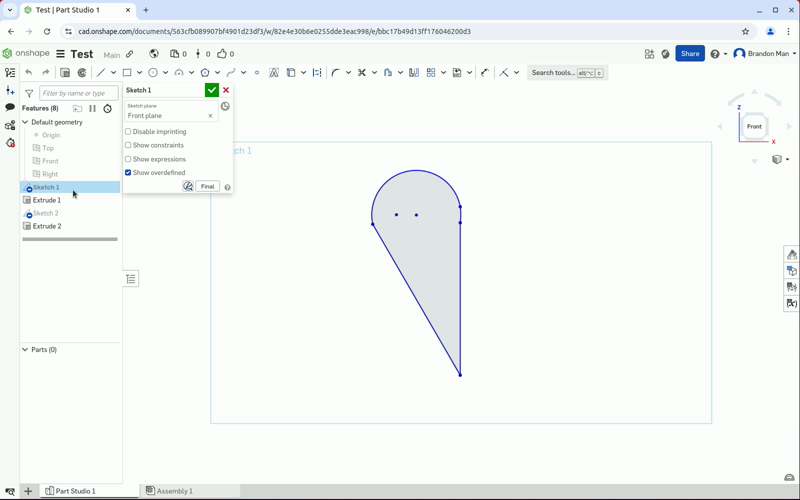
mouse_move(229, 92)
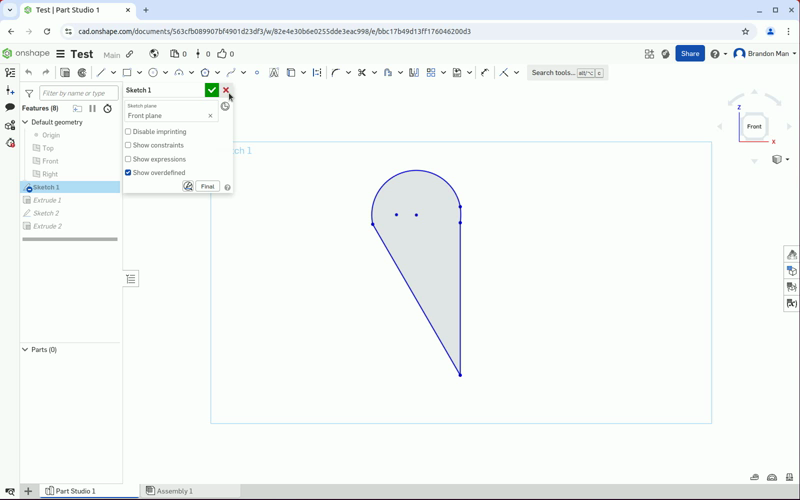
click(229, 92)
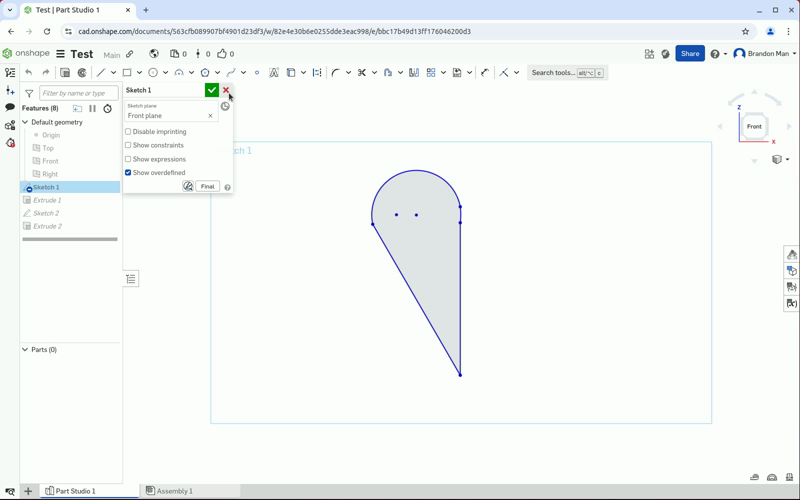
key(shift+s)
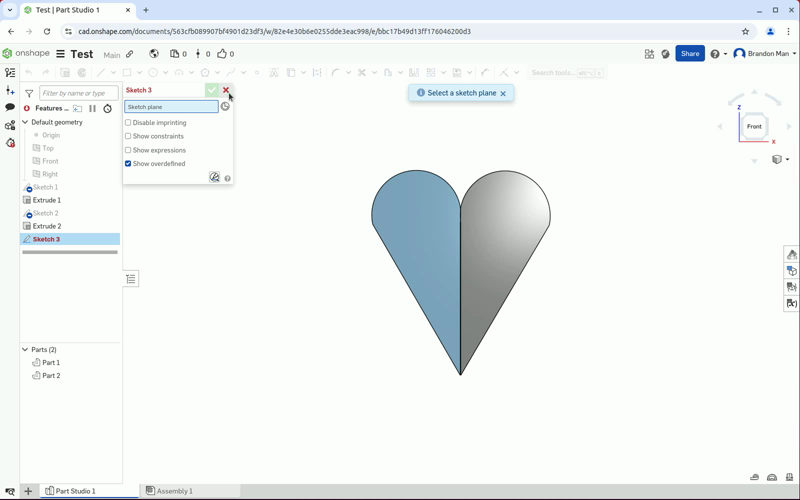
mouse_move(73, 163)
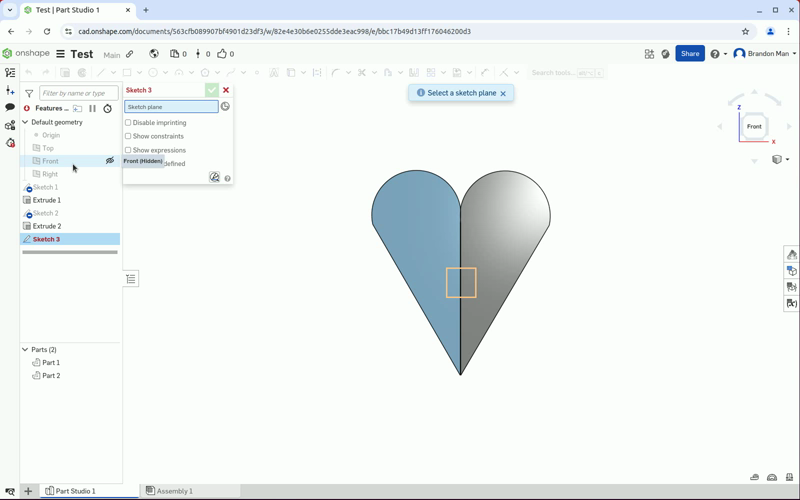
click(73, 163)
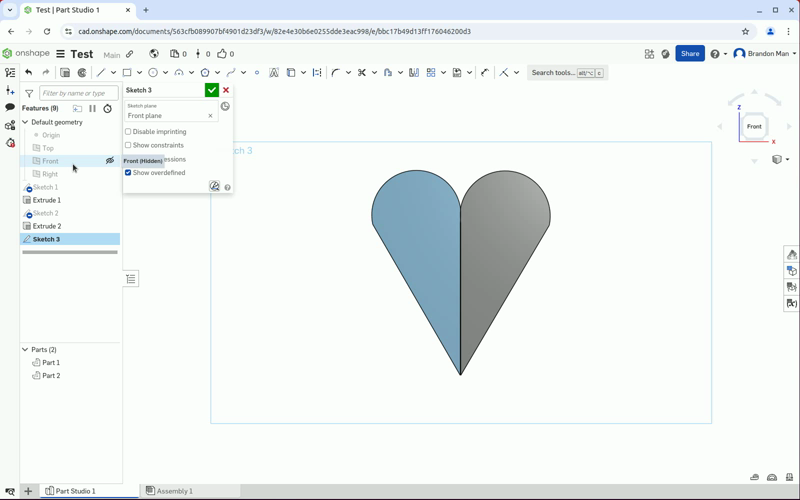
mouse_move(73, 352)
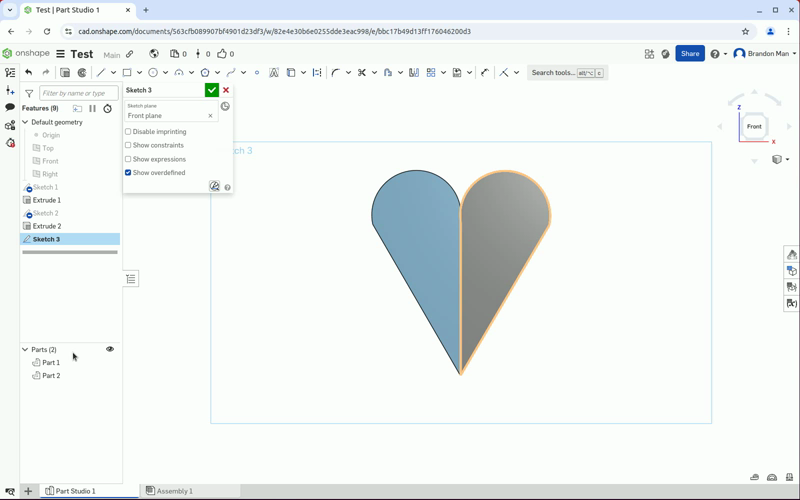
key(y)
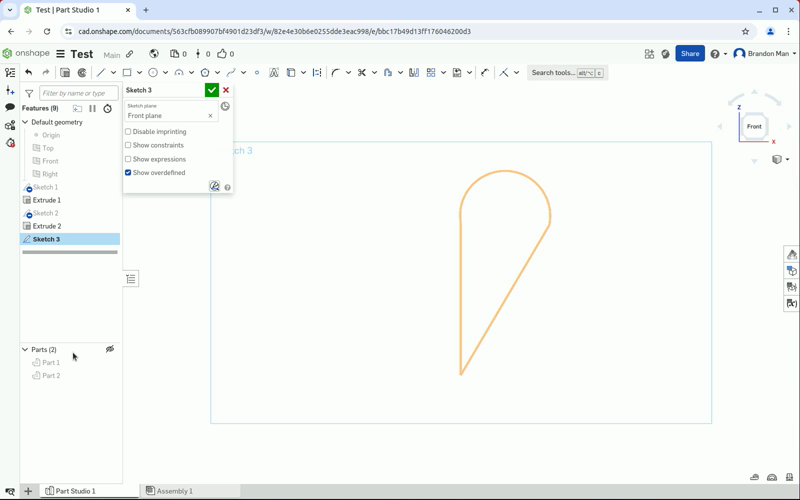
key(a)
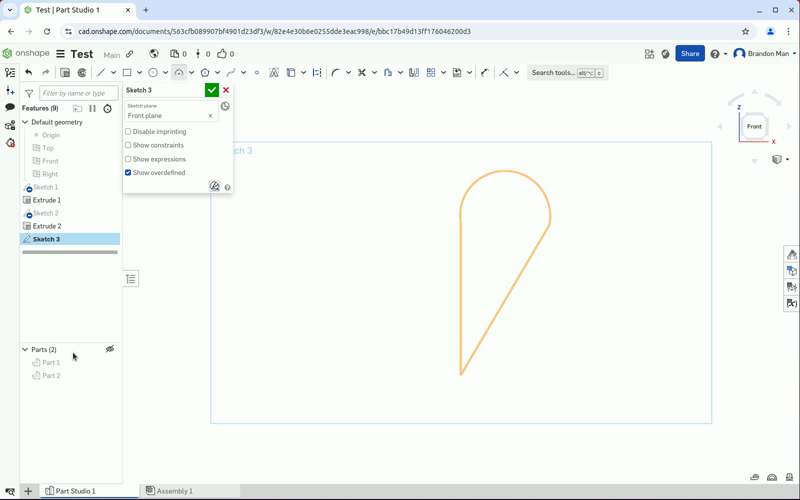
key_down(shift)
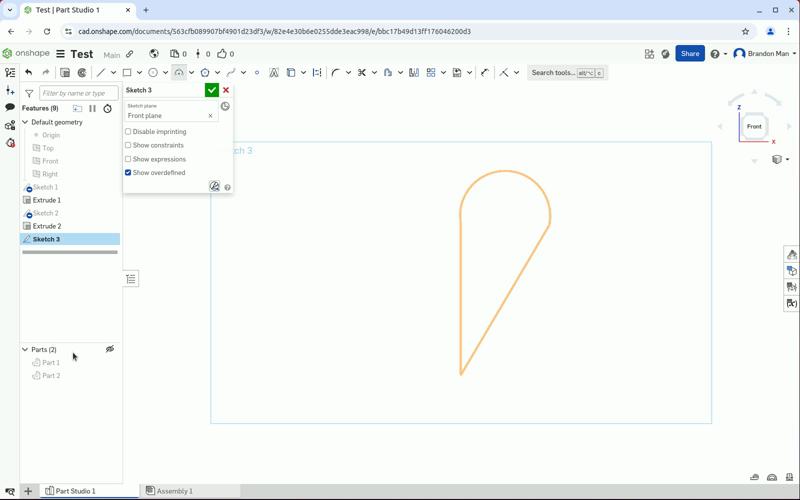
mouse_move(460, 223)
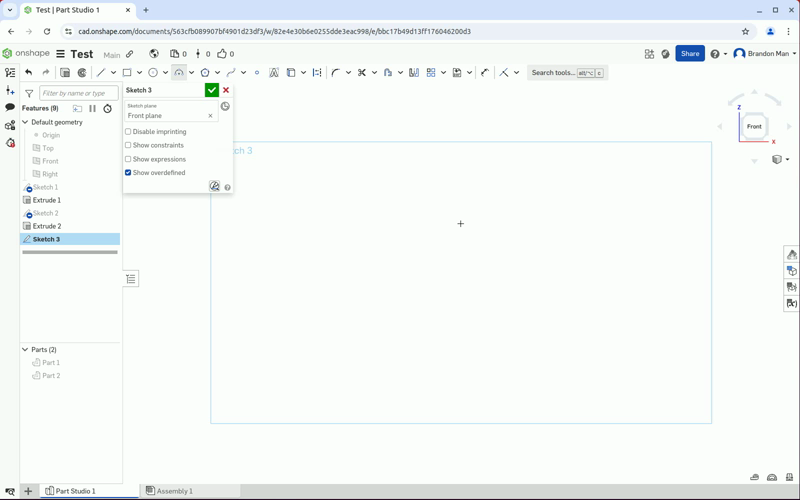
click(460, 223)
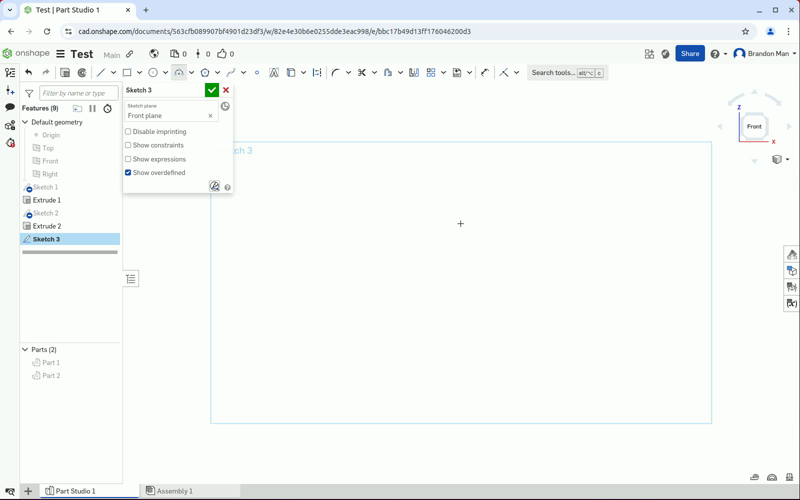
key_up(shift)
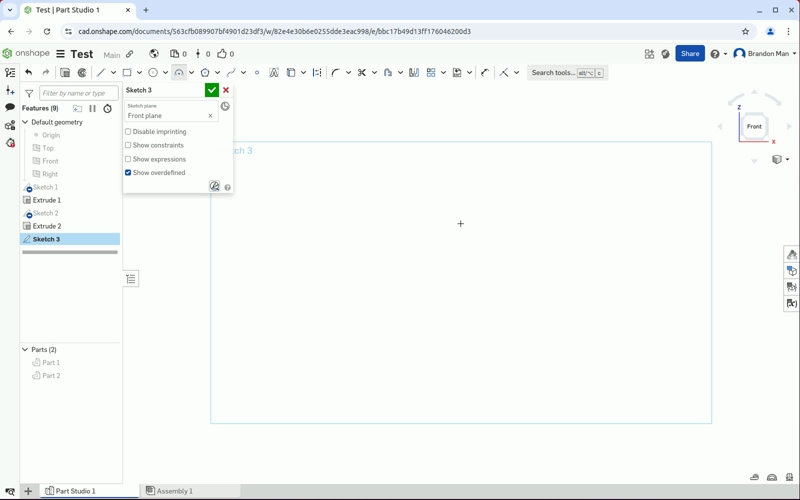
key_down(shift)
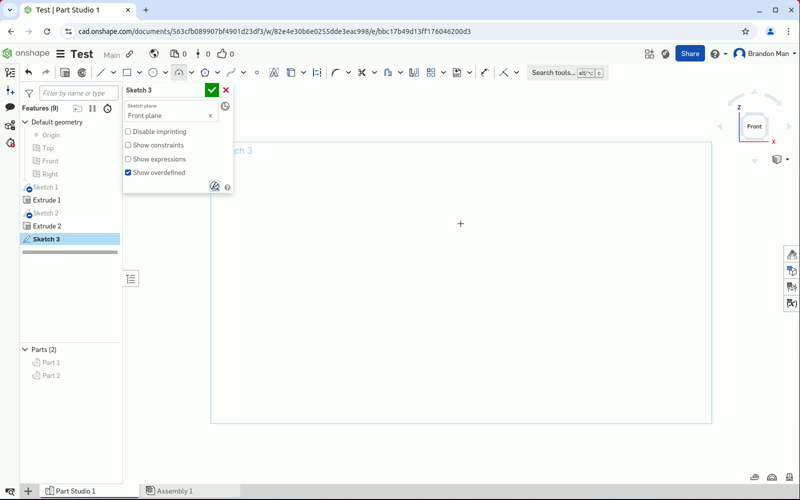
mouse_move(460, 207)
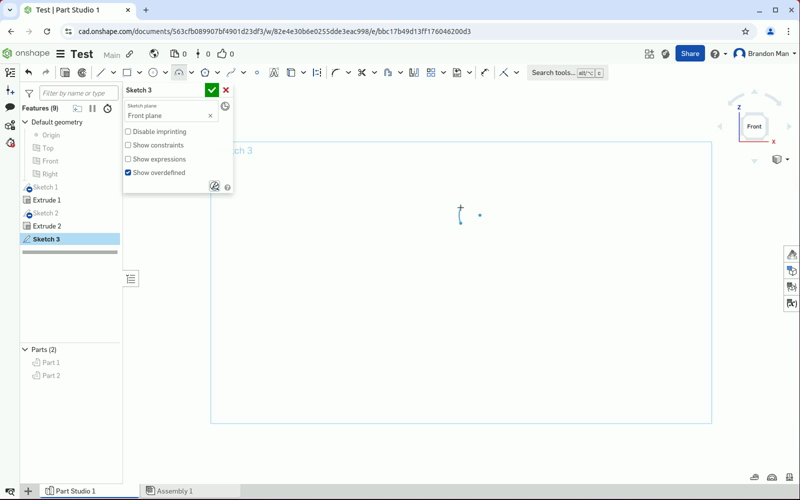
click(460, 207)
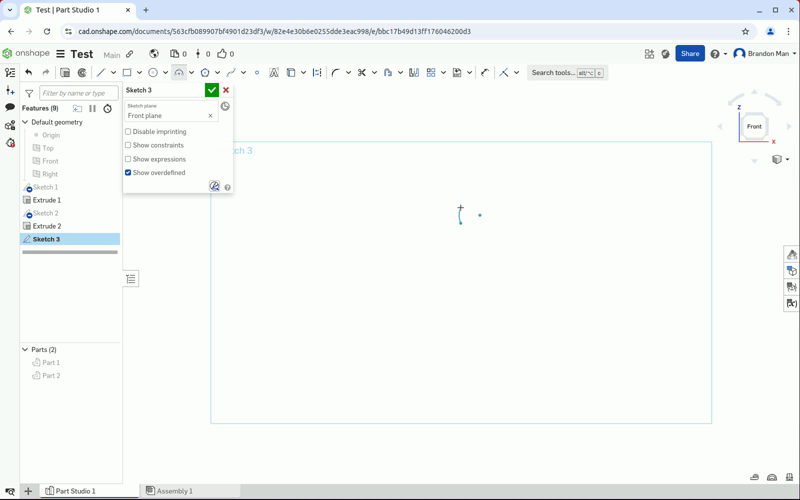
mouse_move(461, 215)
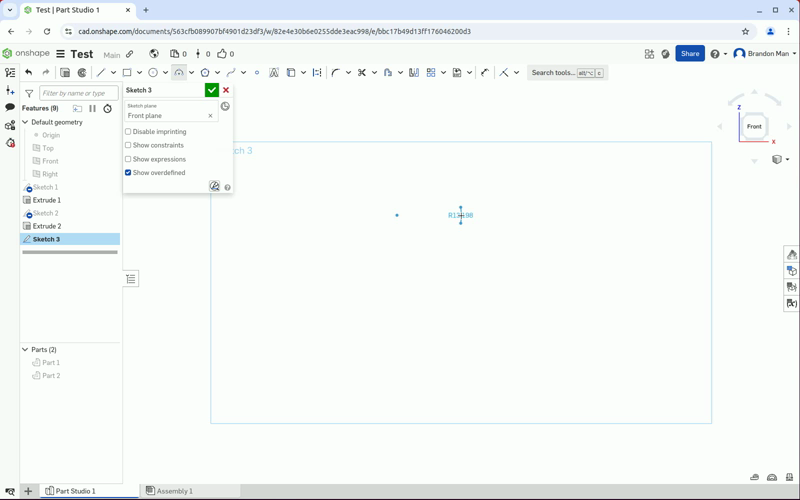
click(461, 215)
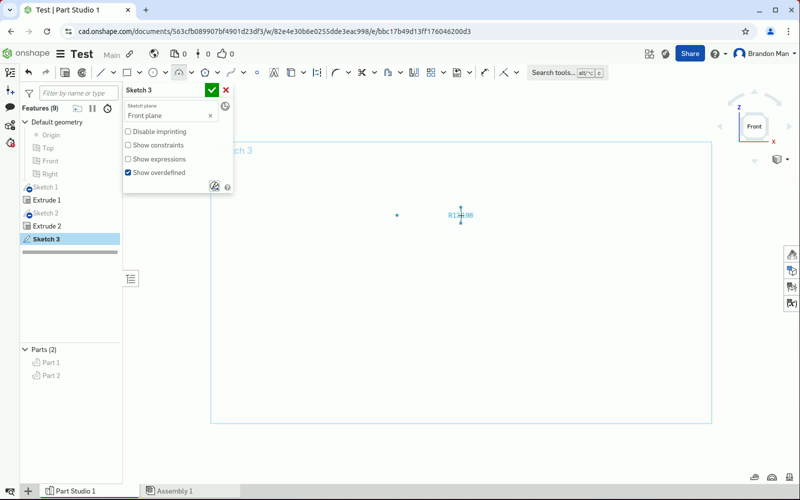
key_up(shift)
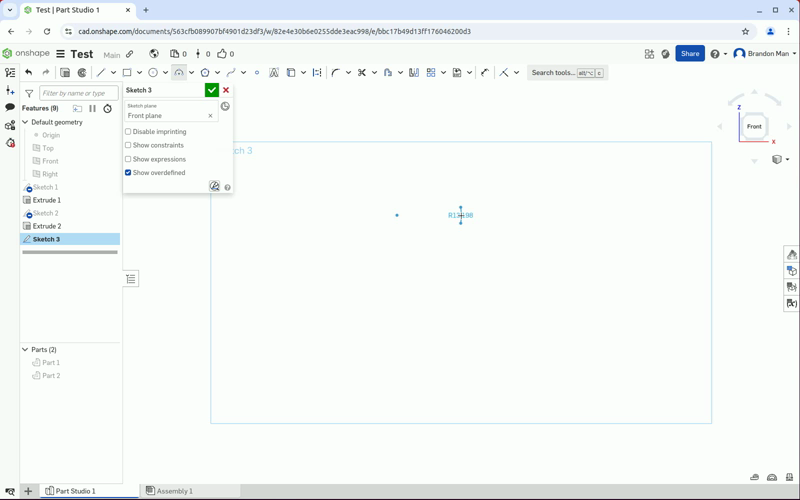
mouse_move(460, 207)
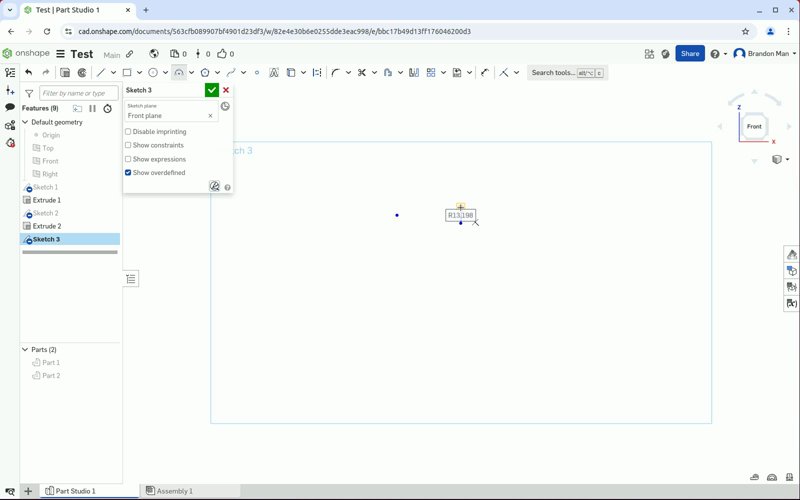
click(460, 207)
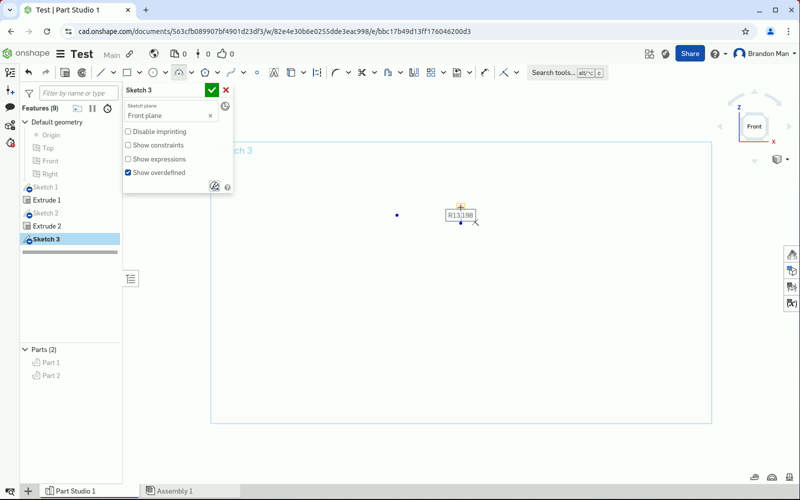
mouse_move(460, 223)
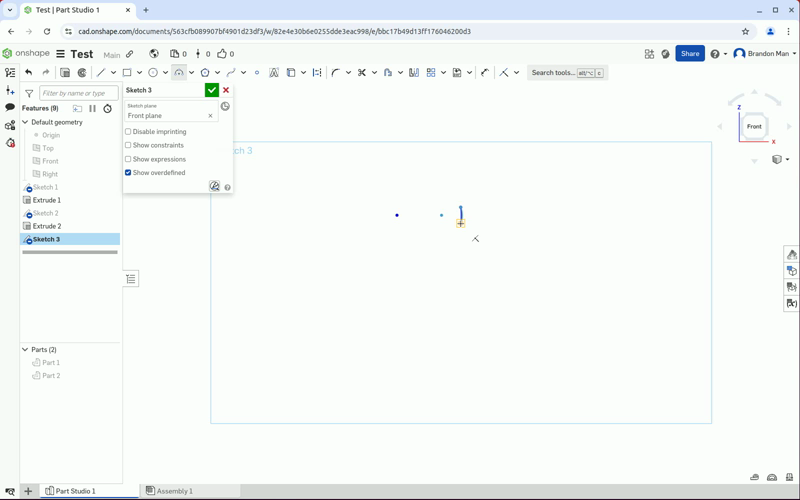
click(460, 223)
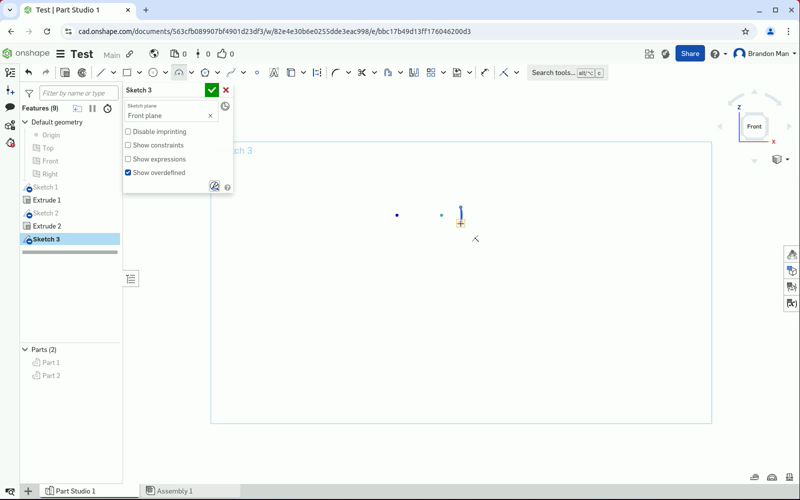
key_down(shift)
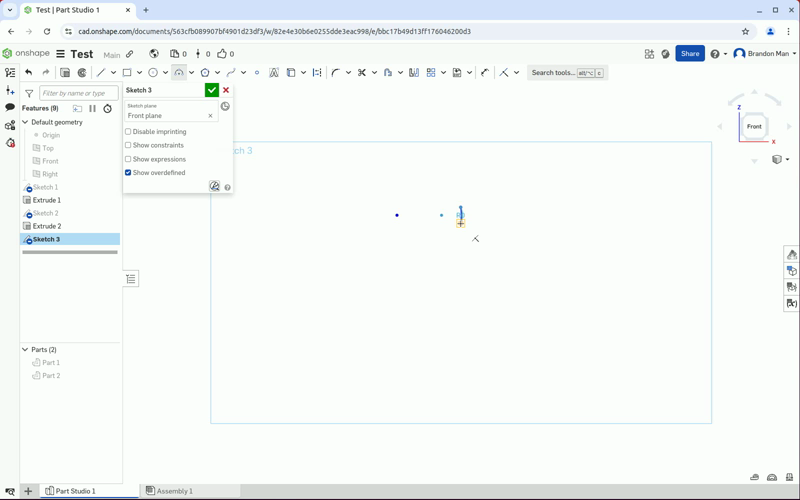
mouse_move(460, 215)
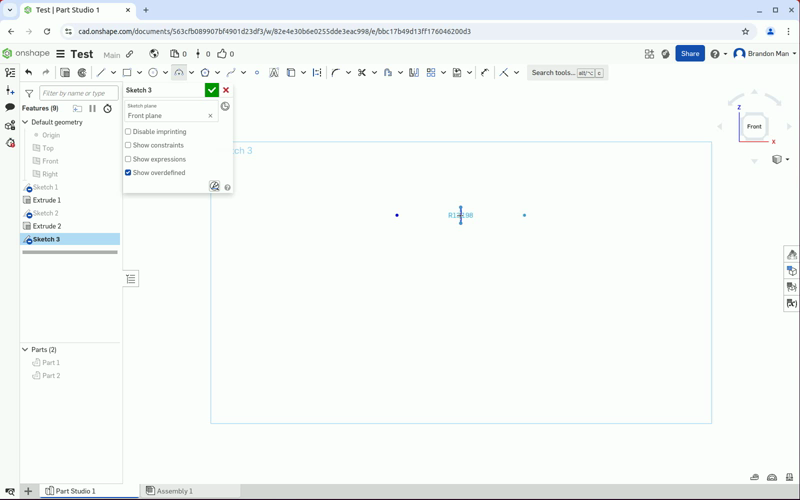
scroll(6)
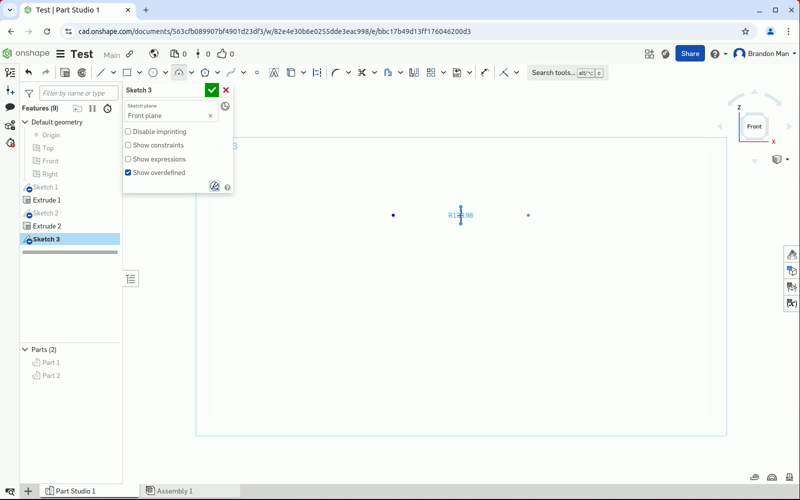
scroll(6)
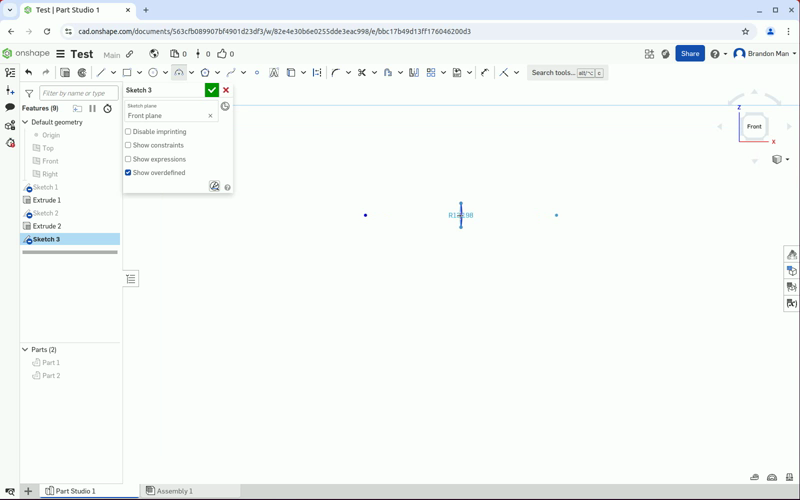
scroll(6)
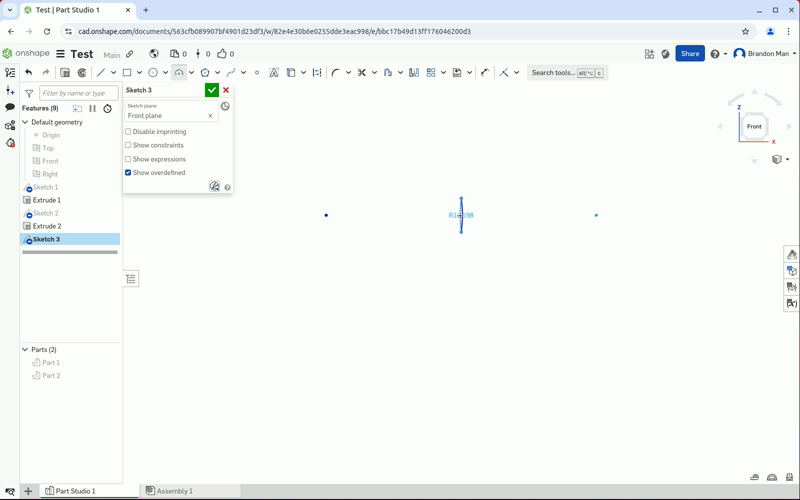
scroll(6)
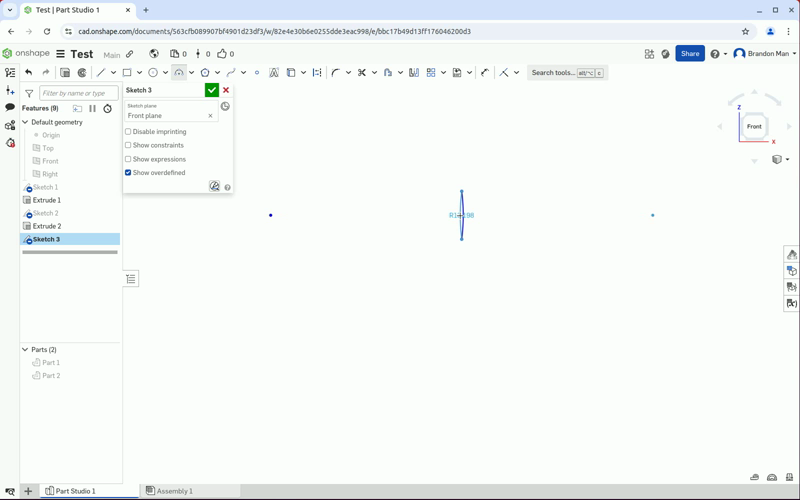
scroll(6)
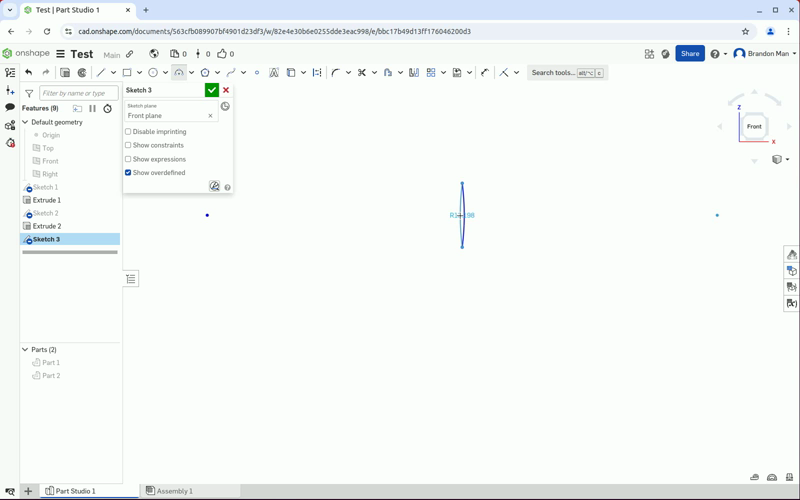
scroll(6)
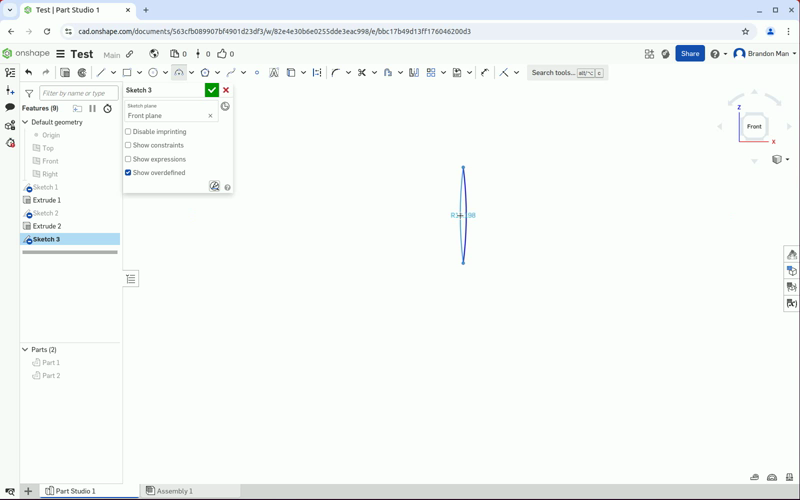
scroll(6)
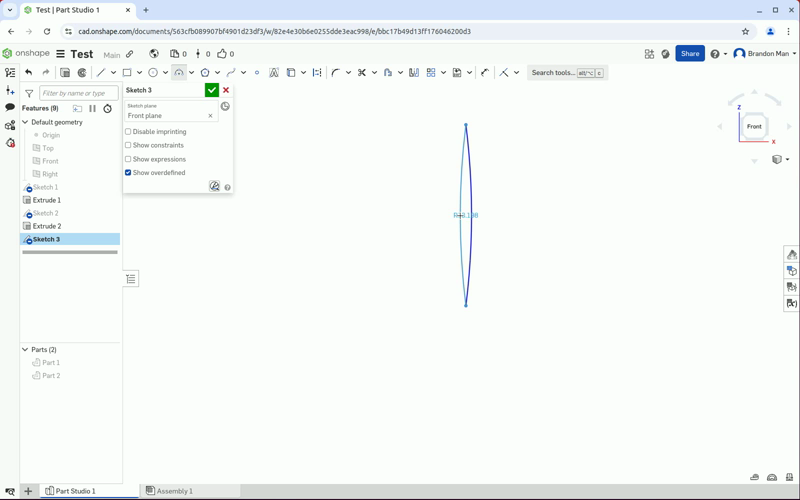
click(460, 215)
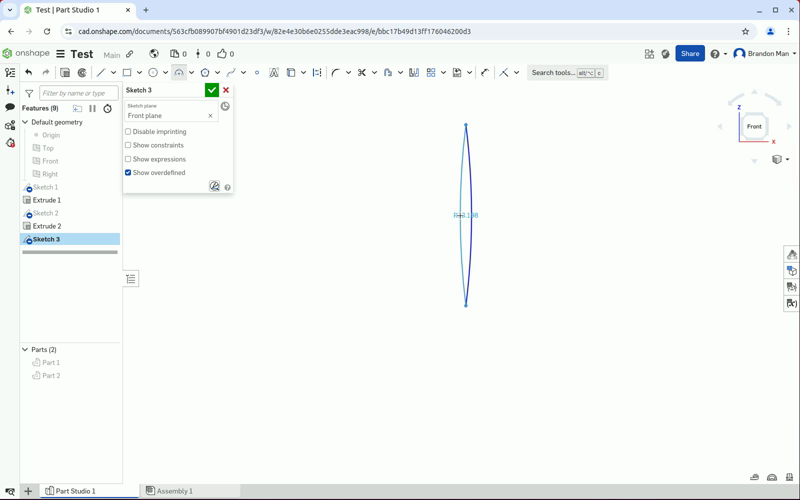
scroll(-6)
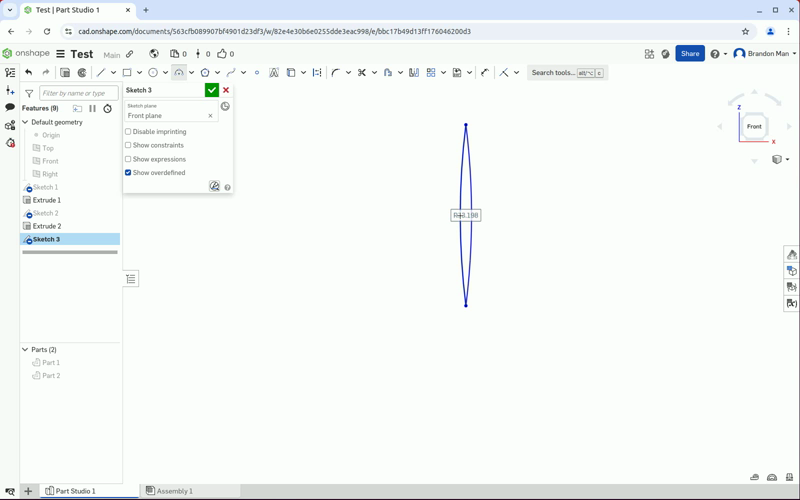
scroll(-6)
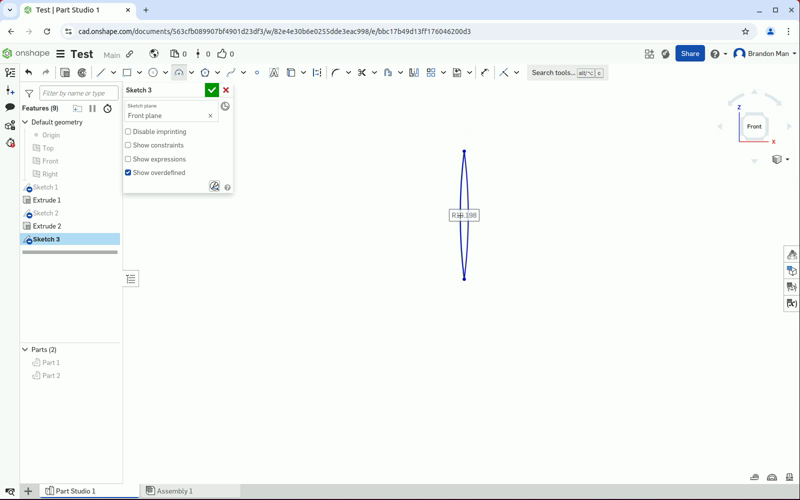
scroll(-6)
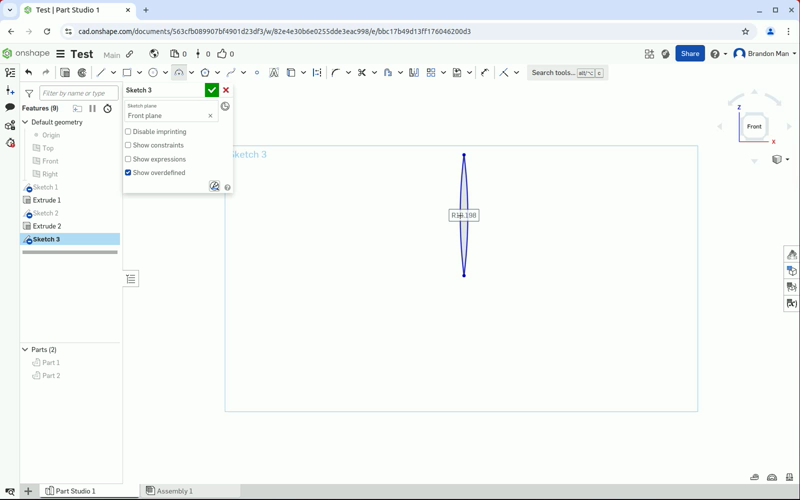
scroll(-6)
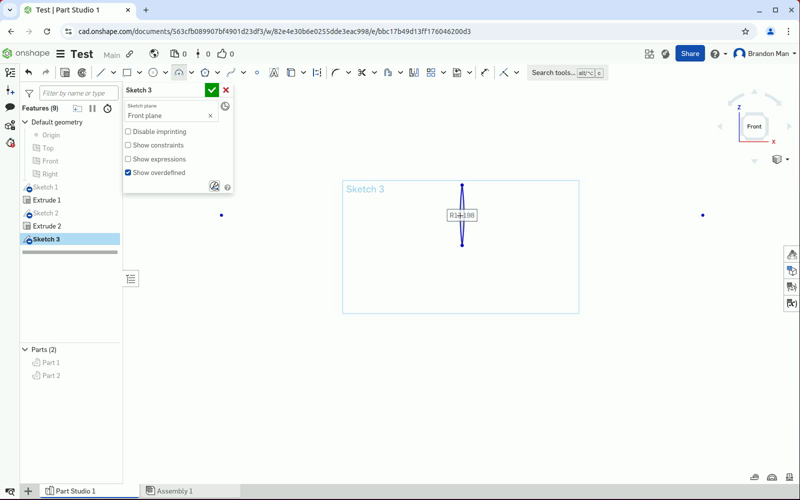
scroll(-6)
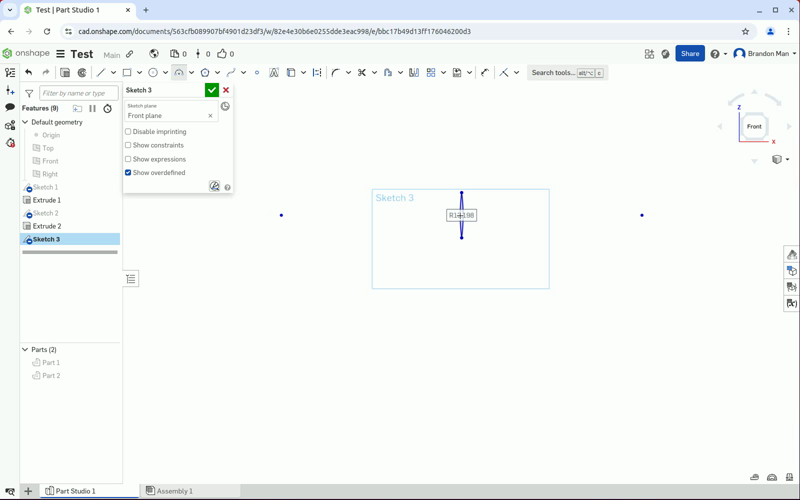
scroll(-6)
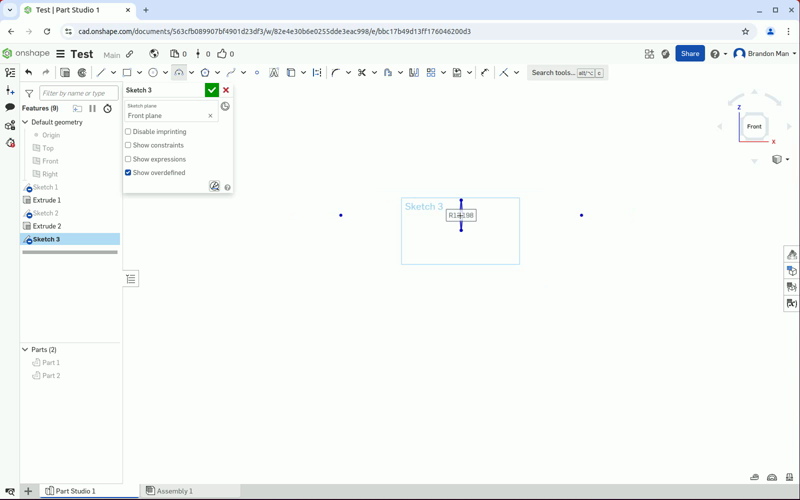
scroll(-6)
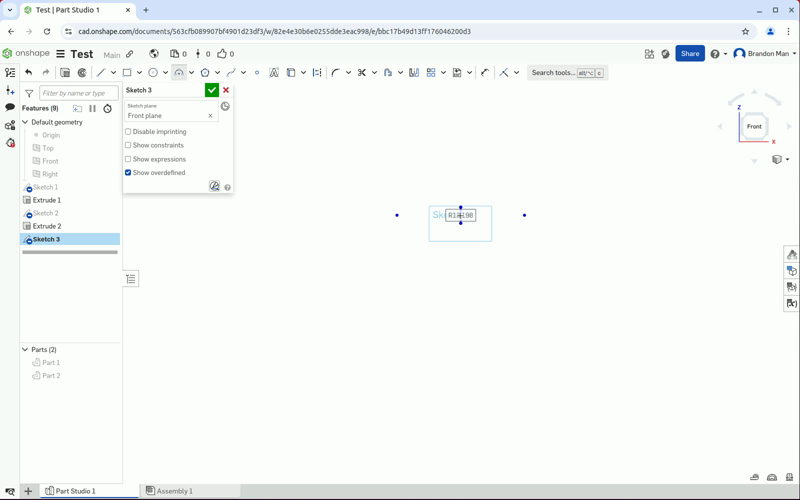
key_up(shift)
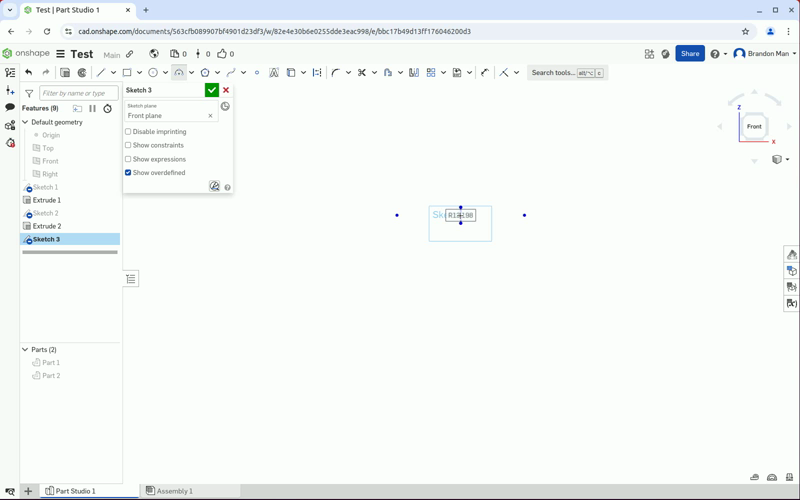
key(esc)
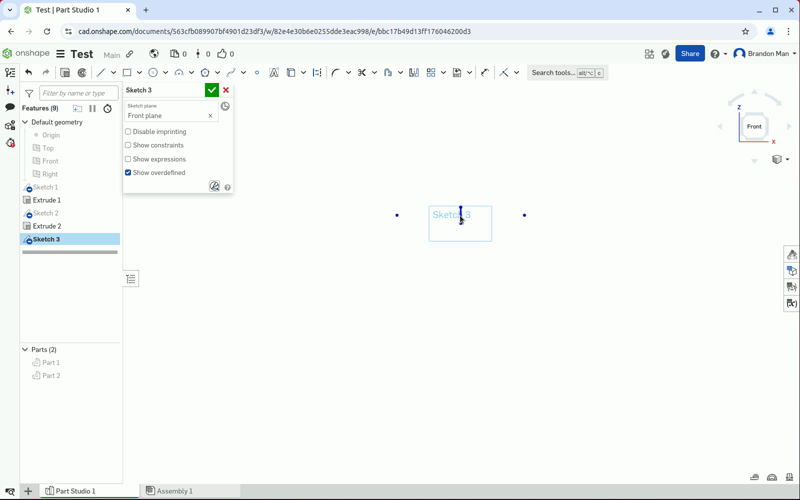
mouse_move(460, 219)
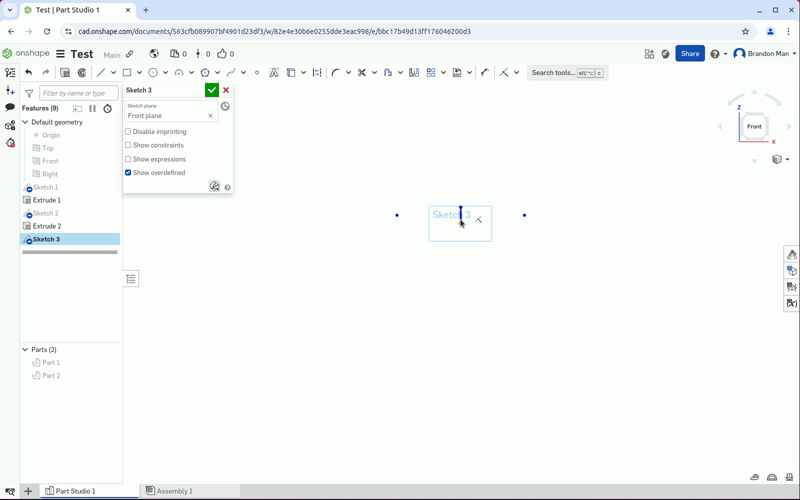
scroll(6)
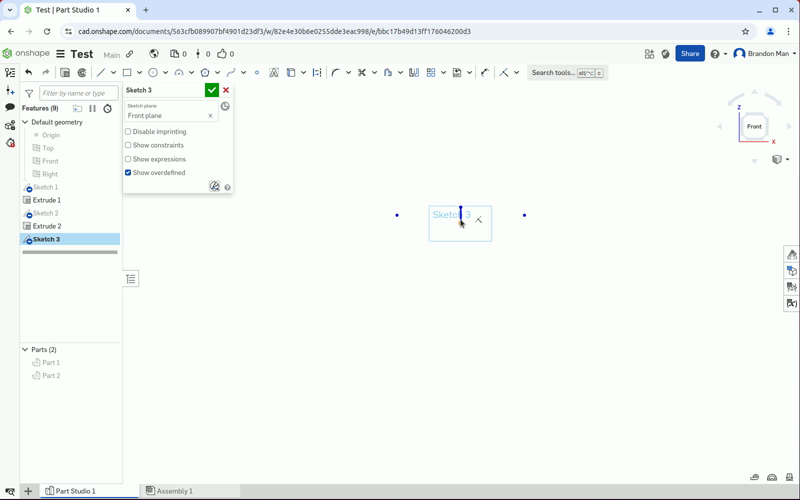
scroll(6)
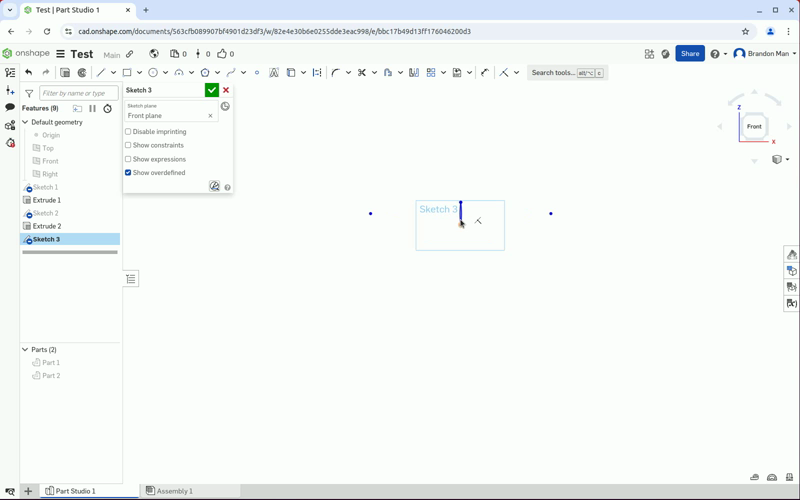
scroll(6)
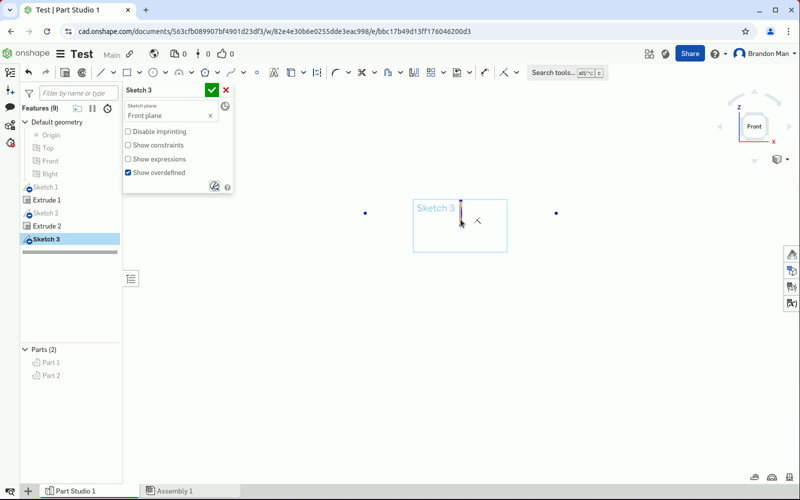
scroll(6)
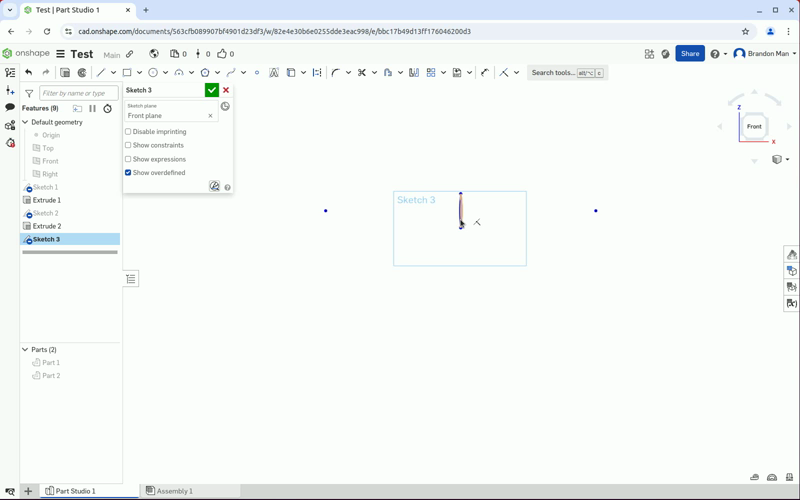
scroll(6)
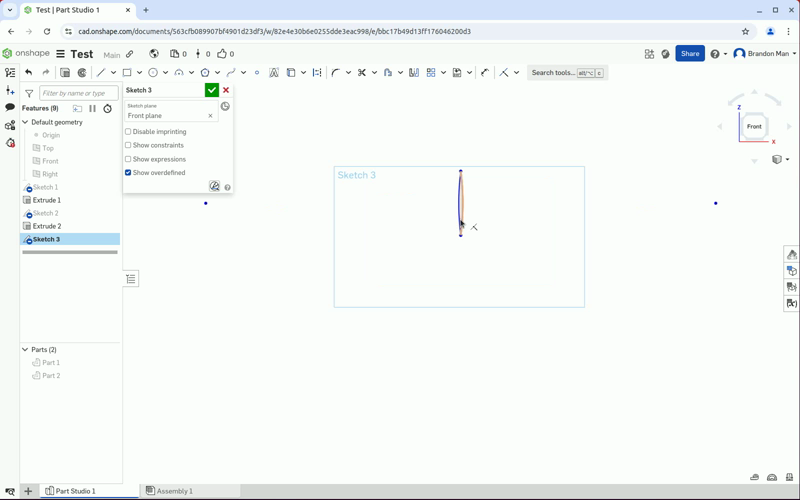
scroll(6)
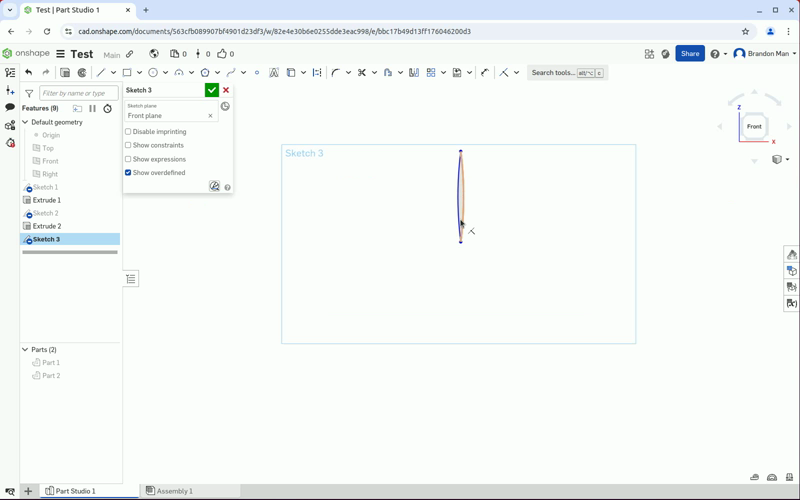
scroll(6)
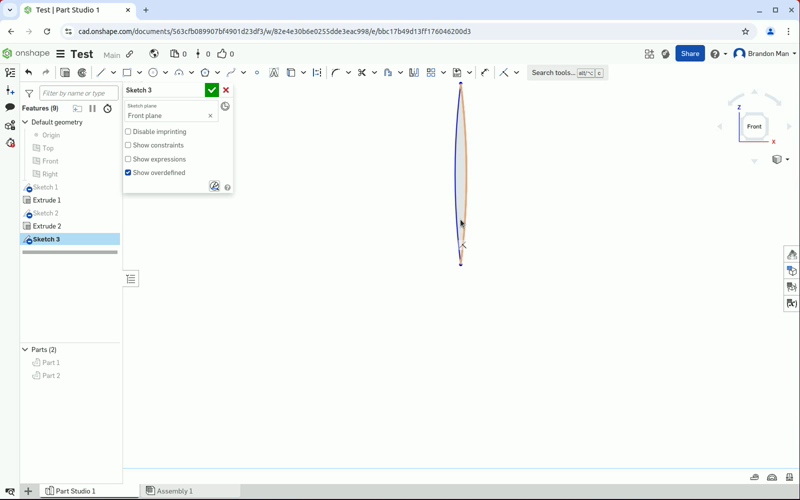
click(460, 219)
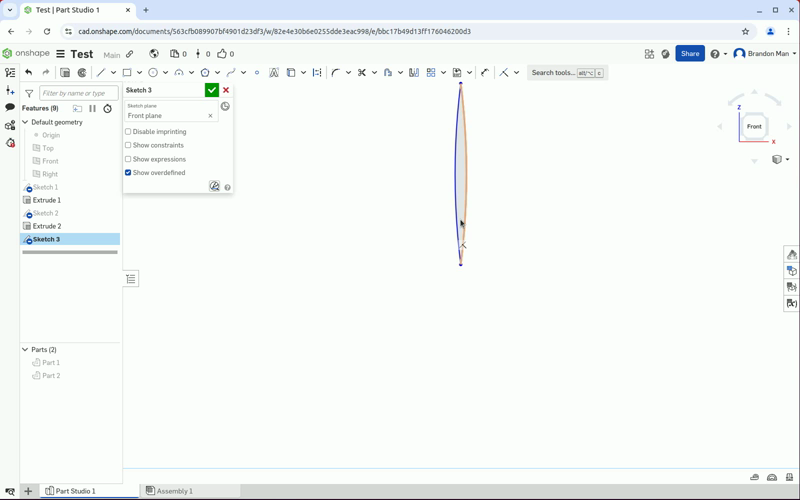
scroll(-6)
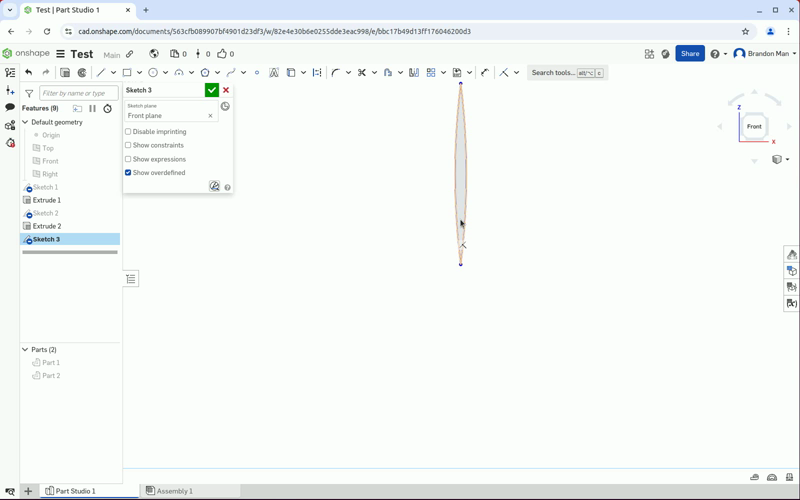
scroll(-6)
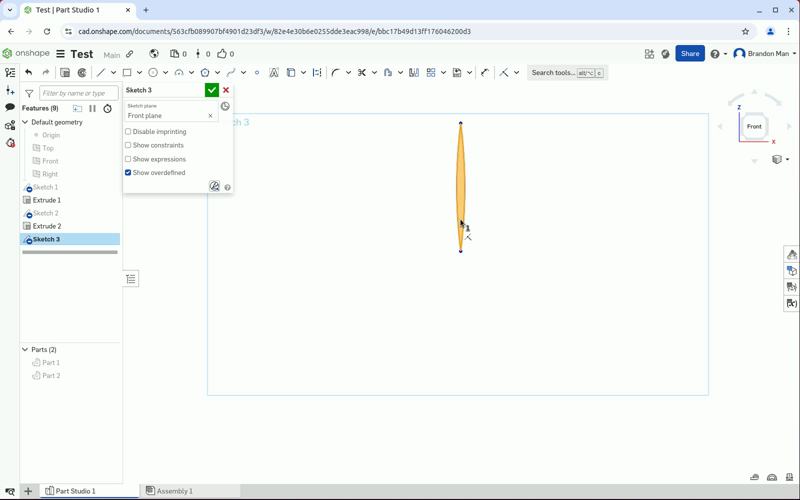
scroll(-6)
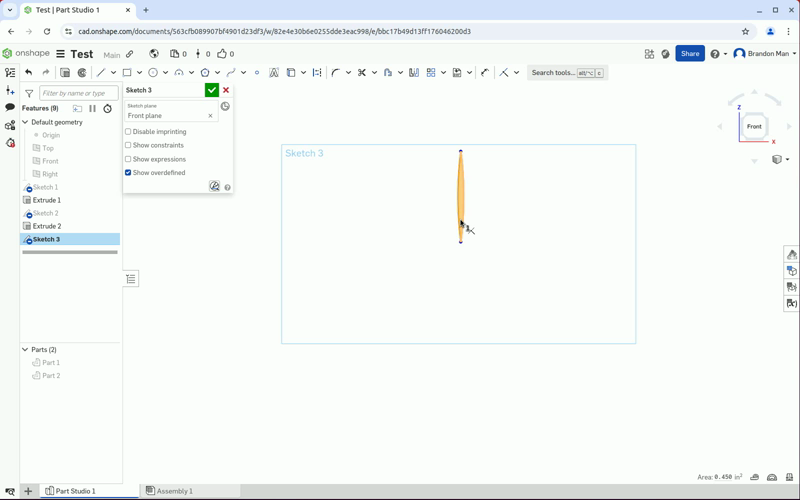
scroll(-6)
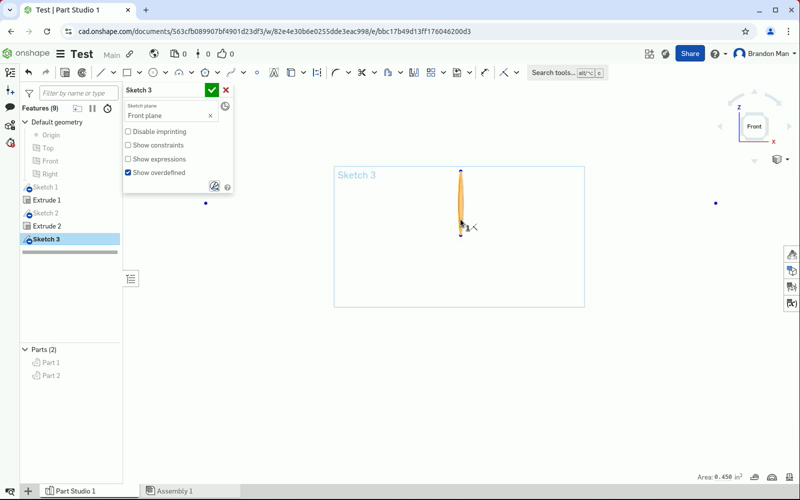
scroll(-6)
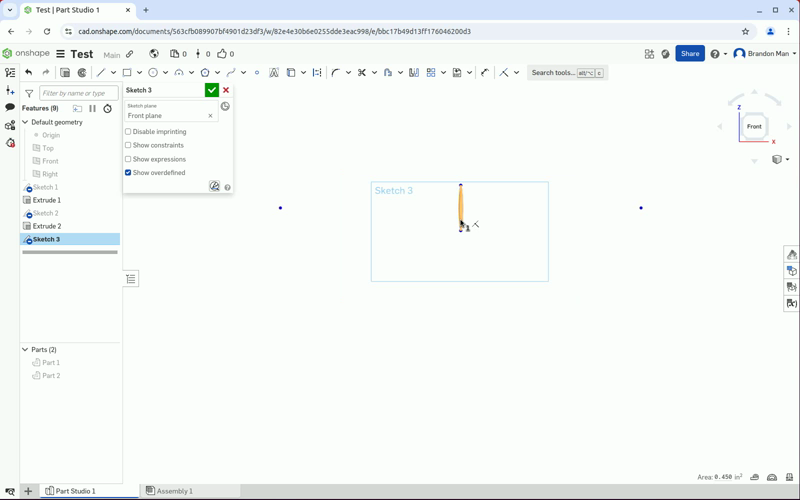
scroll(-6)
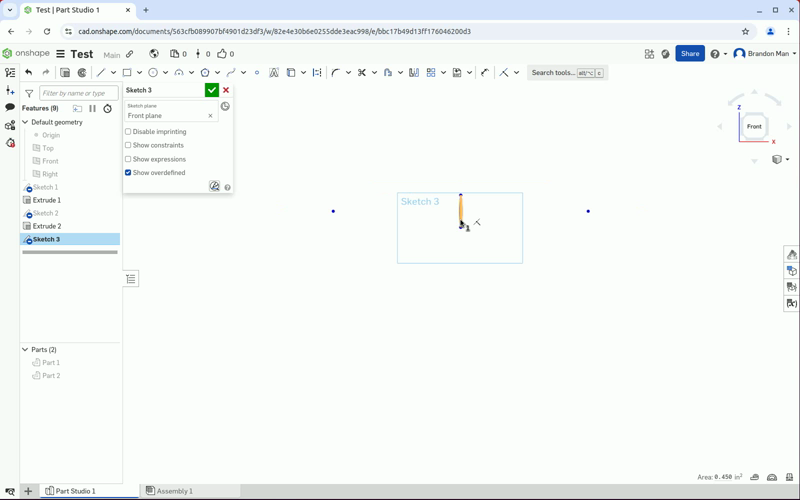
scroll(-6)
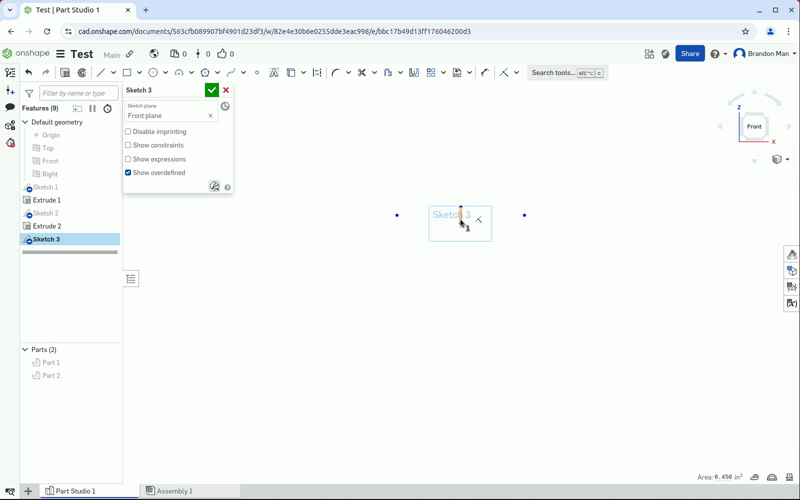
mouse_move(73, 352)
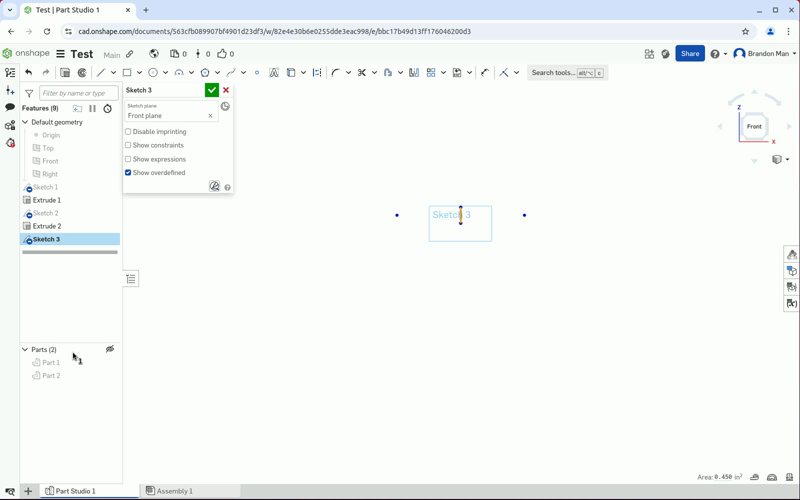
key(shift+y)
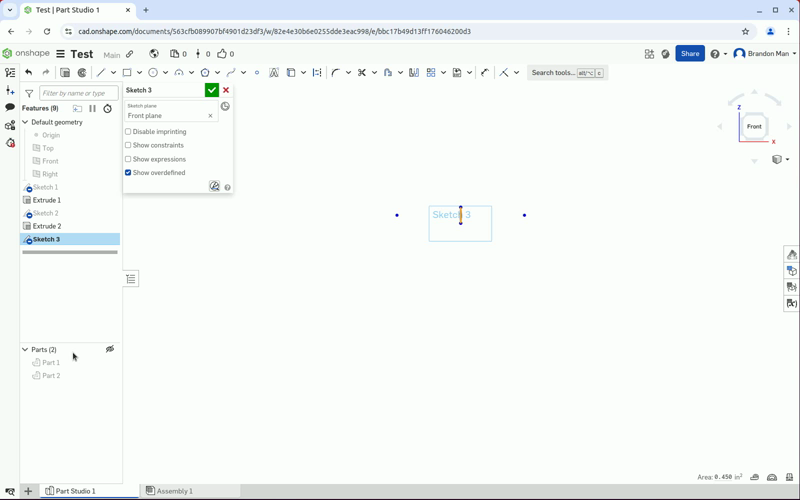
key(shift+e)
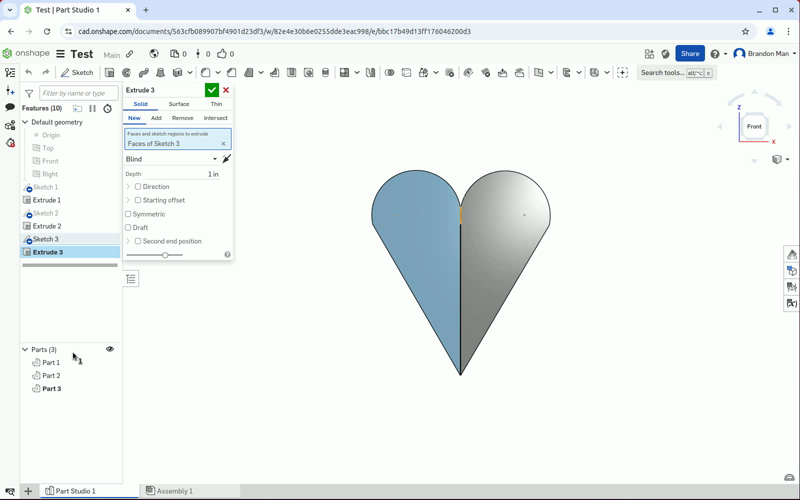
mouse_move(143, 106)
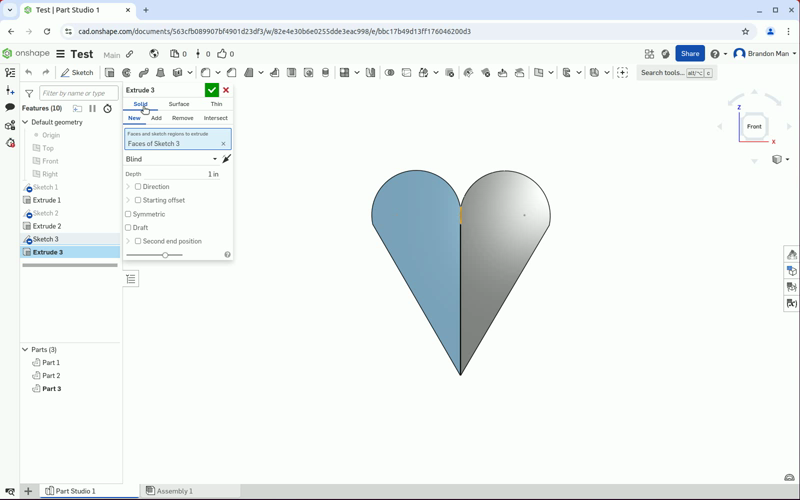
click(143, 106)
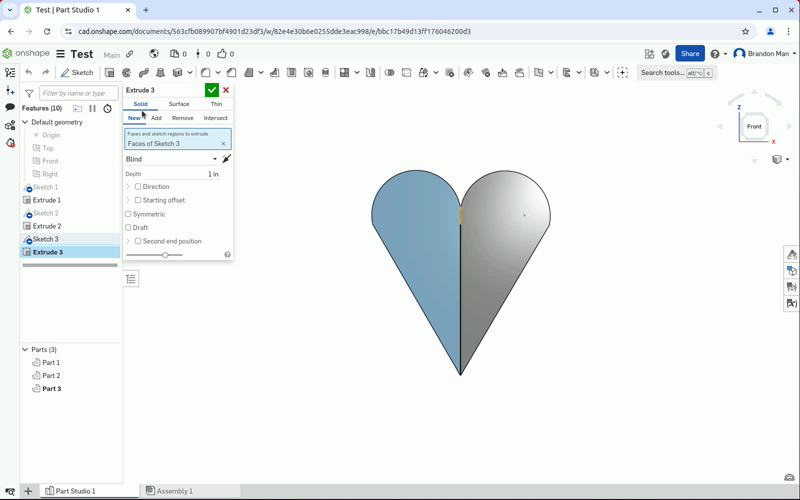
mouse_move(137, 120)
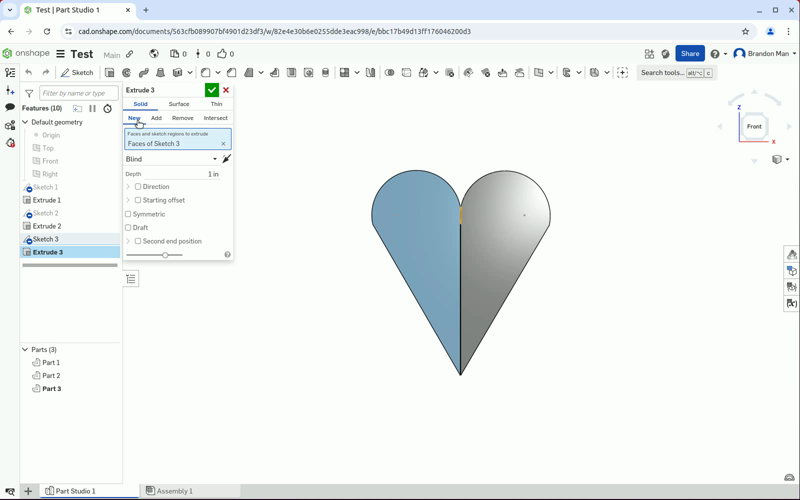
click(137, 120)
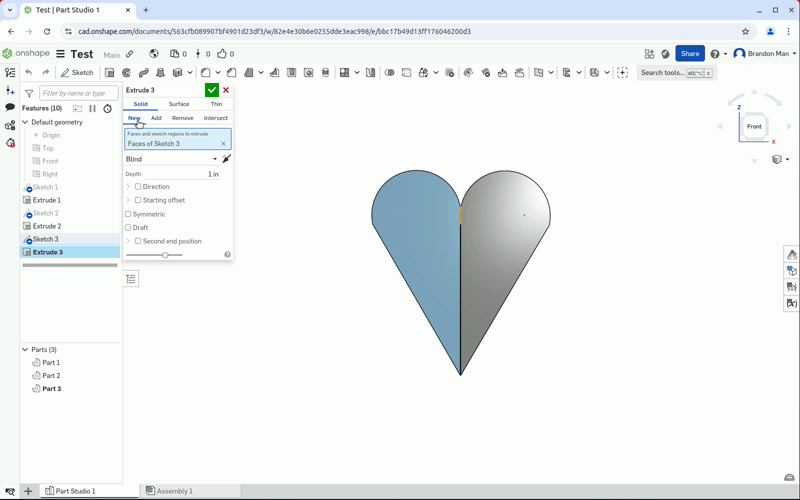
key(tab, 4)
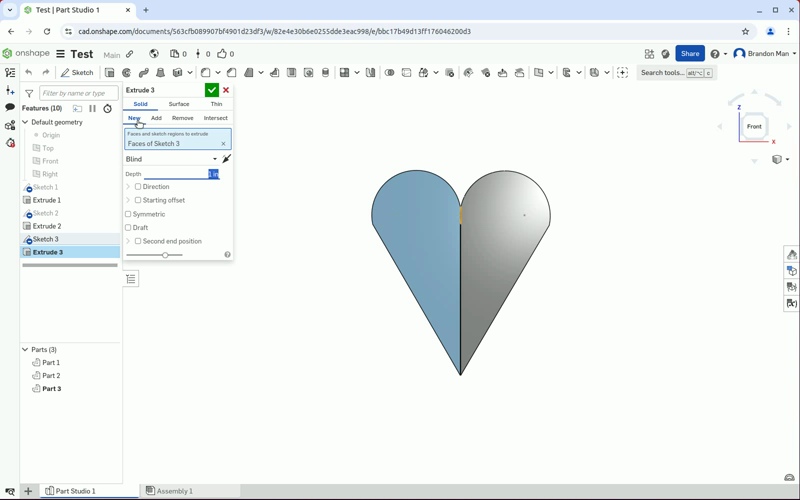
text(14.443)
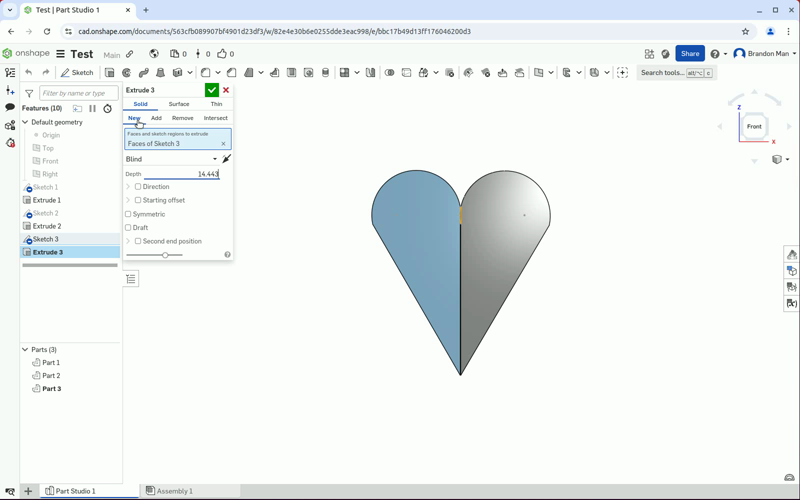
key(enter)
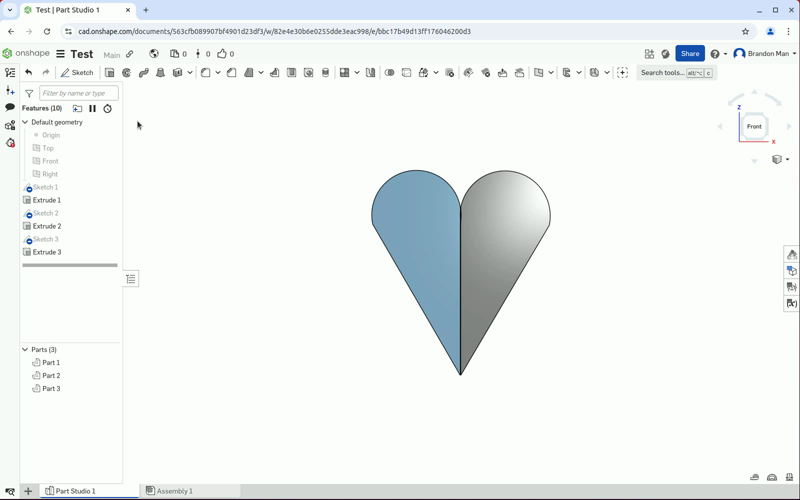
key(shift+h)
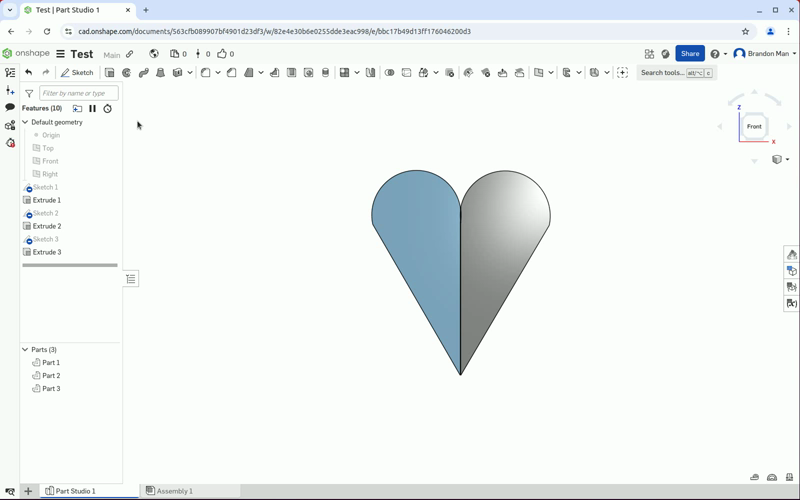
key(shift+h)
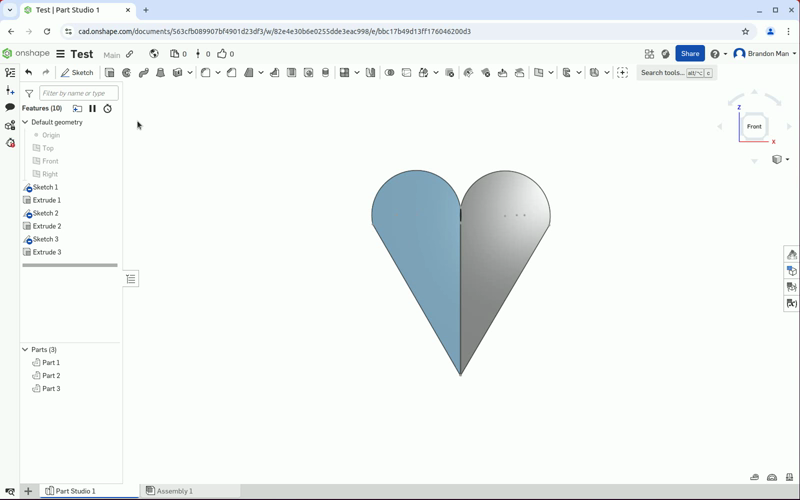
key(shift+7)
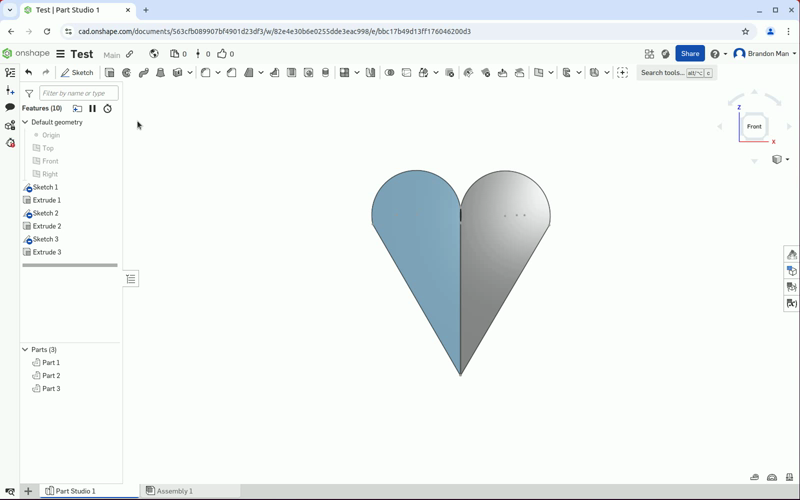
key(left, 2)
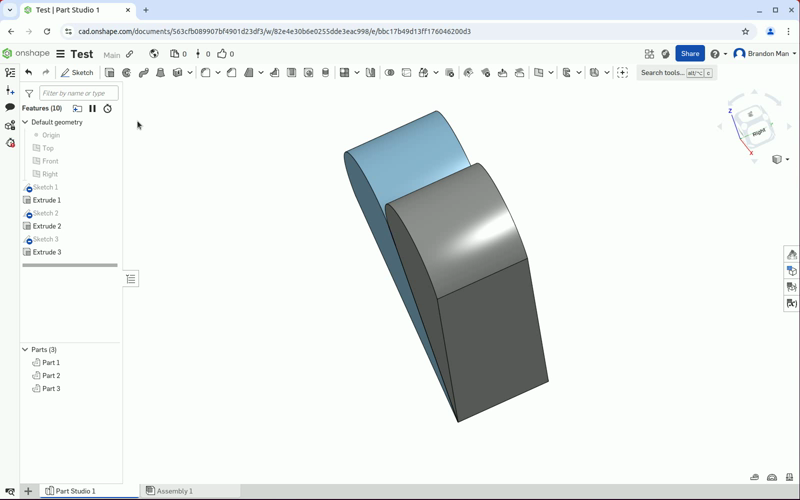
key(down, 2)
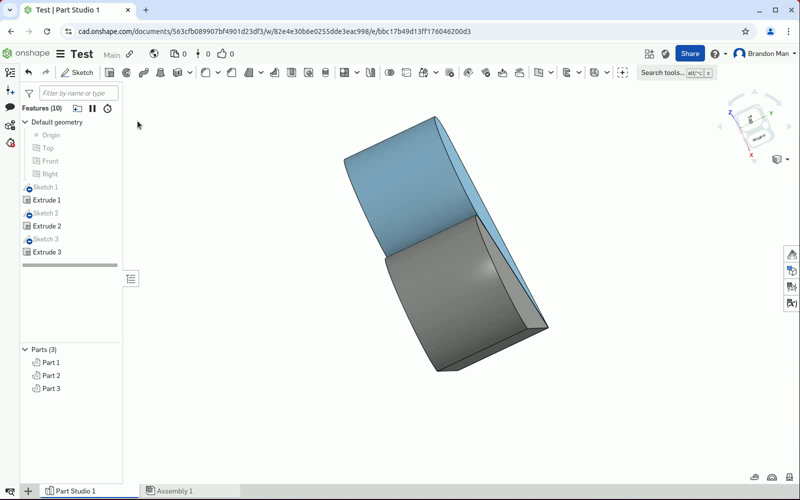
key(up, 2)
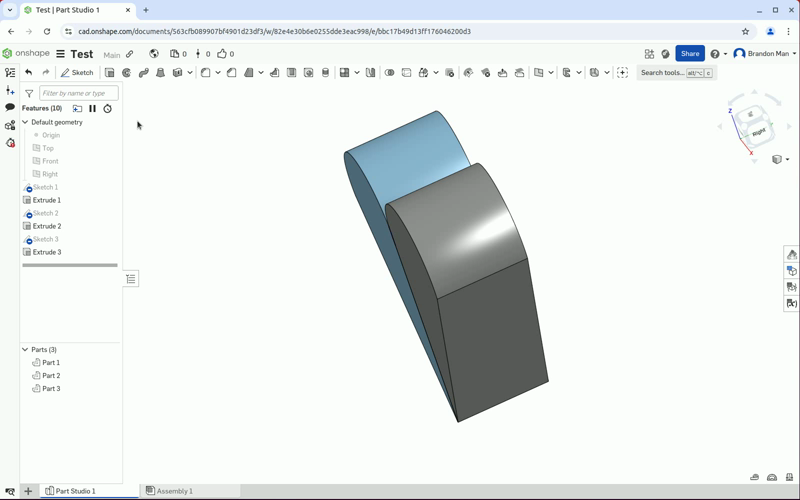
key(right, 2)
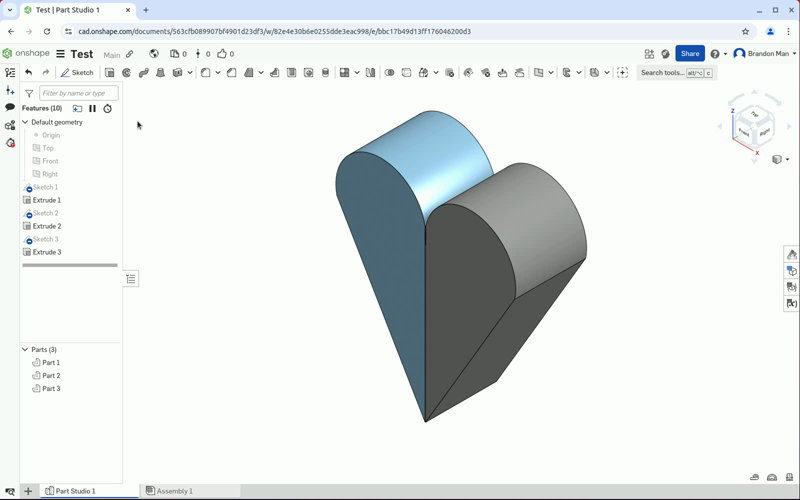
mouse_move(73, 189)
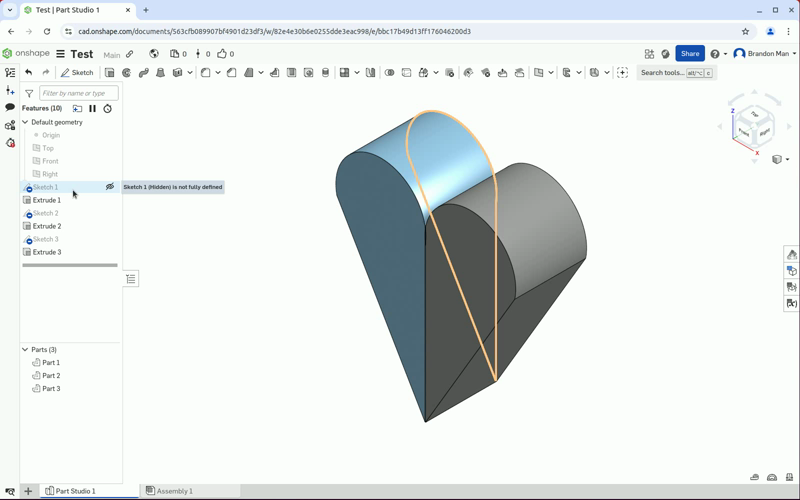
click(73, 189)